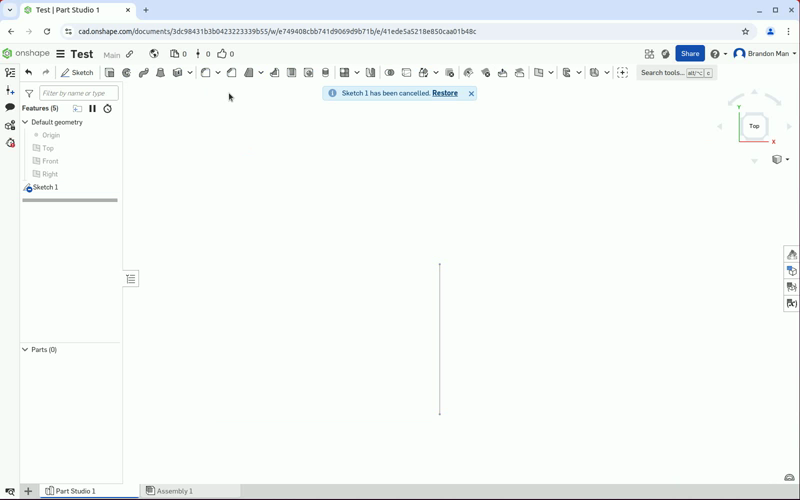
key(shift+h)
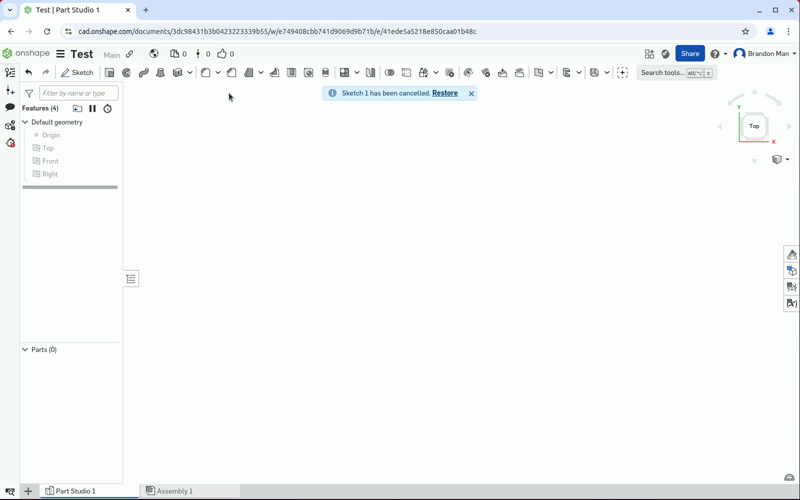
mouse_move(73, 352)
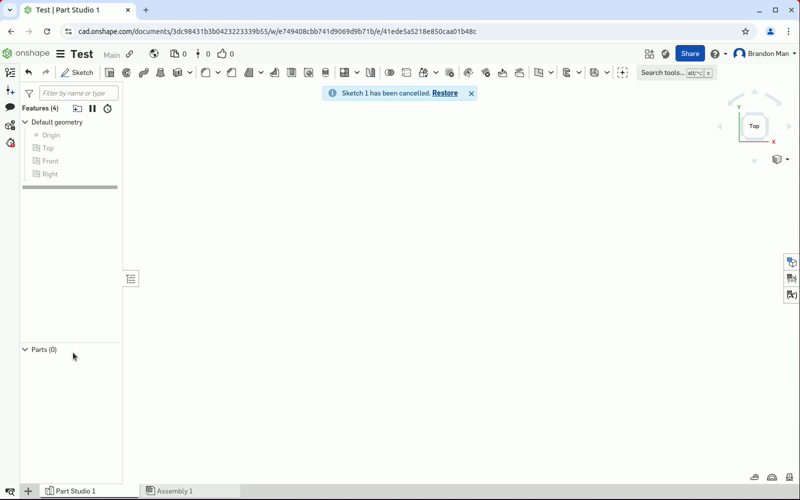
key(y)
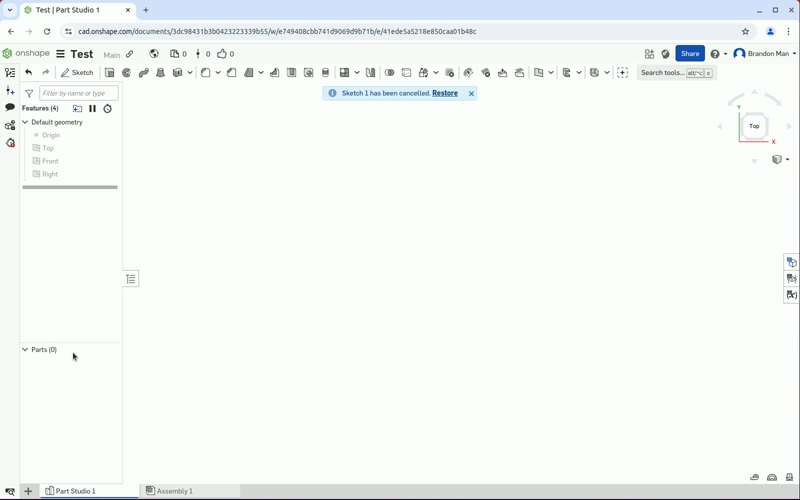
key(shift+p)
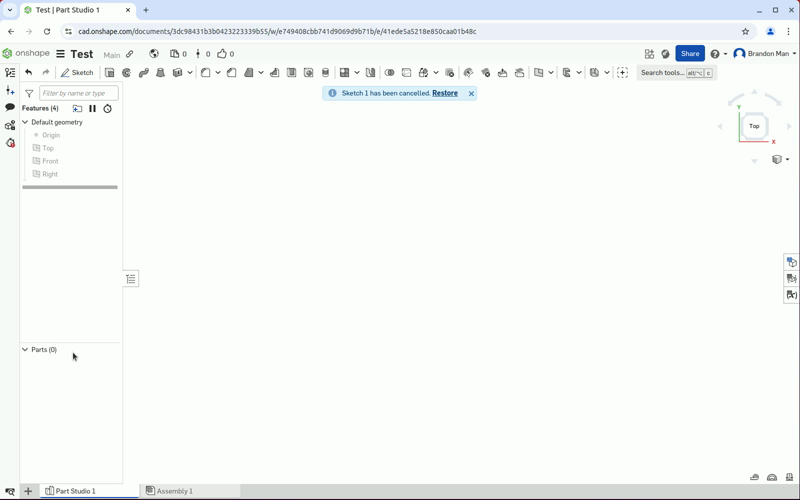
key(space)
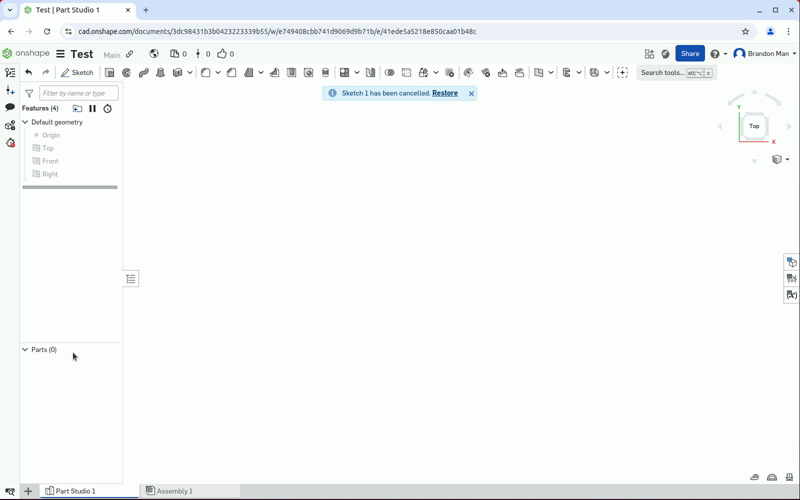
key_down(shift)
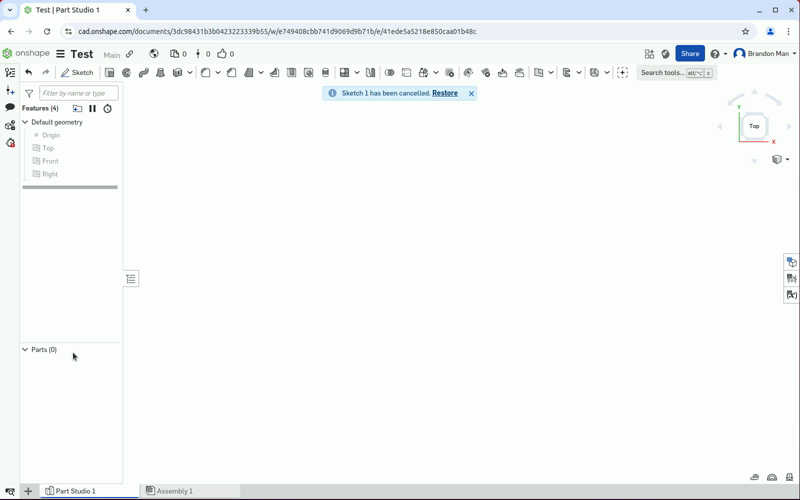
key(up)
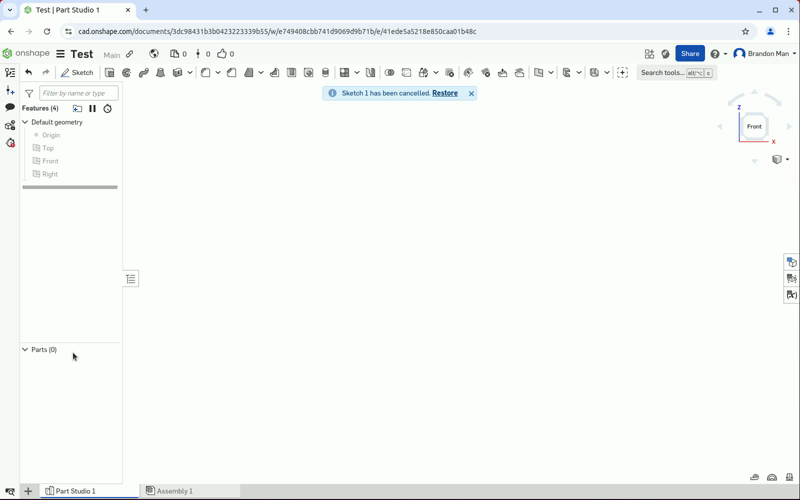
key_up(shift)
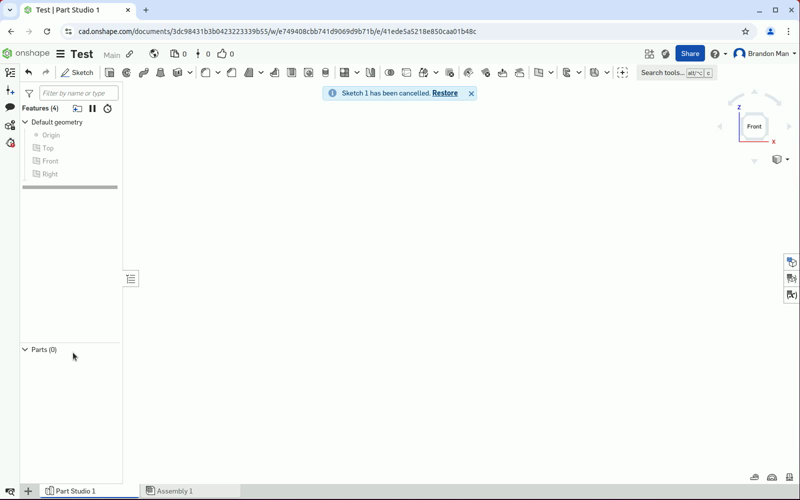
mouse_move(73, 352)
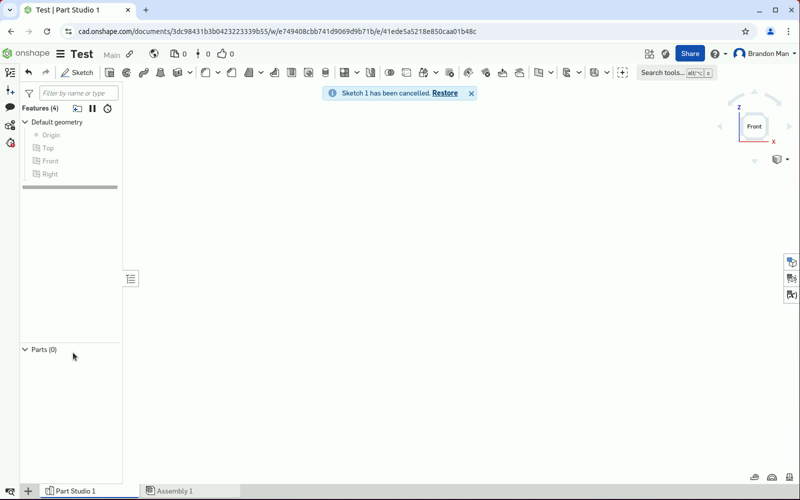
key(shift+y)
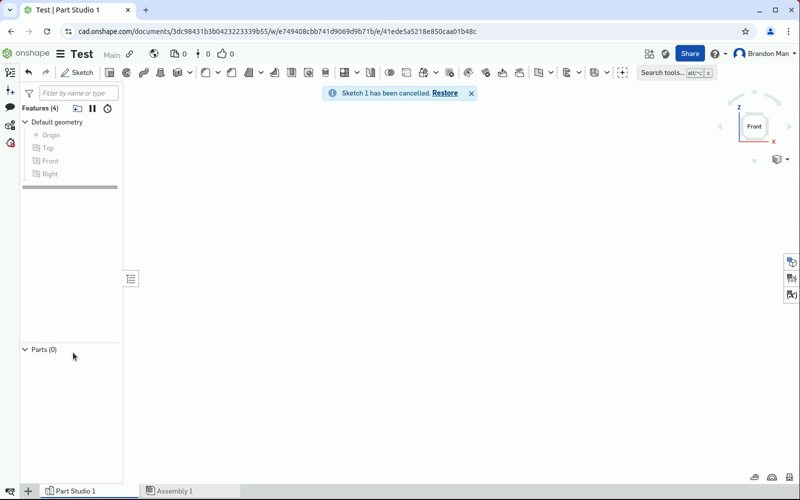
key(shift+s)
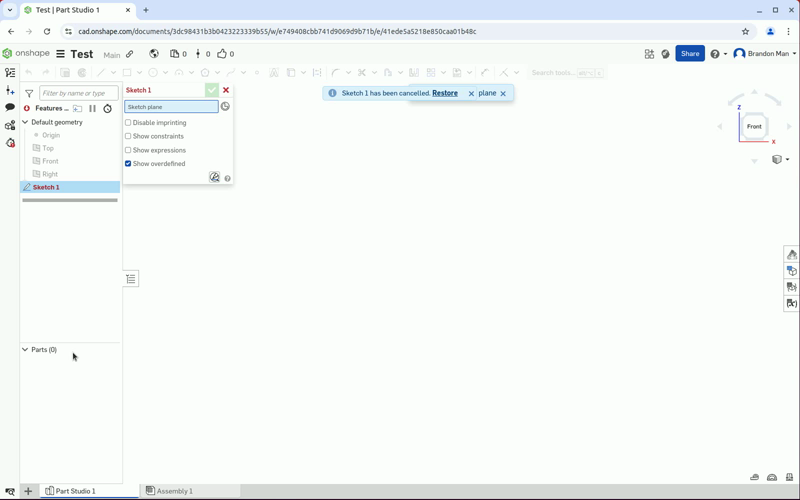
mouse_move(73, 163)
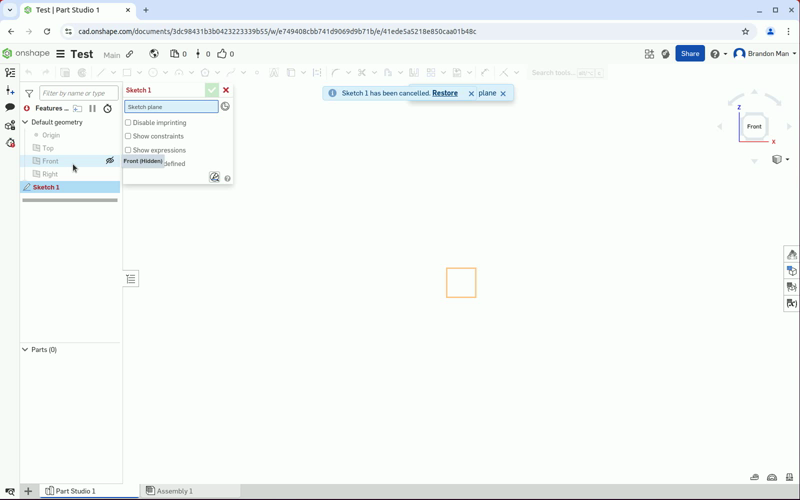
click(73, 163)
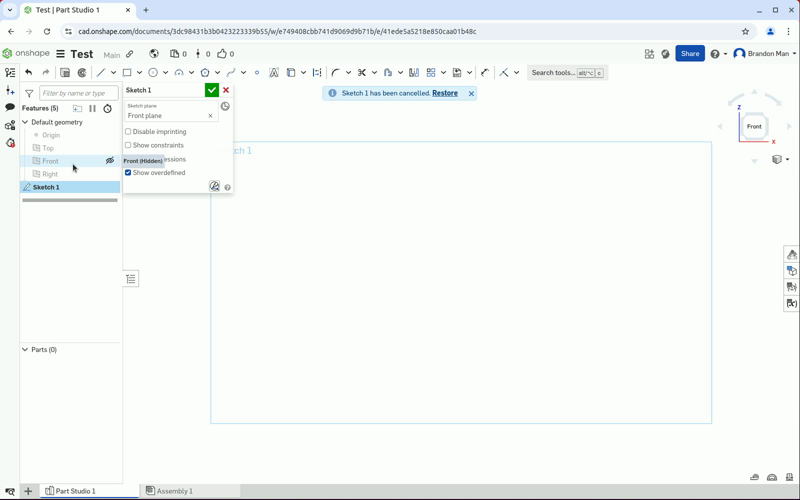
mouse_move(73, 352)
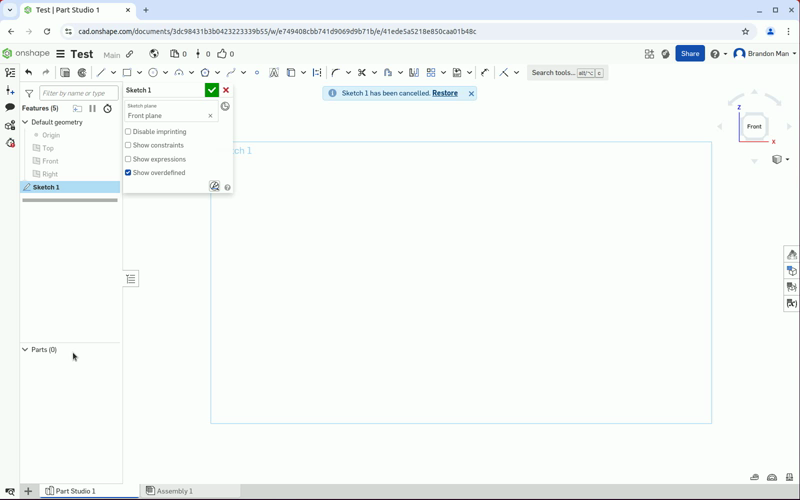
key(y)
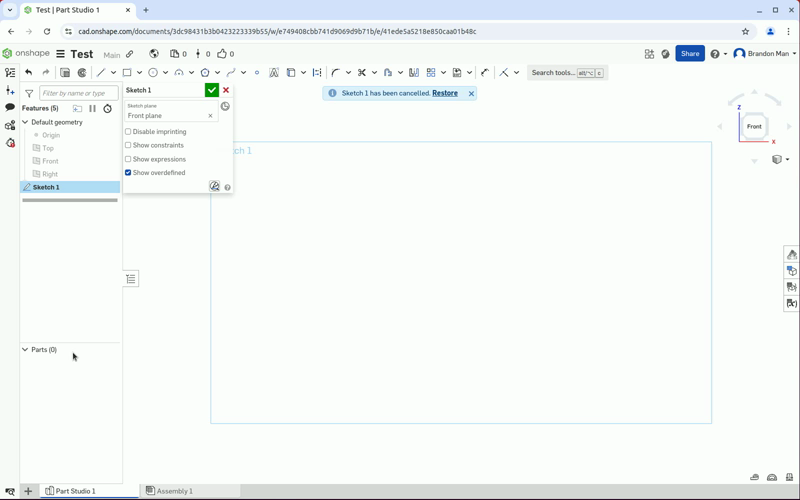
key(l)
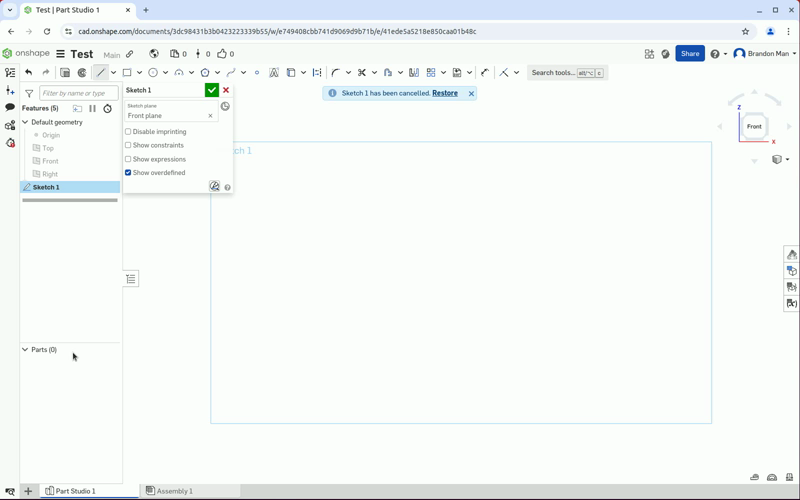
key_down(shift)
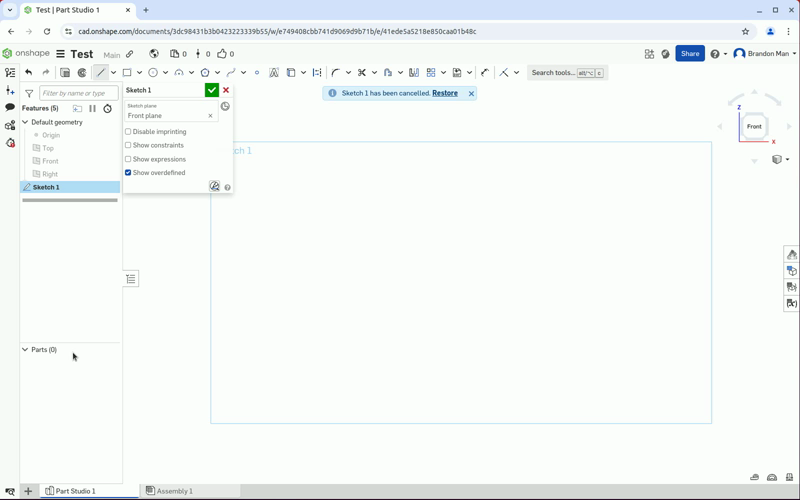
mouse_move(348, 288)
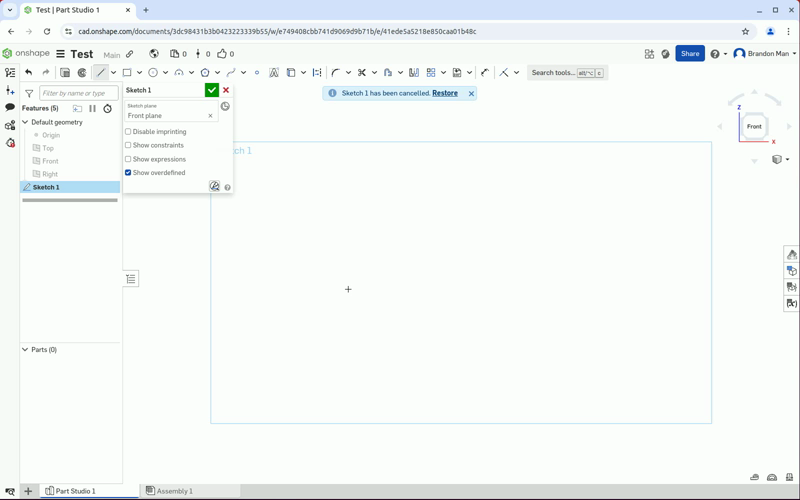
click(348, 288)
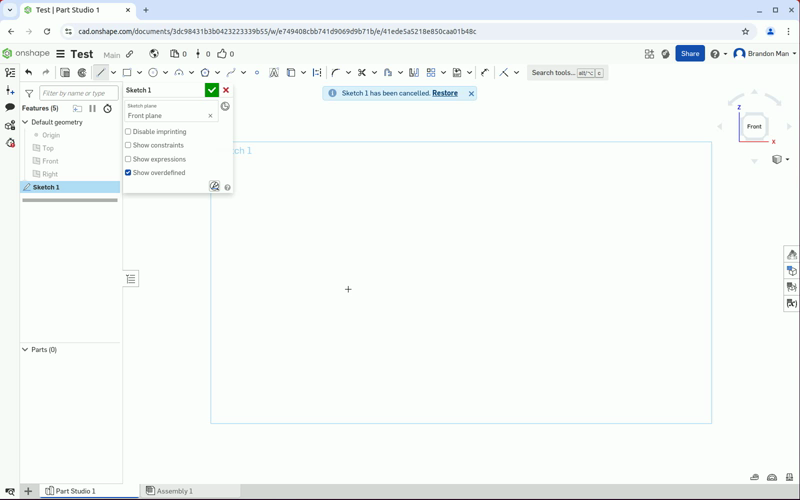
key_up(shift)
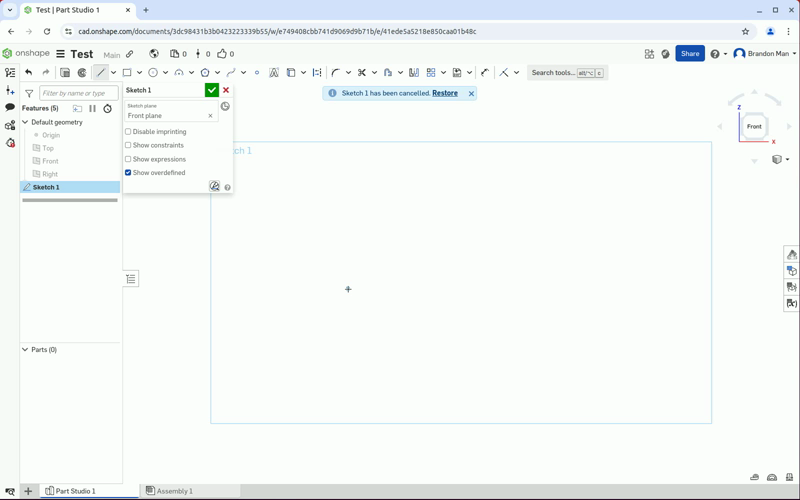
key_down(shift)
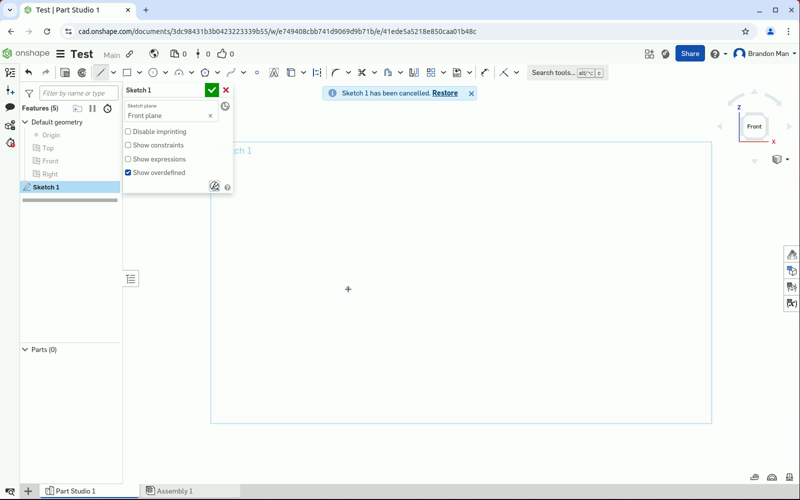
mouse_move(572, 288)
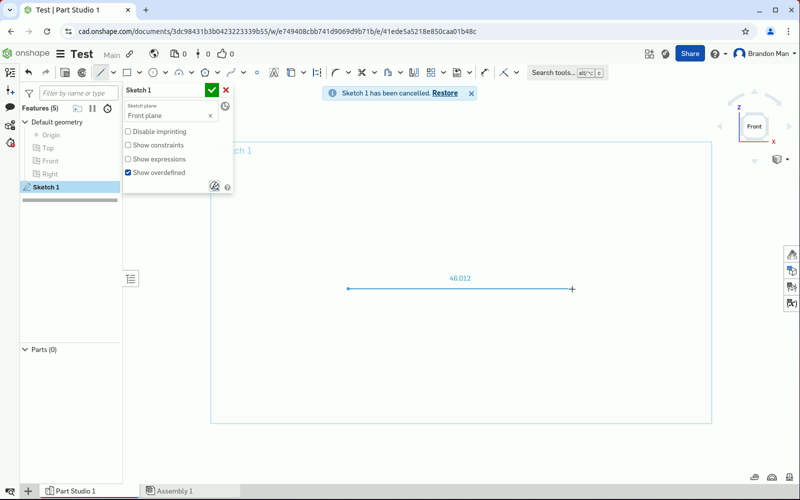
click(572, 288)
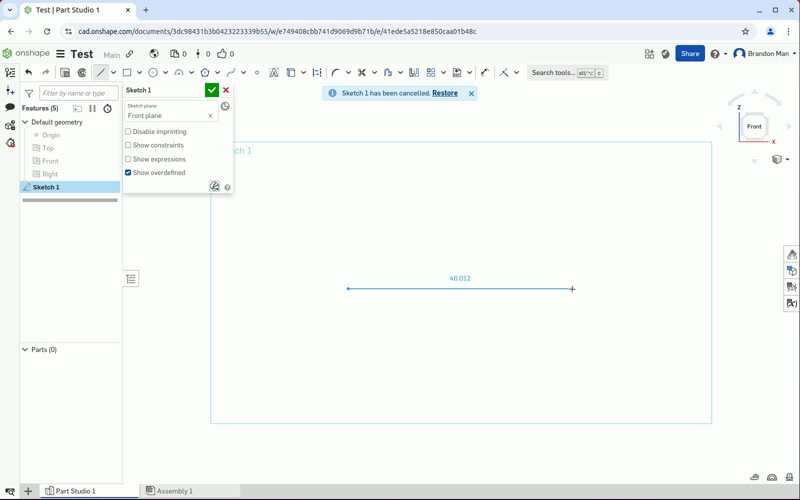
key_up(shift)
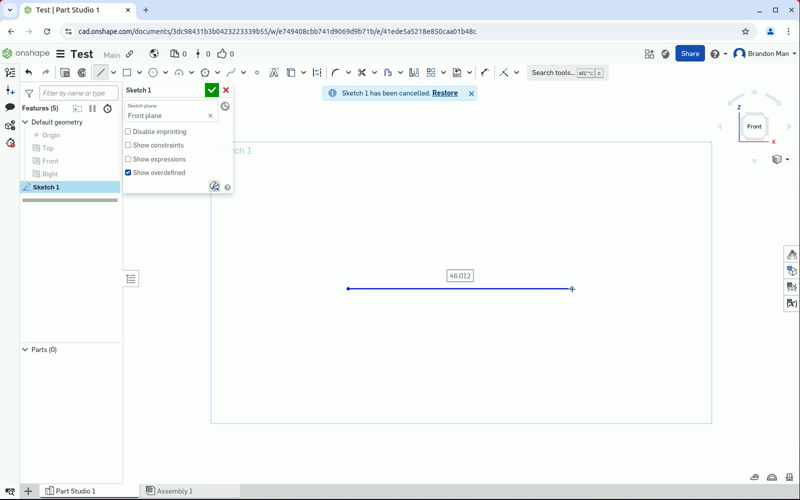
key_down(shift)
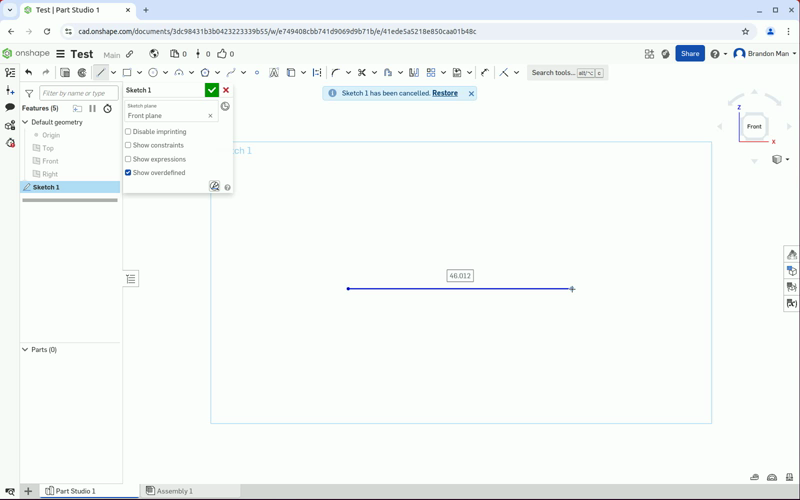
mouse_move(589, 288)
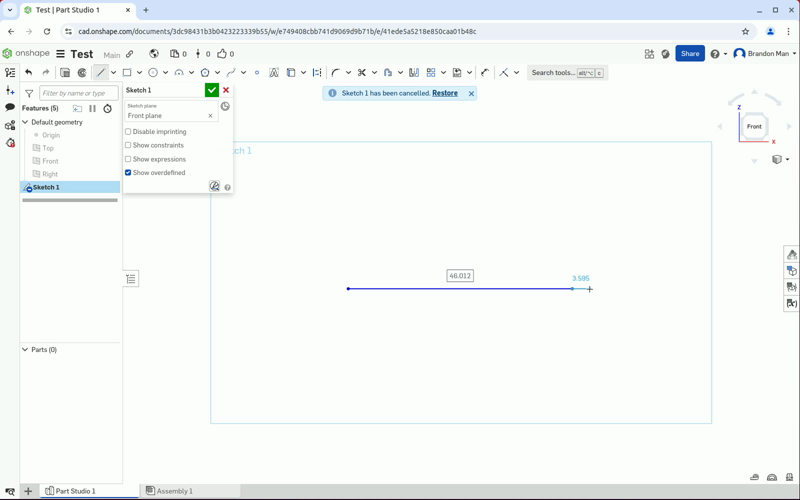
mouse_move(572, 276)
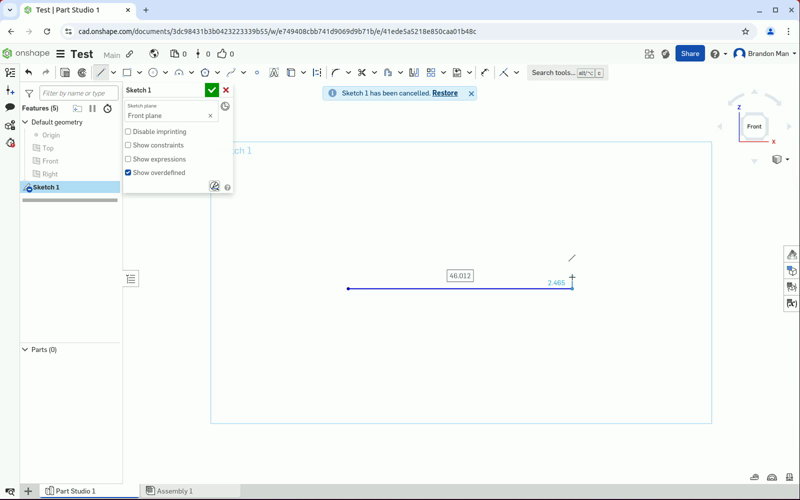
click(572, 276)
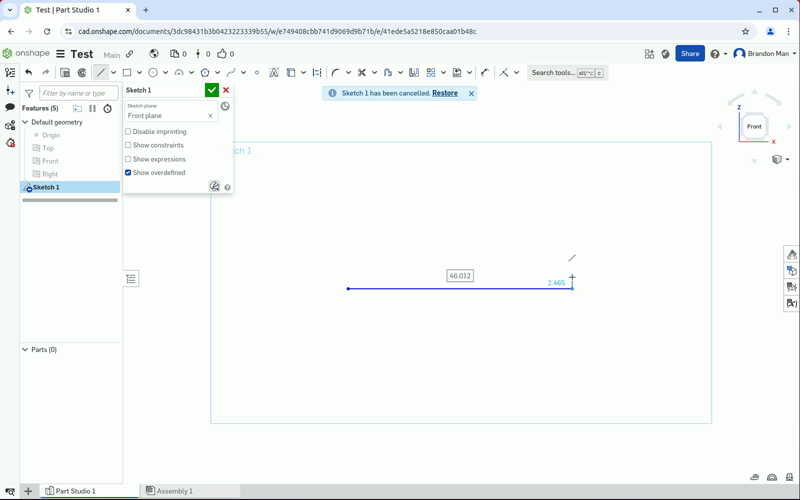
key_up(shift)
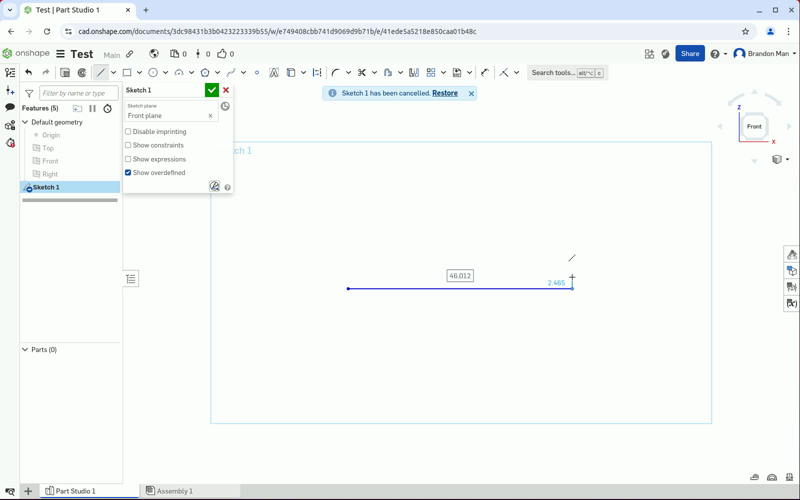
key_down(shift)
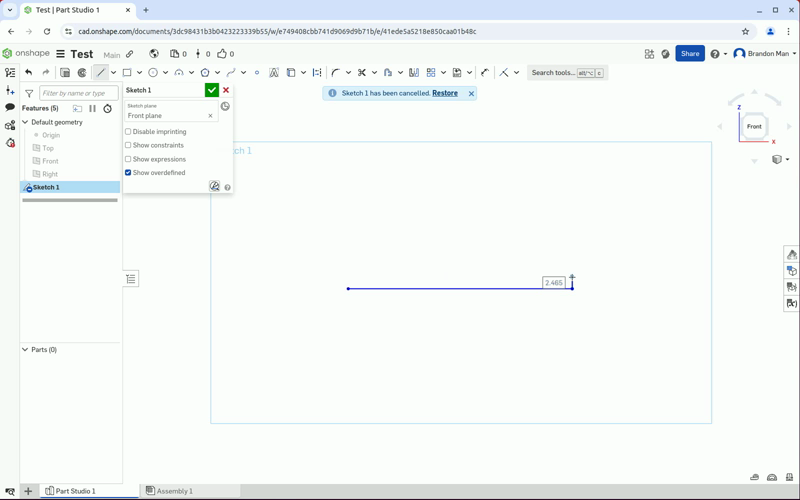
mouse_move(348, 276)
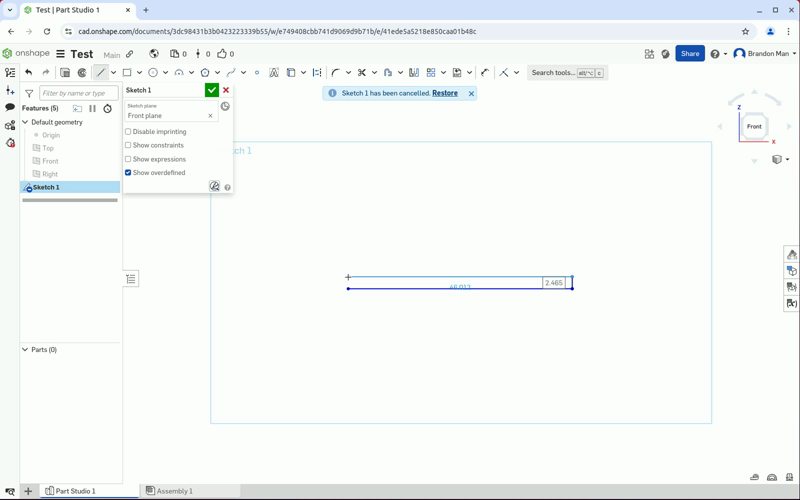
click(348, 276)
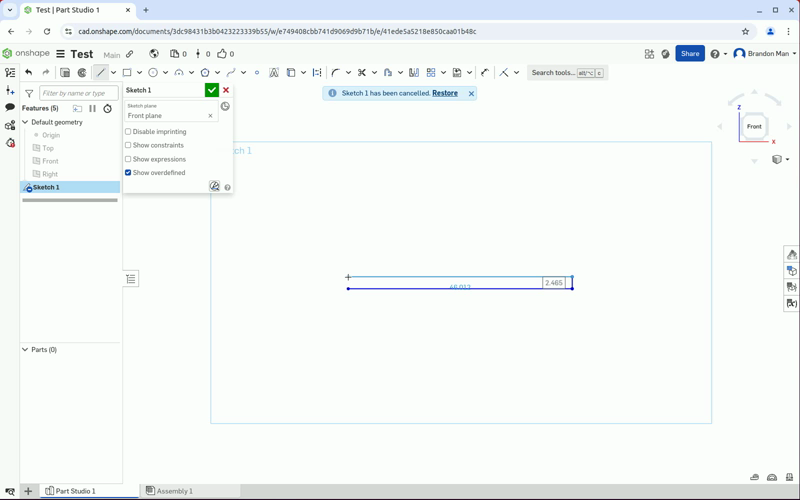
key_up(shift)
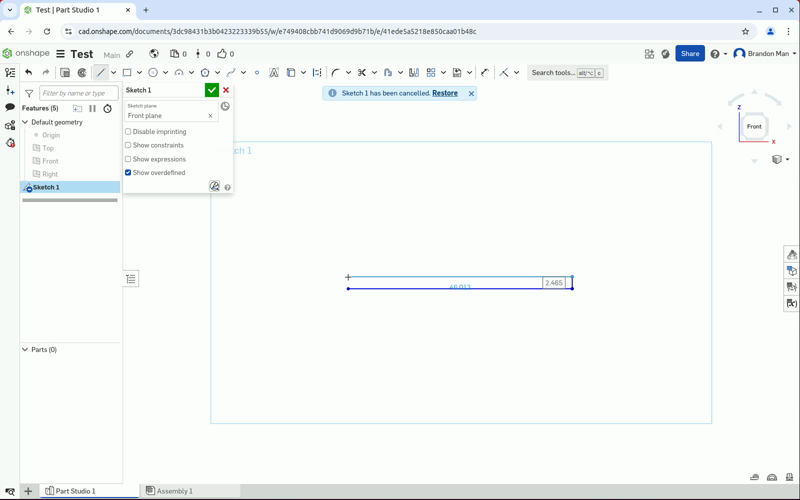
mouse_move(378, 276)
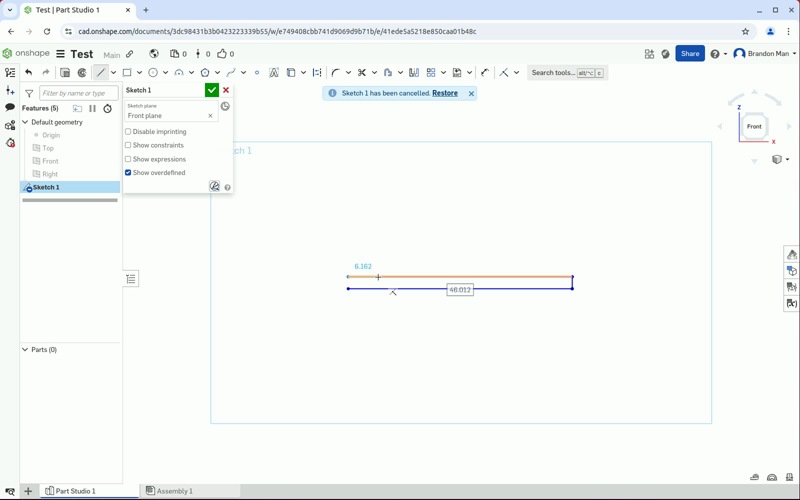
key_down(shift)
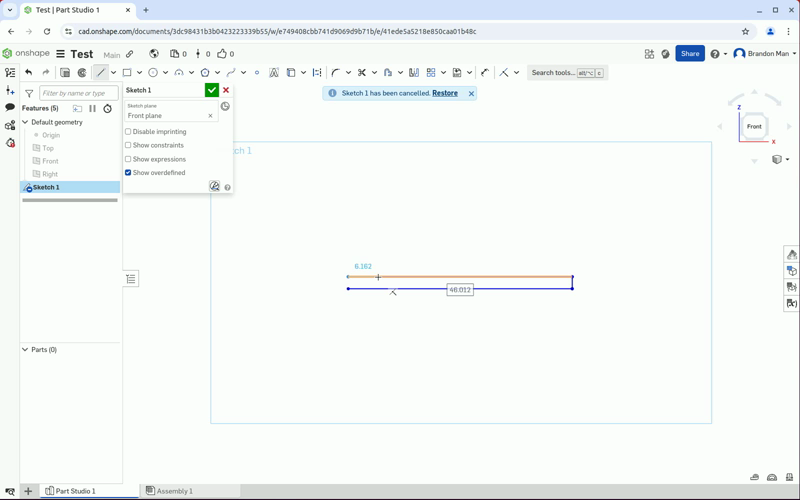
mouse_move(348, 288)
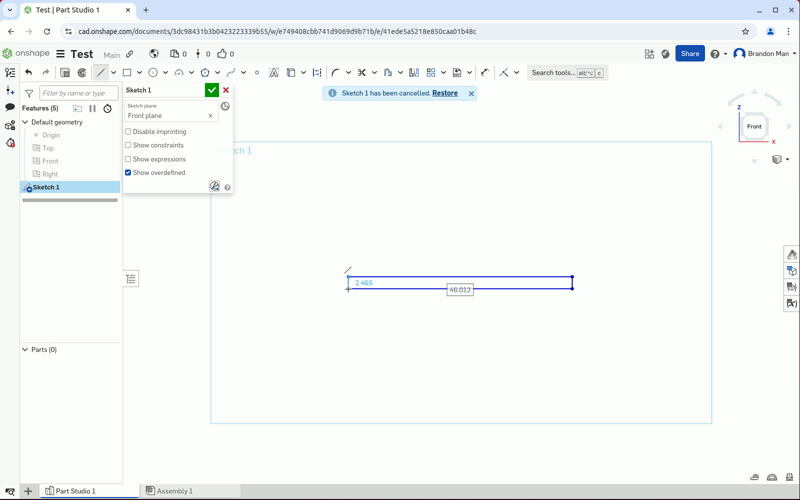
key_up(shift)
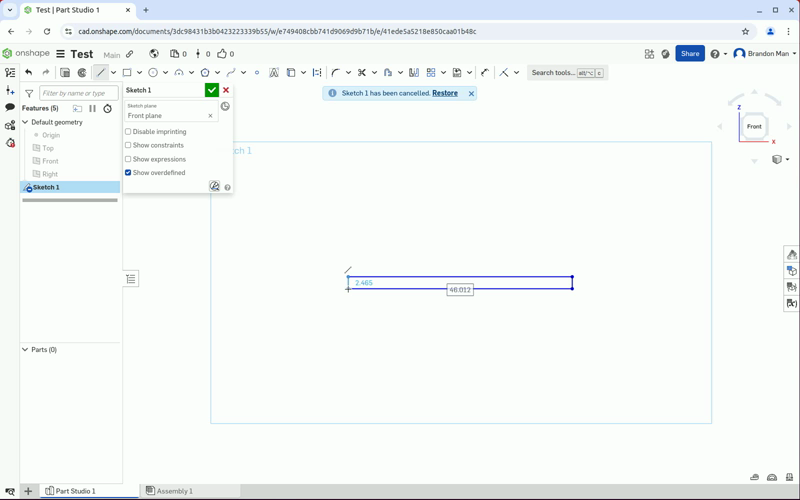
click(348, 288)
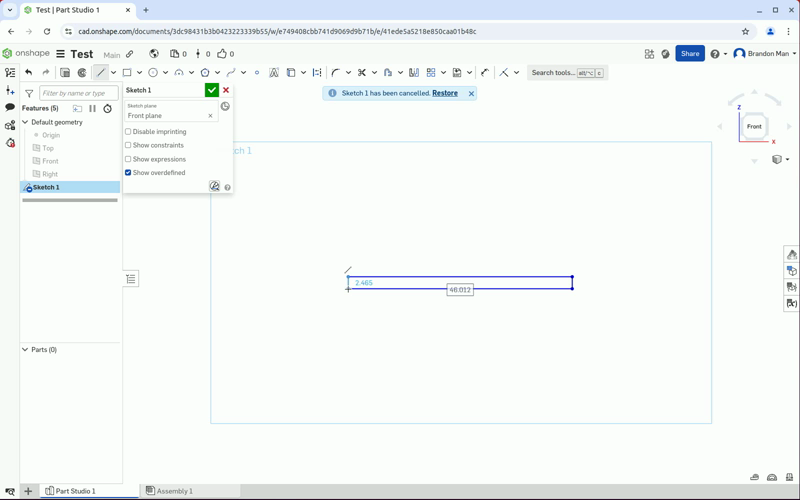
key(esc)
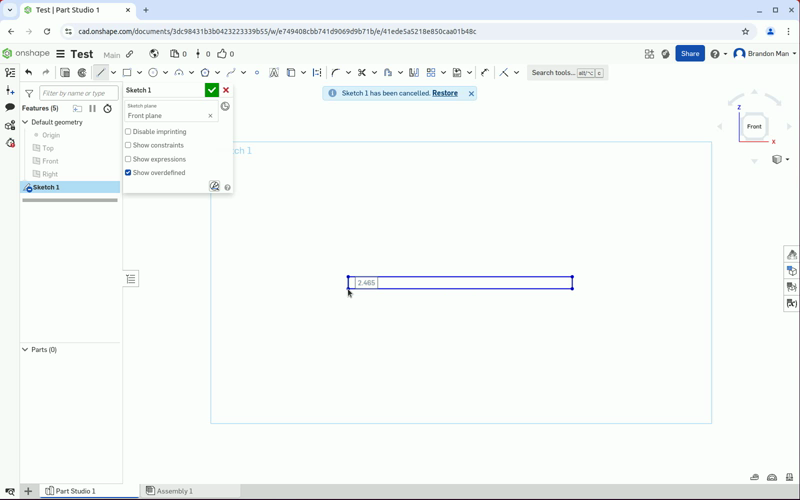
mouse_move(550, 285)
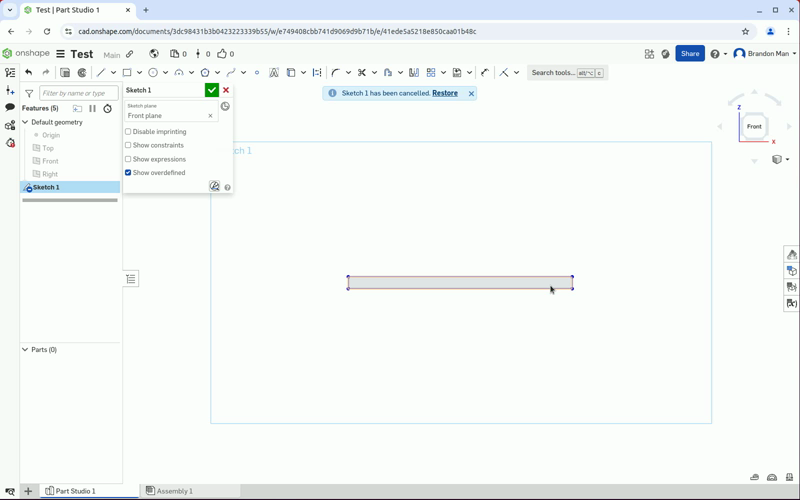
click(550, 285)
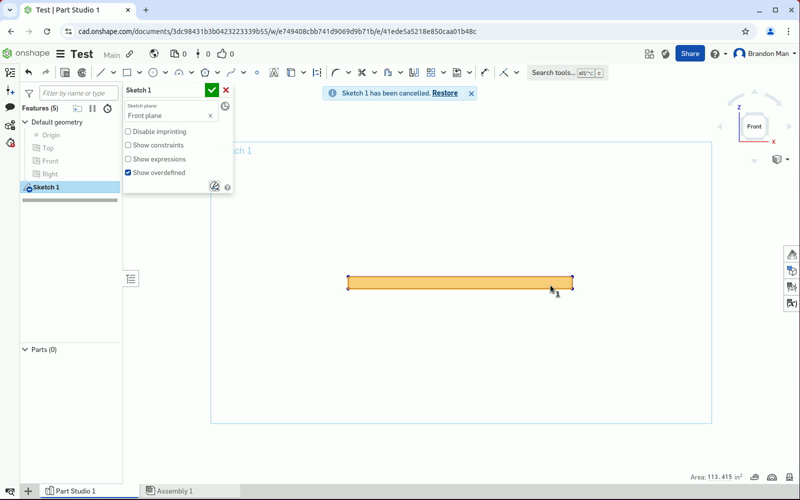
mouse_move(73, 352)
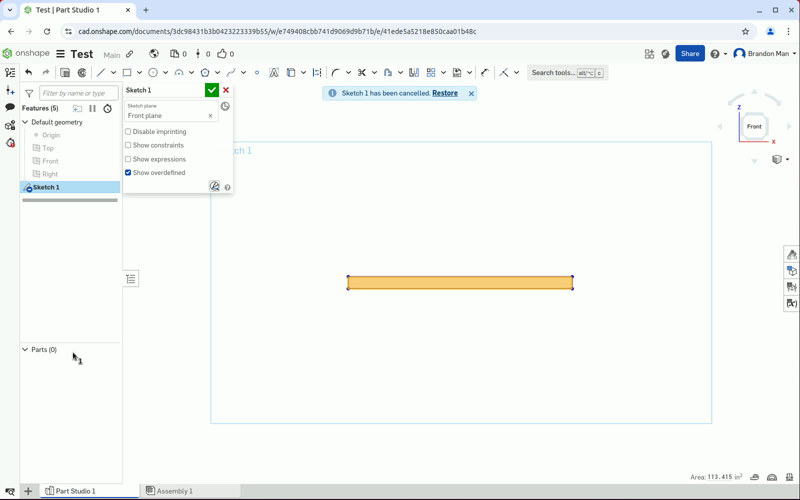
key(shift+y)
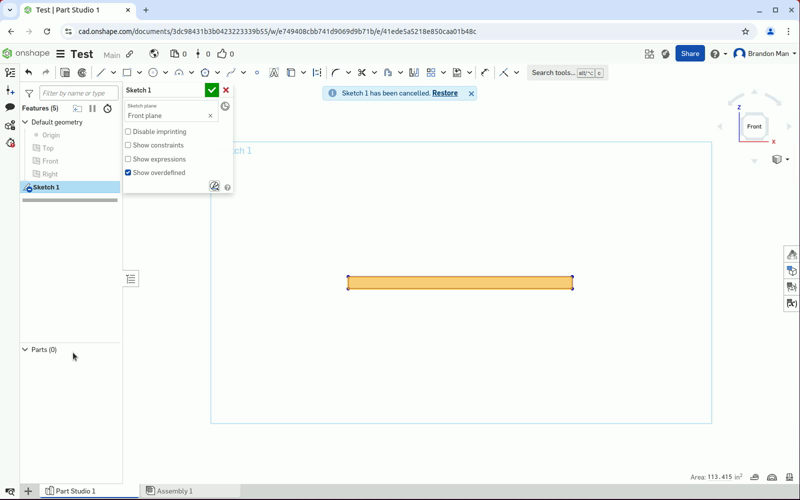
key(shift+e)
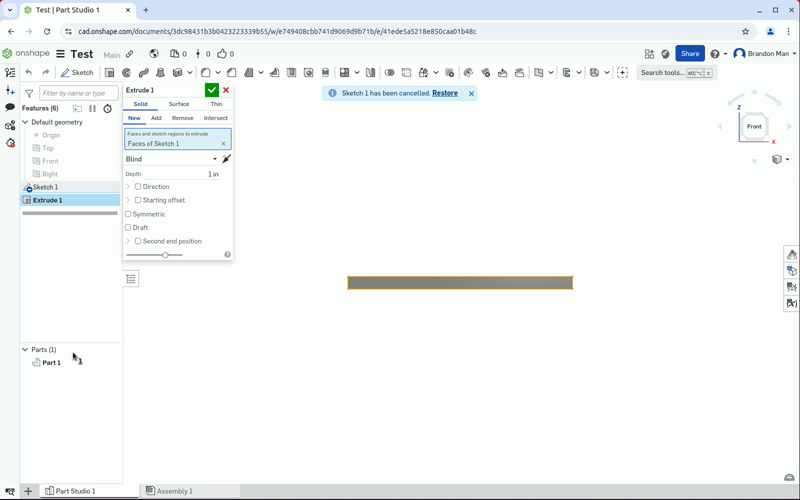
mouse_move(143, 106)
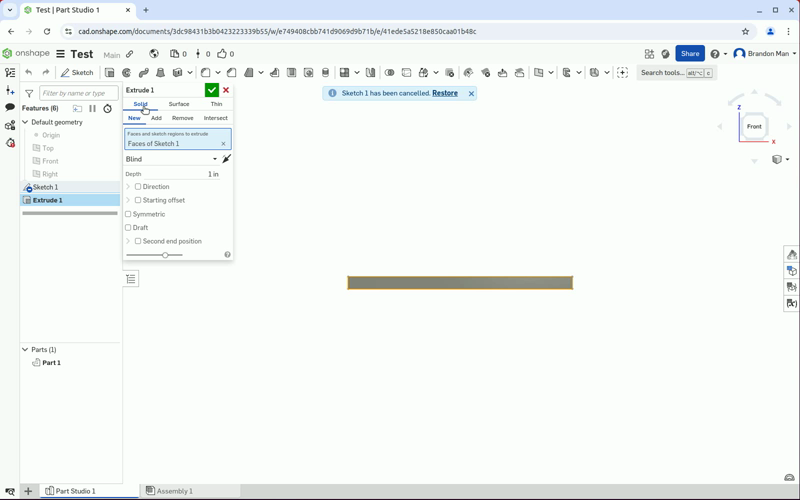
click(143, 106)
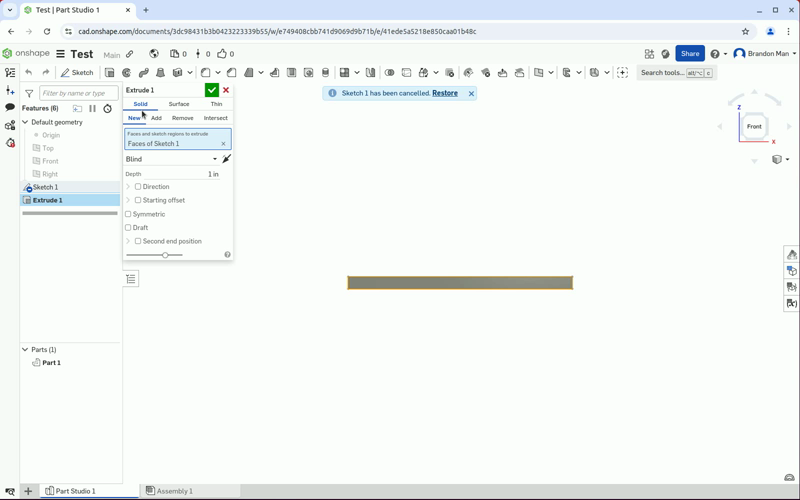
mouse_move(137, 120)
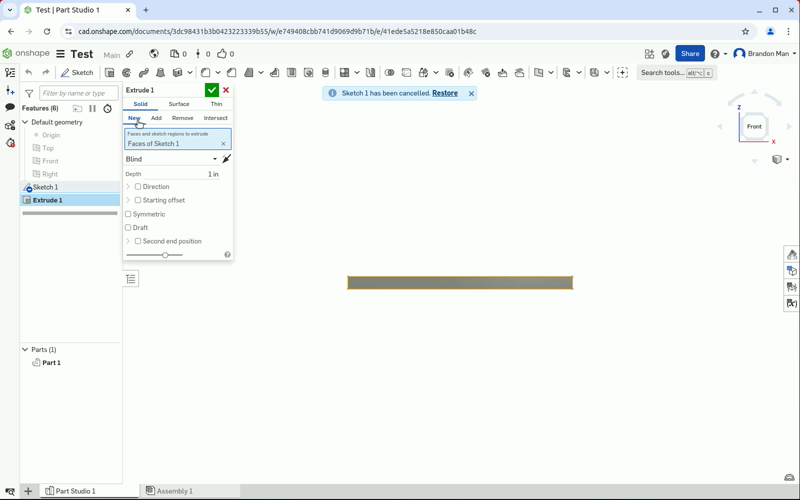
click(137, 120)
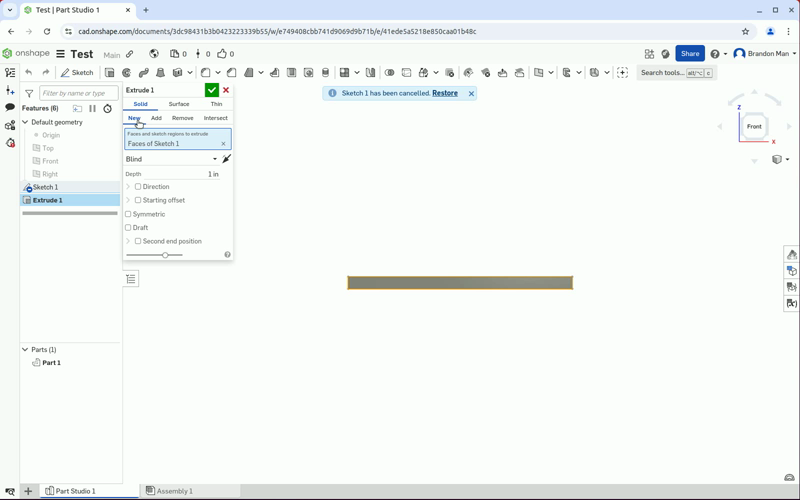
key(tab, 4)
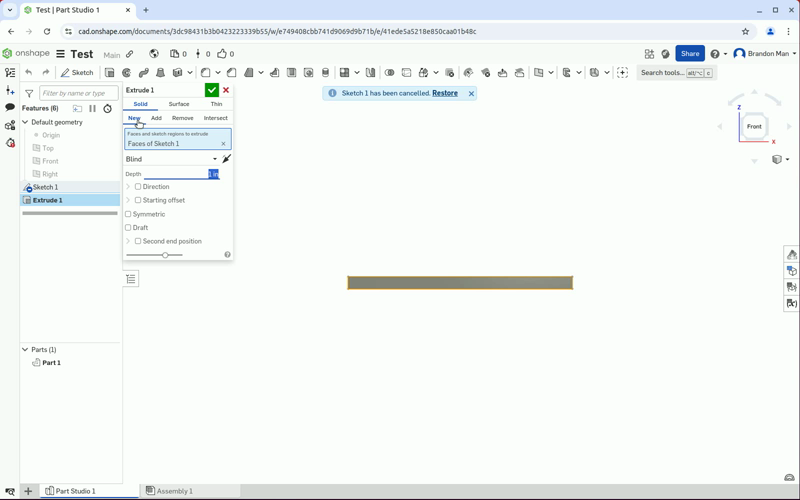
text(1.204)
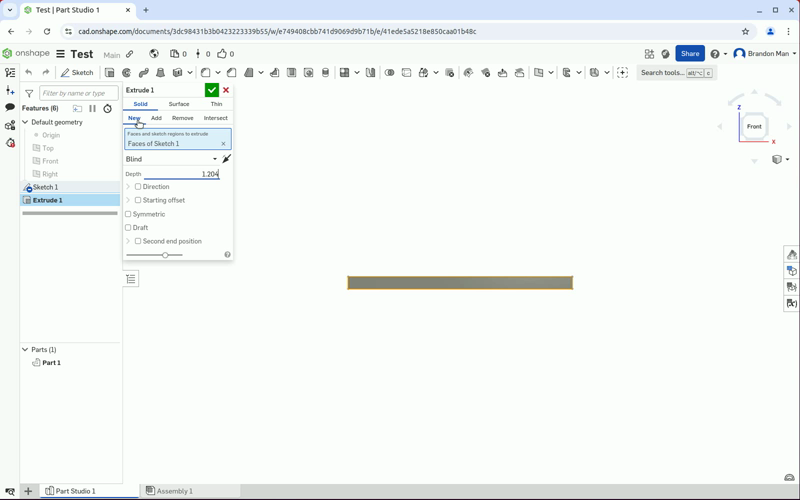
key(enter)
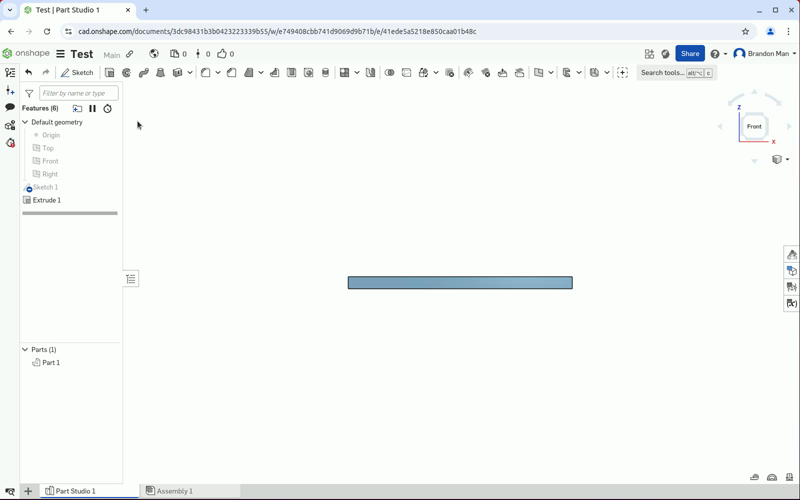
key(shift+h)
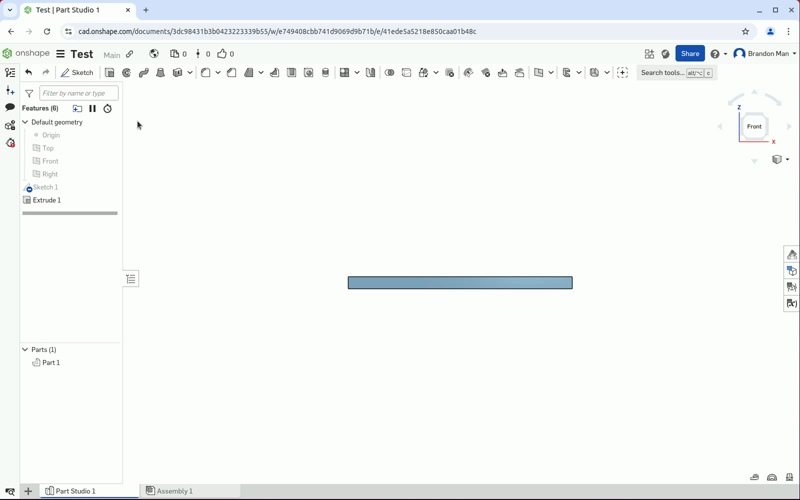
key(shift+h)
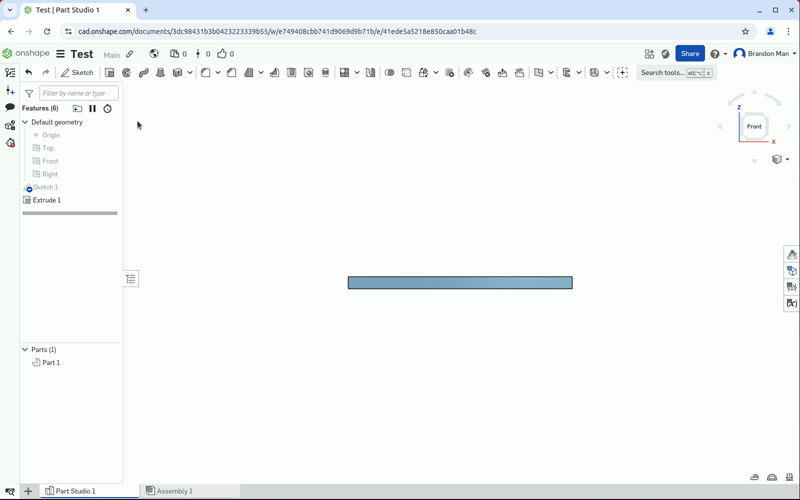
mouse_move(73, 189)
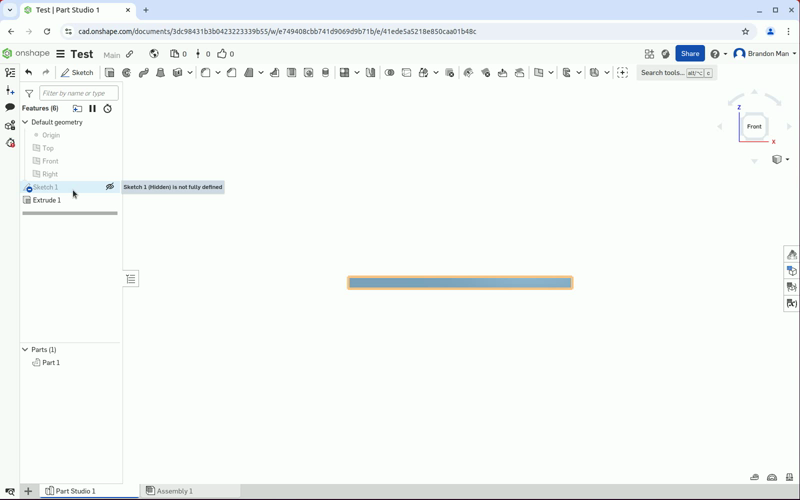
click(73, 189)
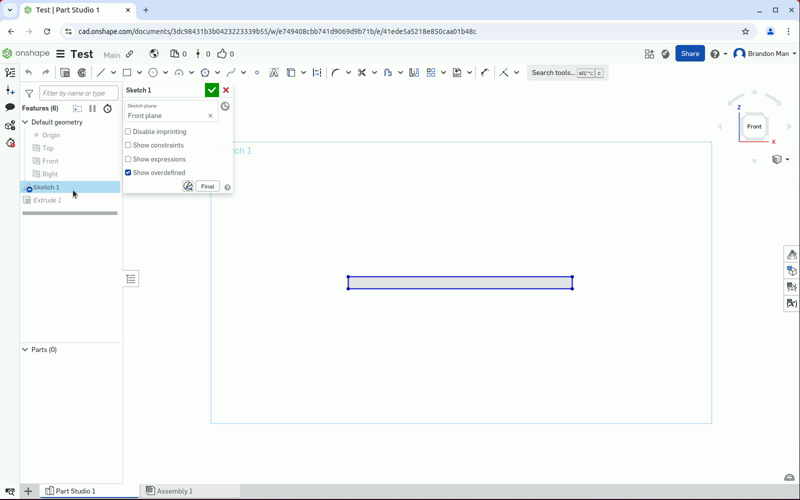
mouse_move(229, 92)
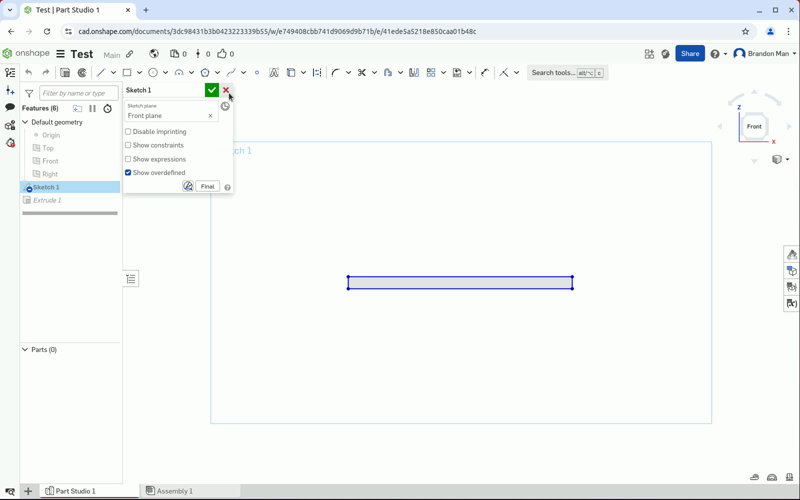
click(229, 92)
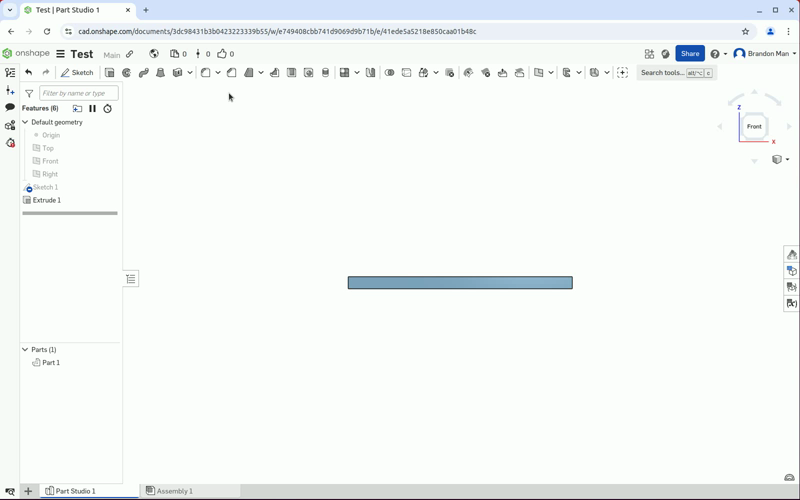
mouse_move(541, 75)
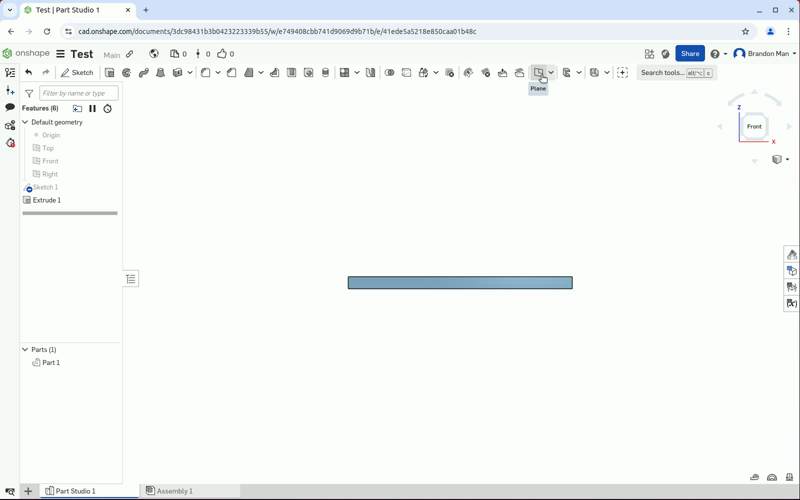
click(541, 75)
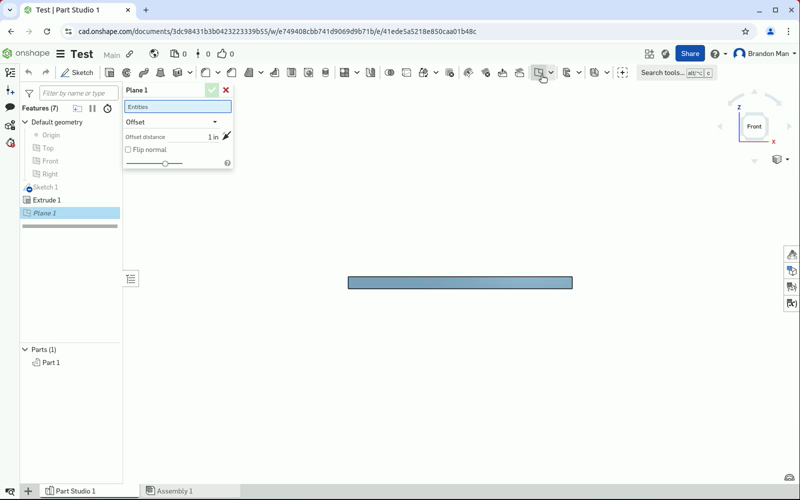
mouse_move(73, 163)
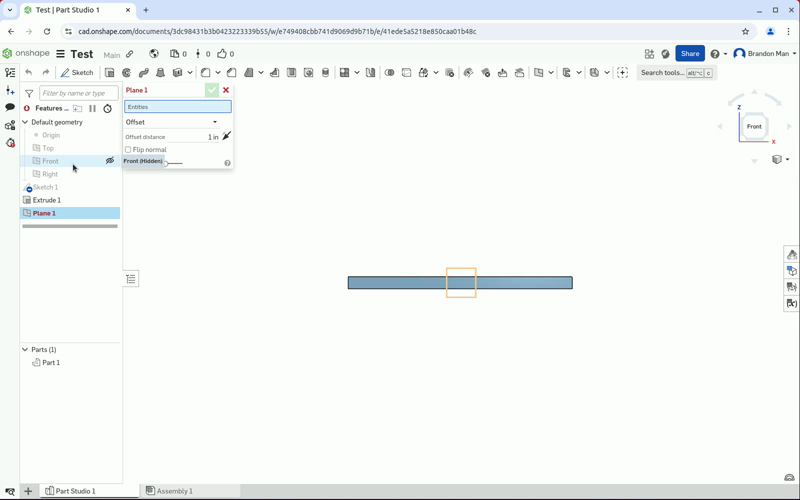
click(73, 163)
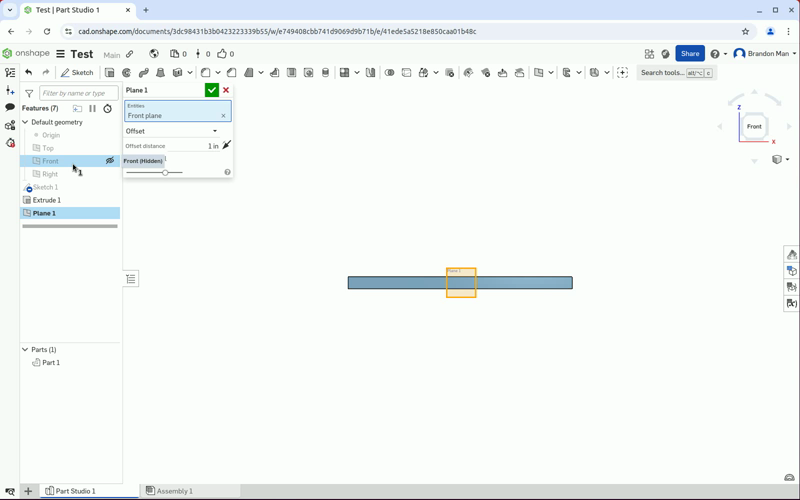
key(tab, 2)
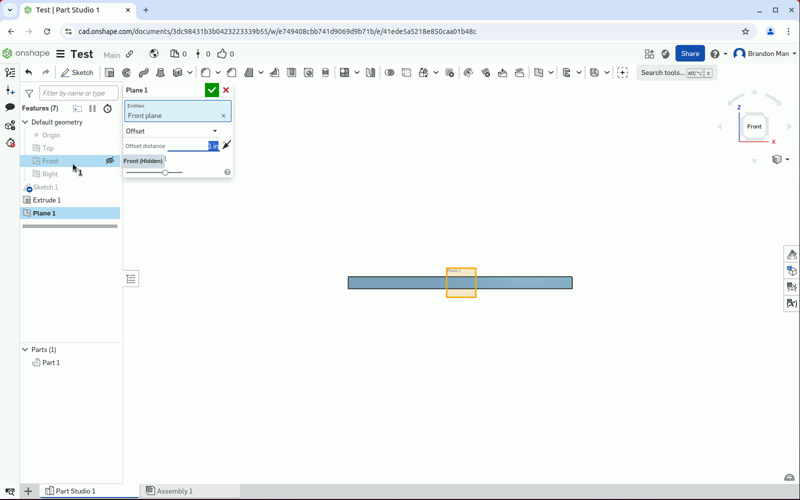
text(1.202)
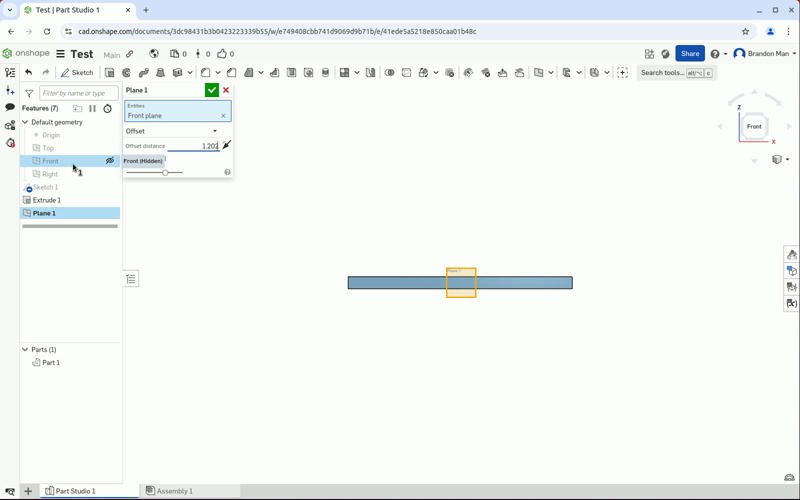
key(enter, 2)
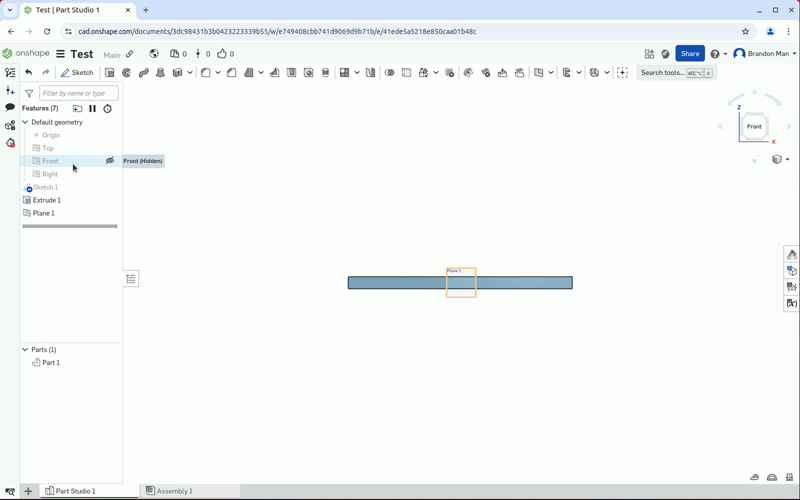
key(shift+s)
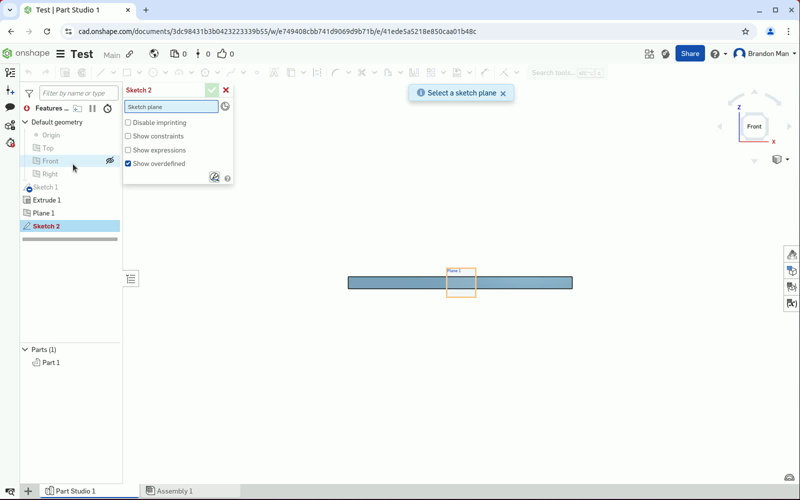
mouse_move(73, 215)
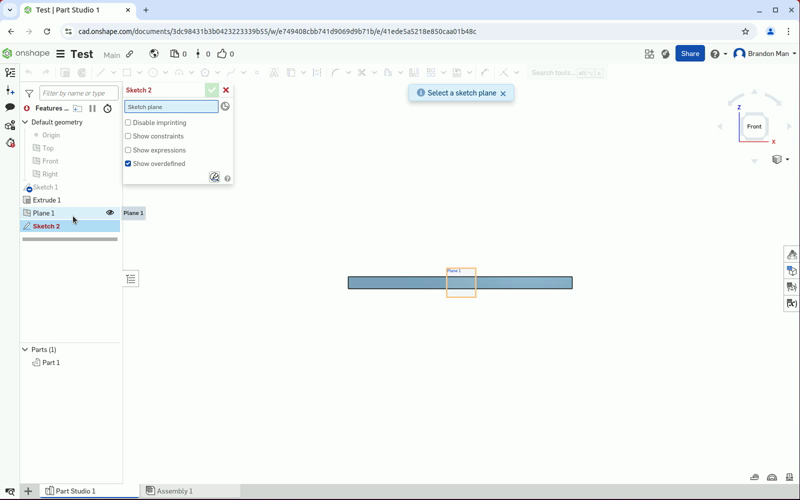
click(73, 215)
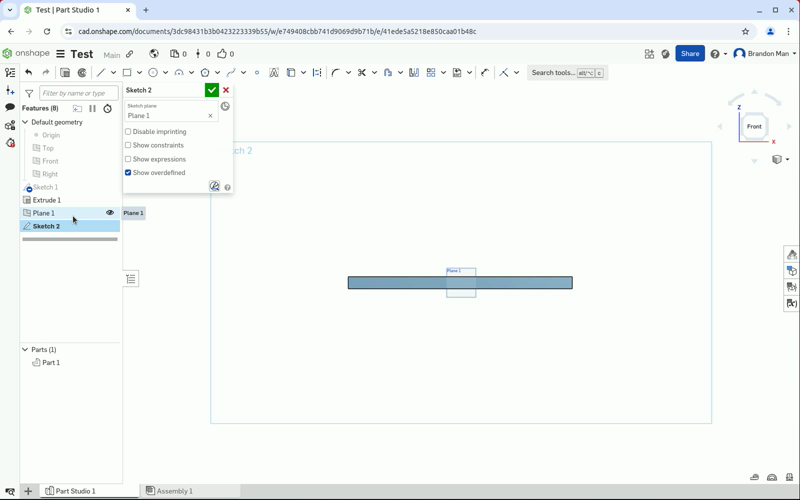
mouse_move(73, 352)
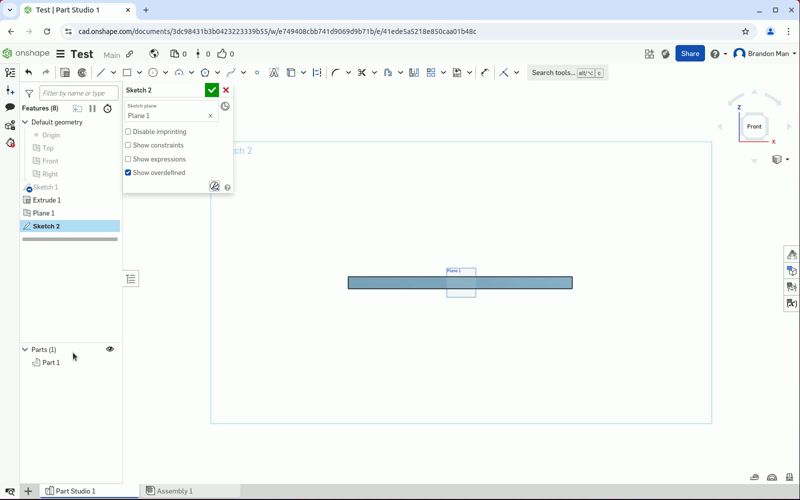
key(y)
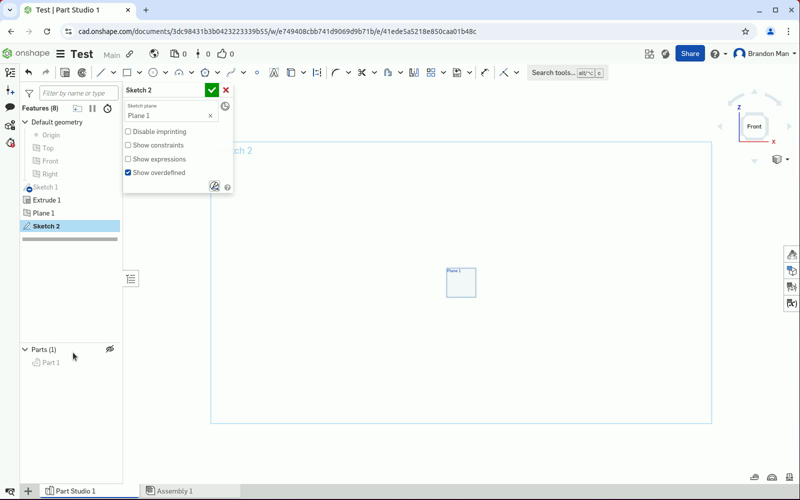
key(c)
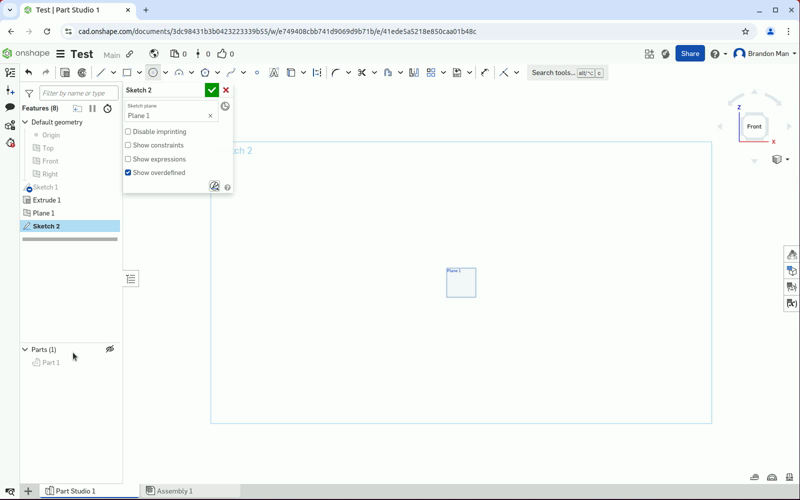
key_down(shift)
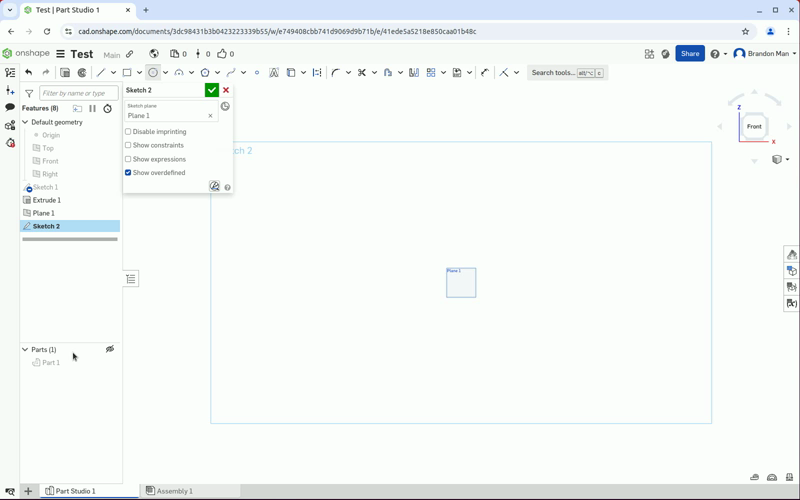
mouse_move(564, 280)
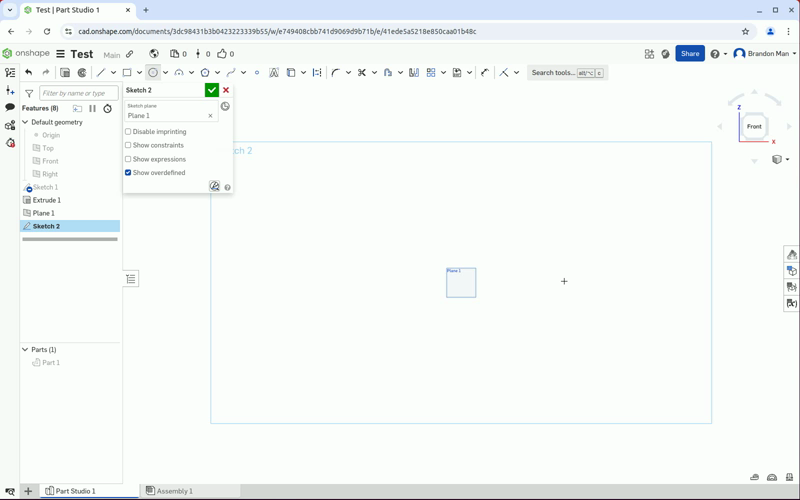
click(564, 280)
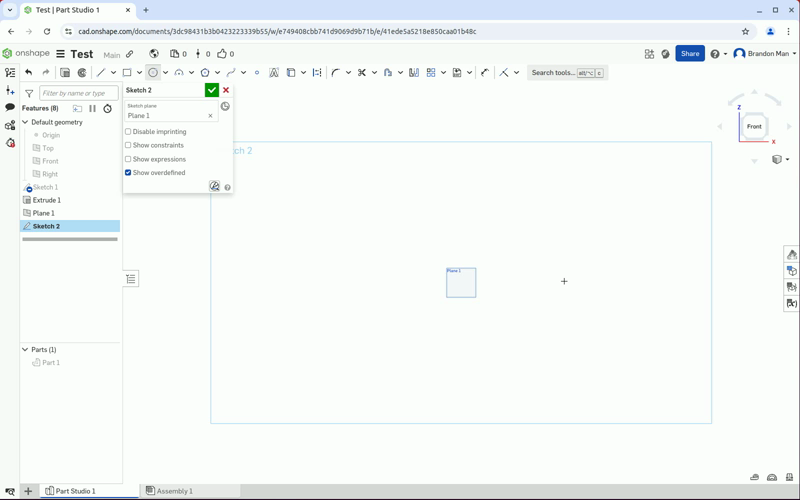
key_up(shift)
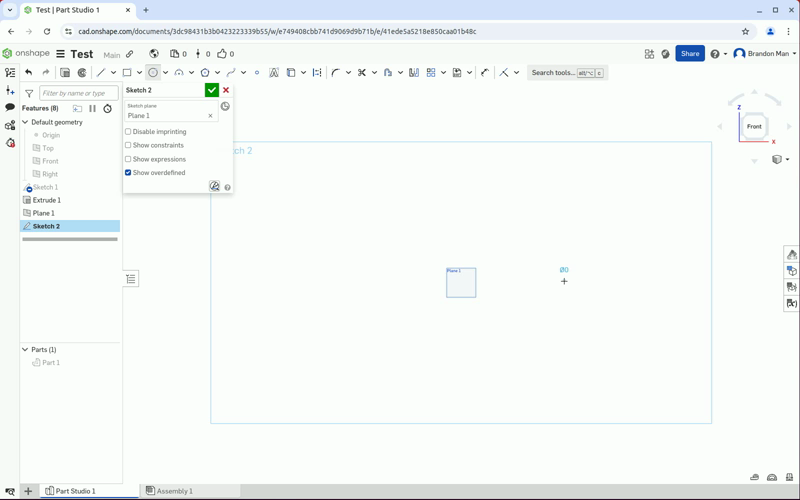
mouse_move(566, 280)
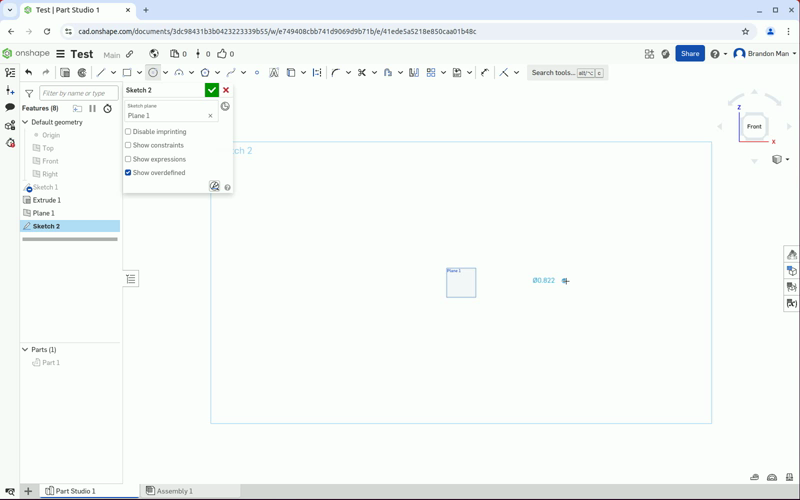
scroll(6)
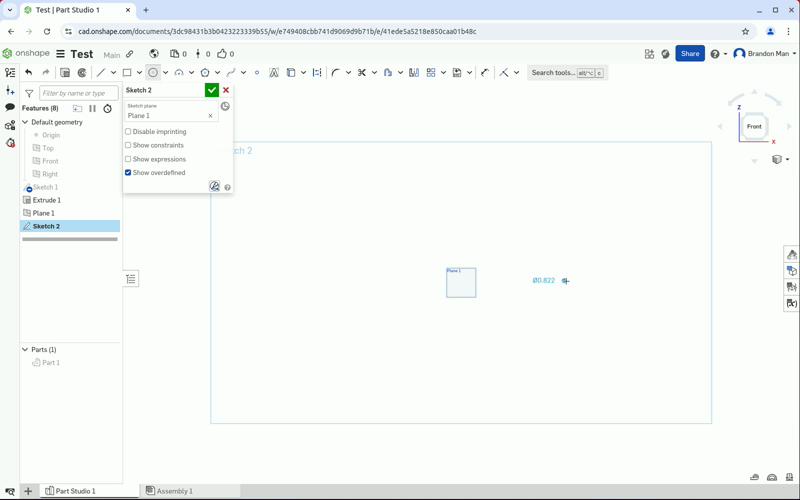
scroll(6)
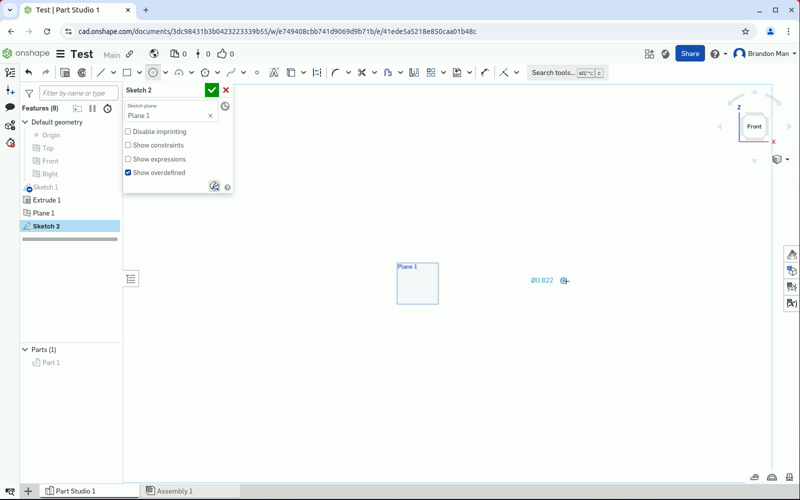
scroll(6)
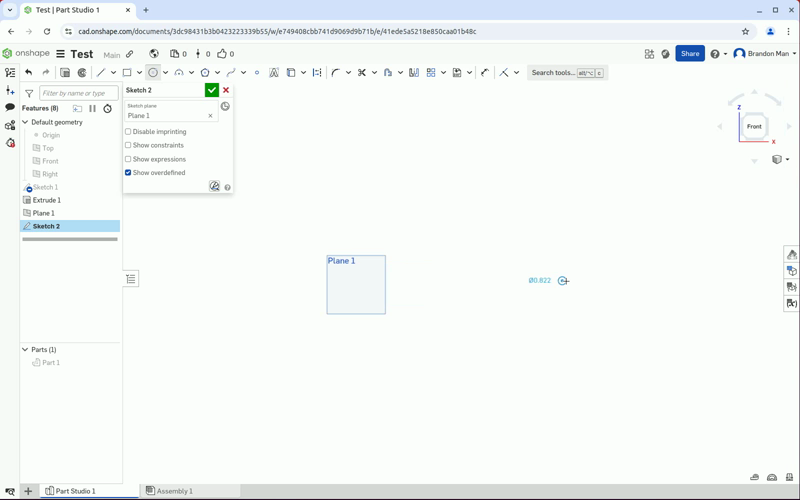
scroll(6)
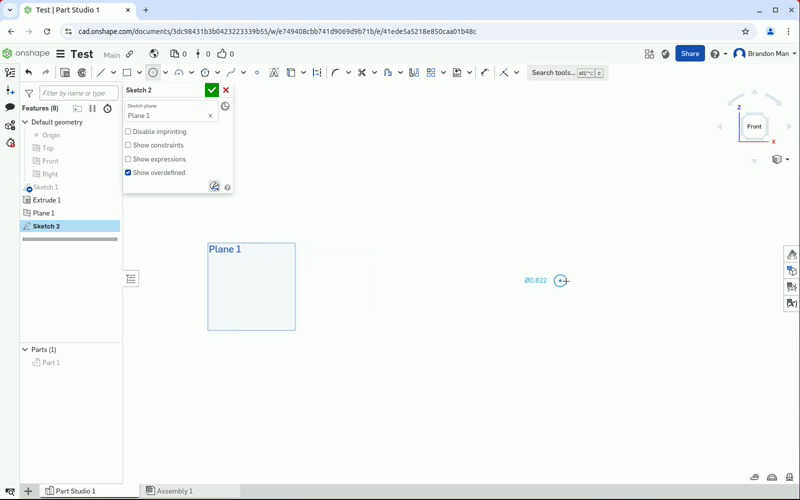
scroll(6)
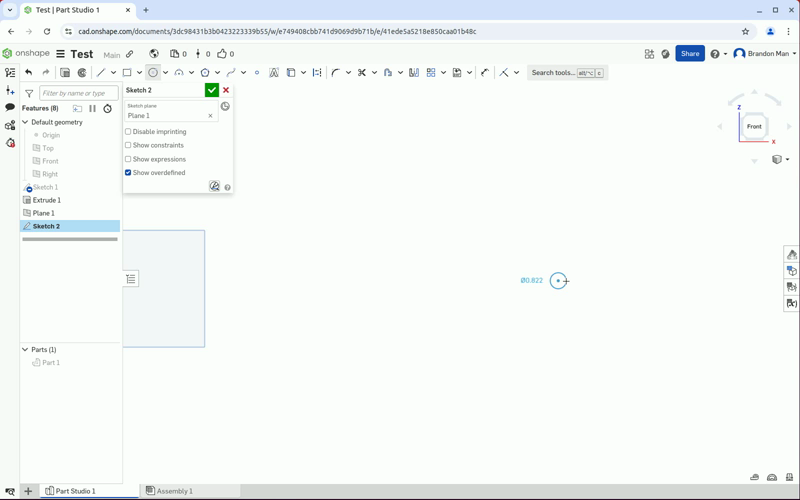
scroll(6)
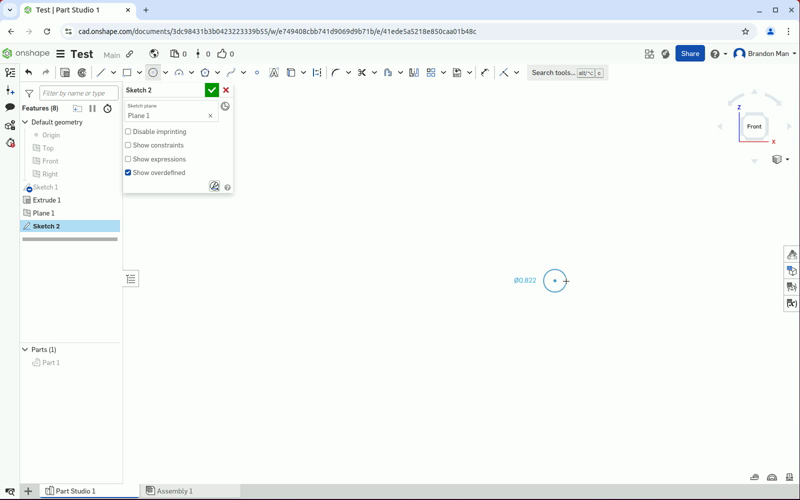
scroll(6)
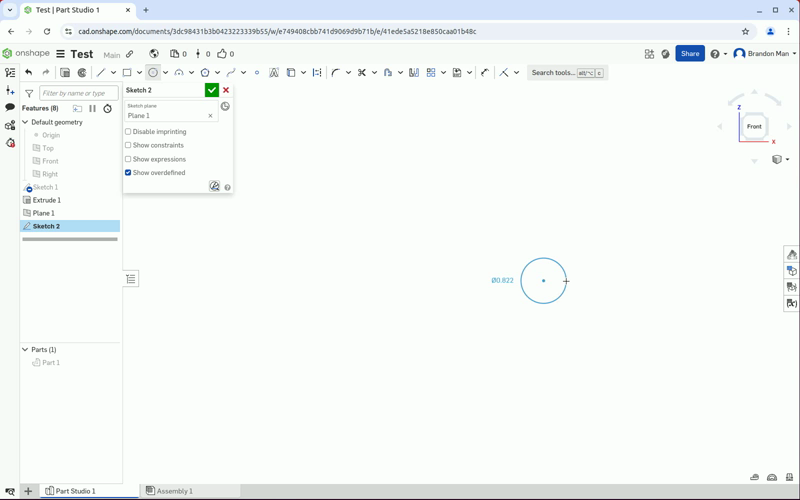
click(566, 280)
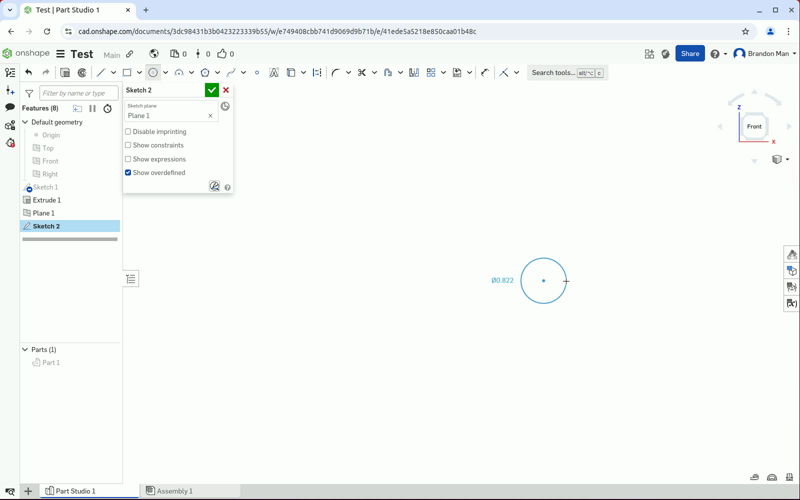
scroll(-6)
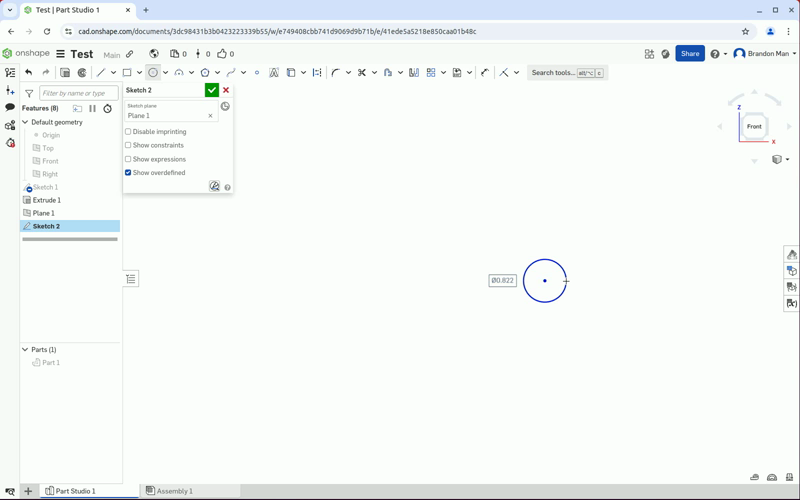
scroll(-6)
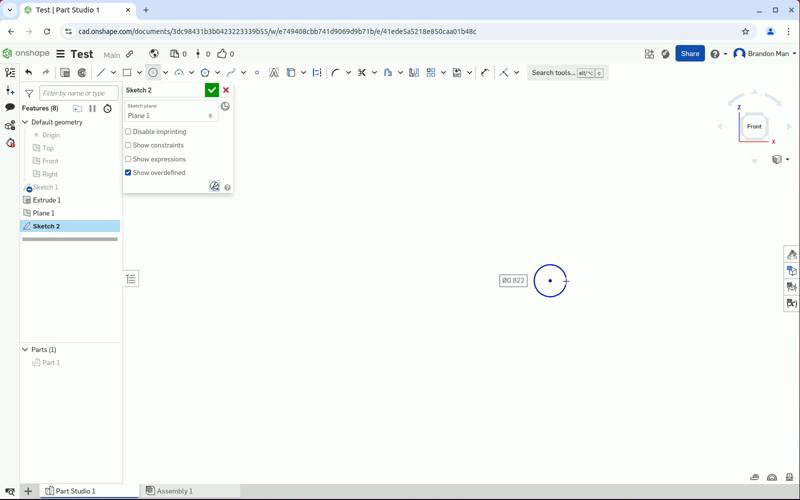
scroll(-6)
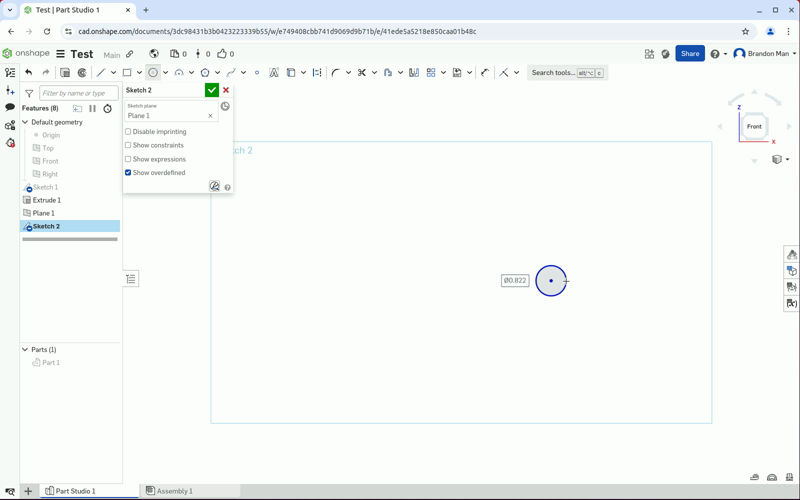
scroll(-6)
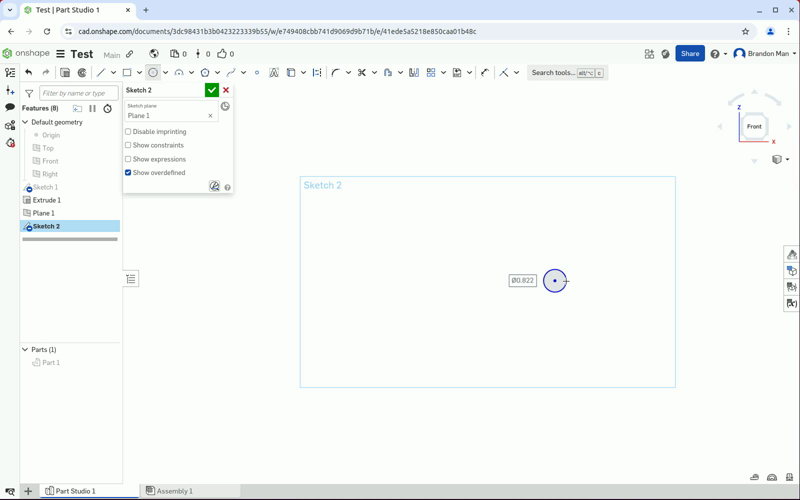
scroll(-6)
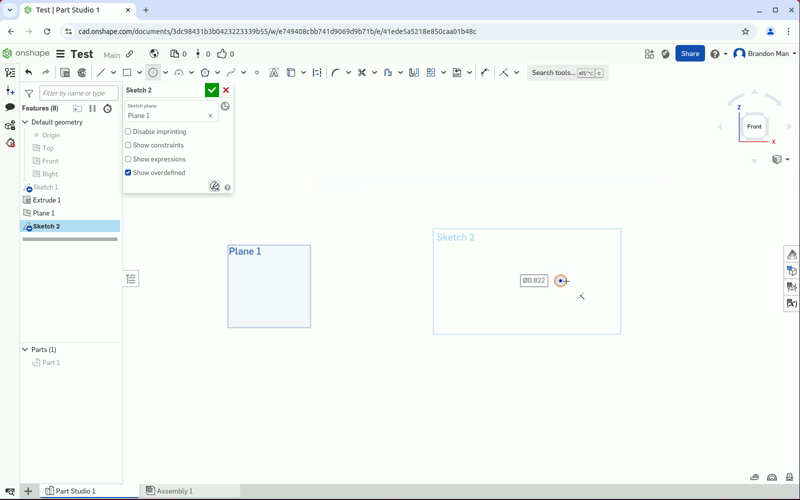
scroll(-6)
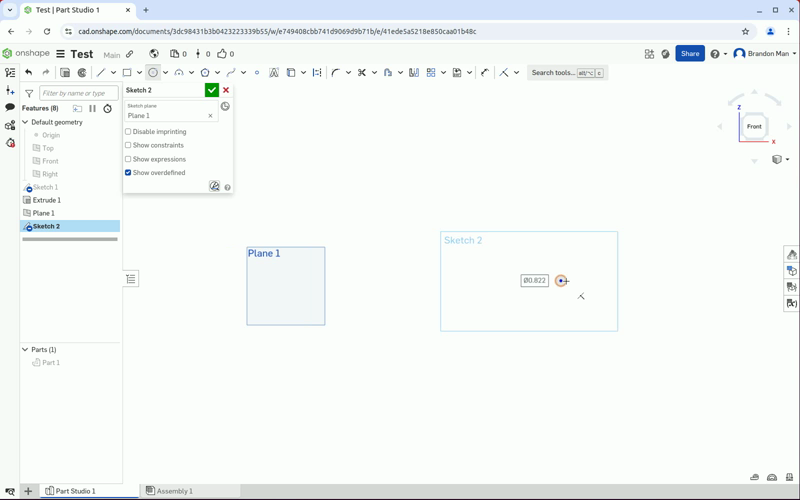
scroll(-6)
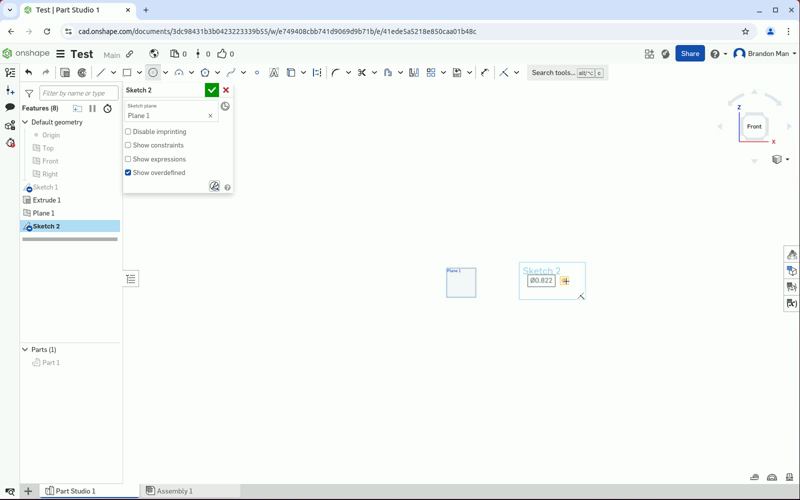
key(esc)
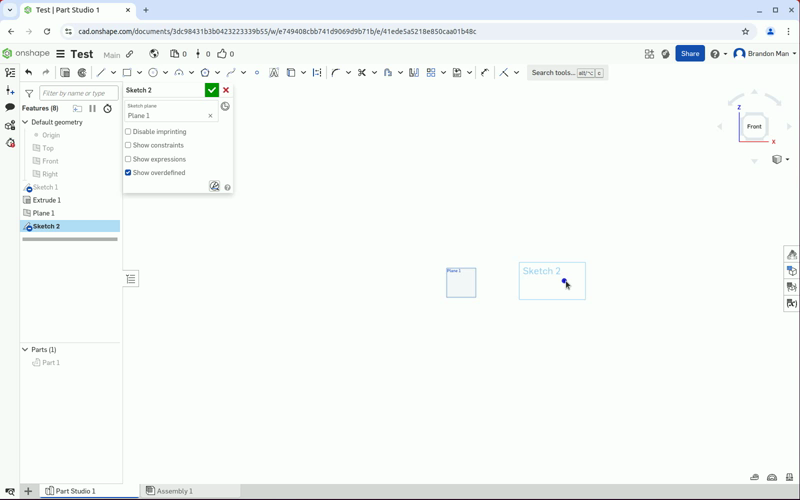
mouse_move(565, 280)
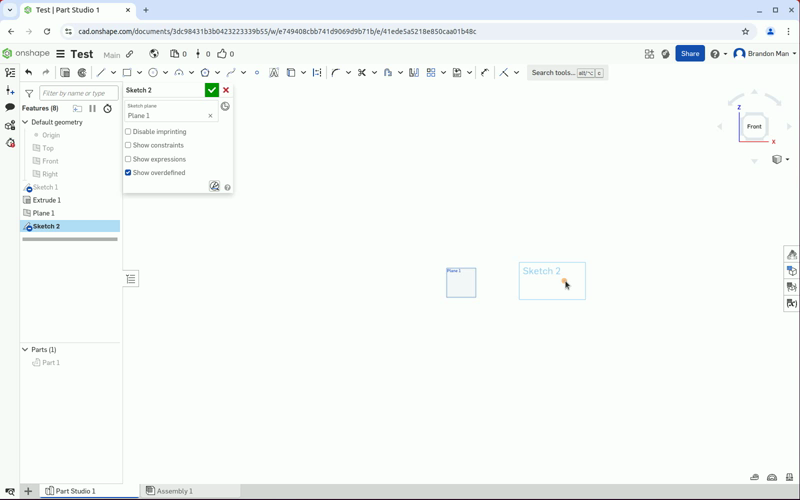
scroll(6)
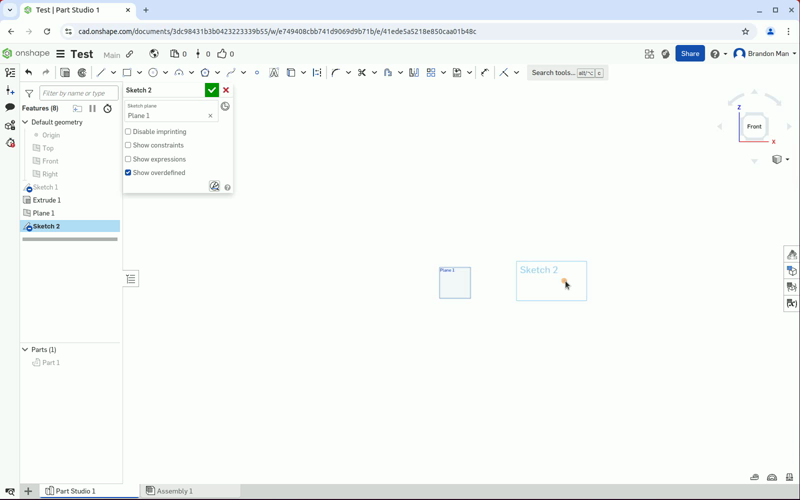
scroll(6)
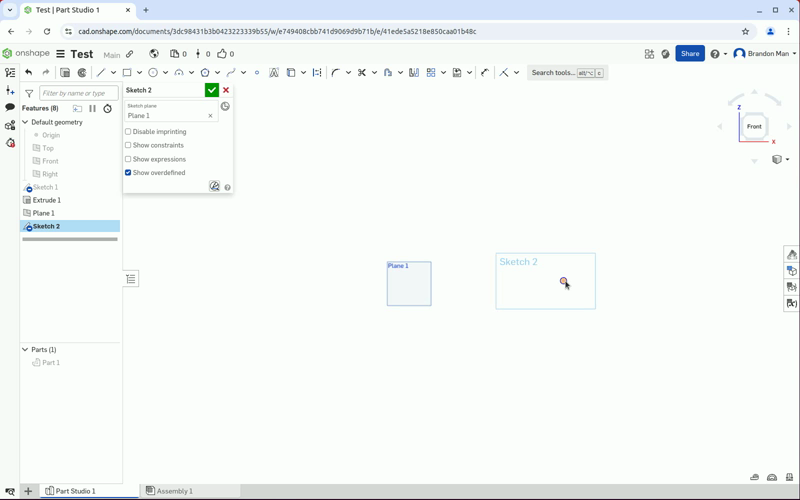
scroll(6)
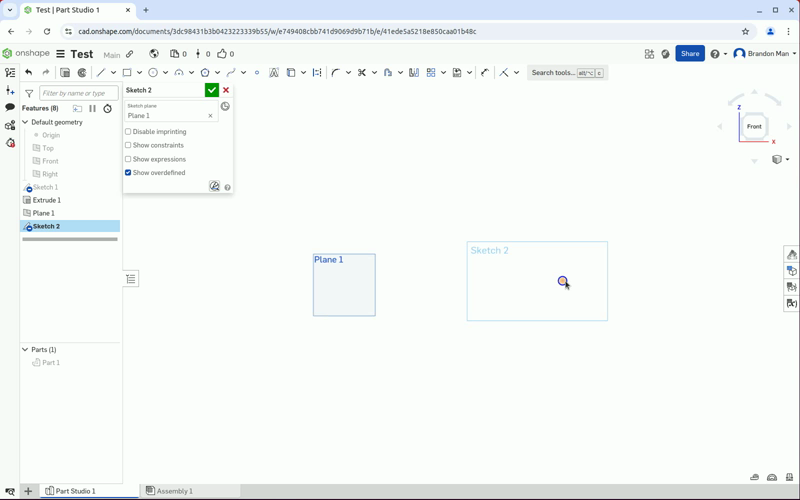
scroll(6)
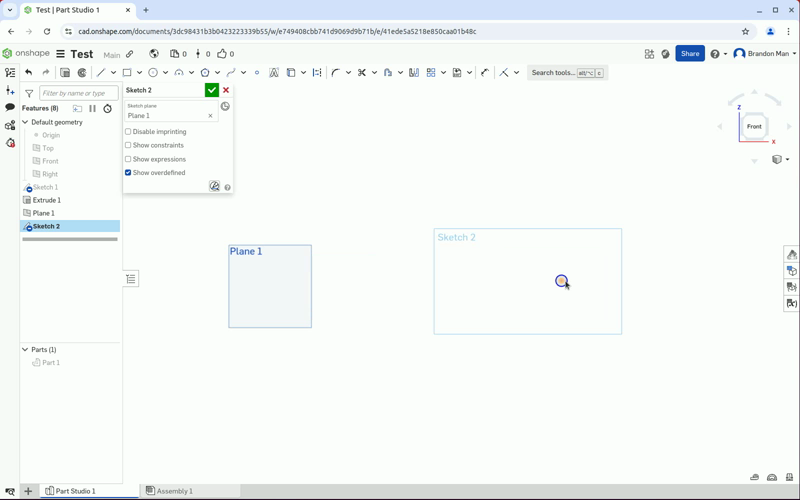
scroll(6)
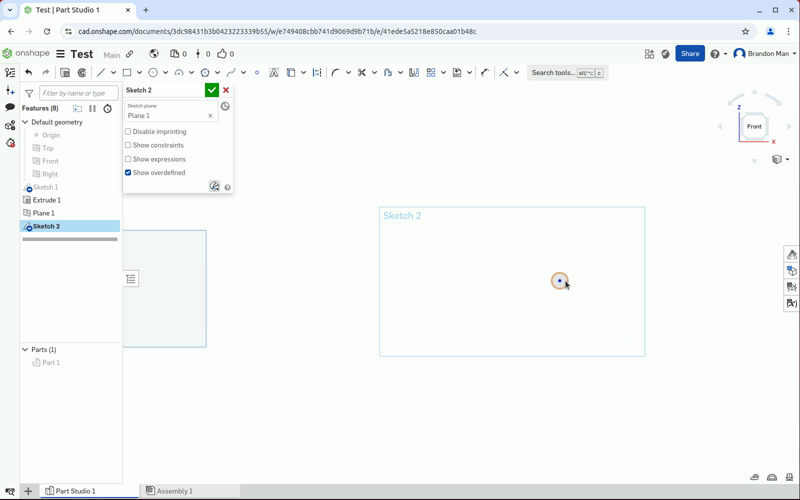
scroll(6)
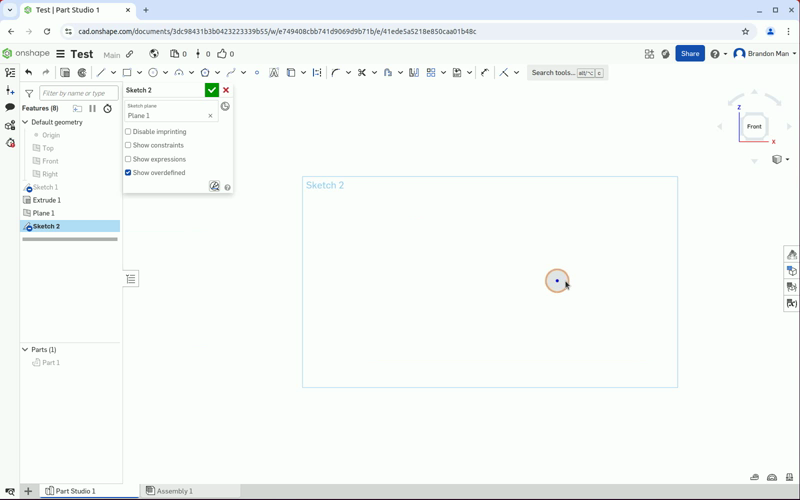
scroll(6)
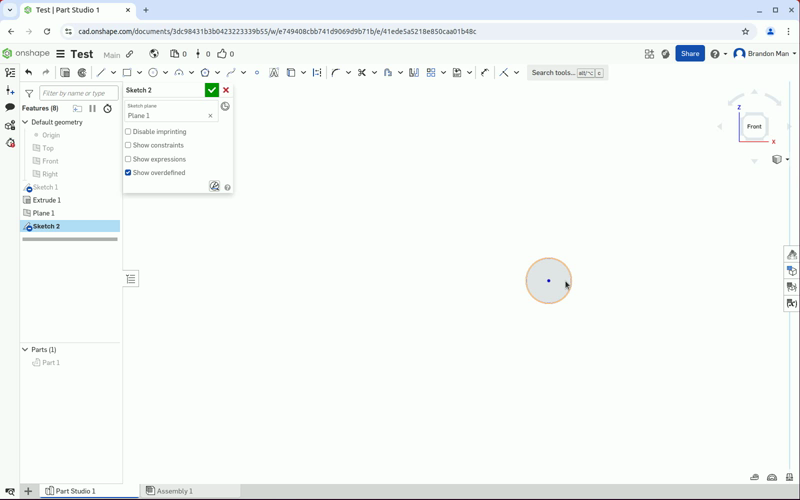
click(565, 280)
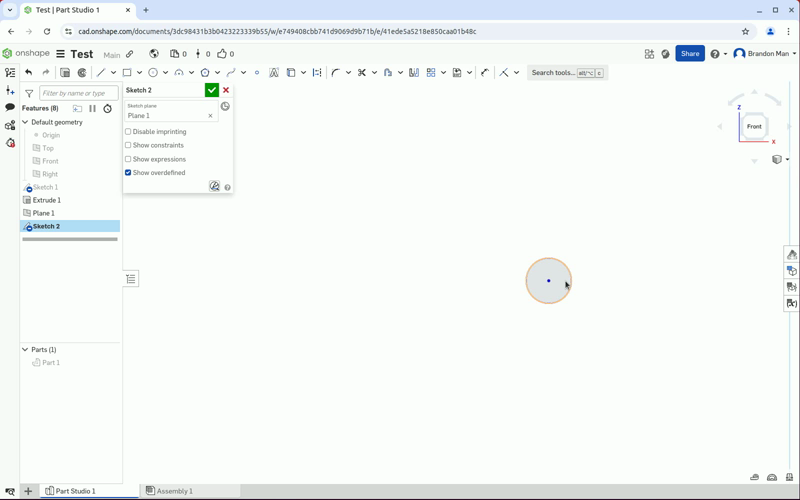
scroll(-6)
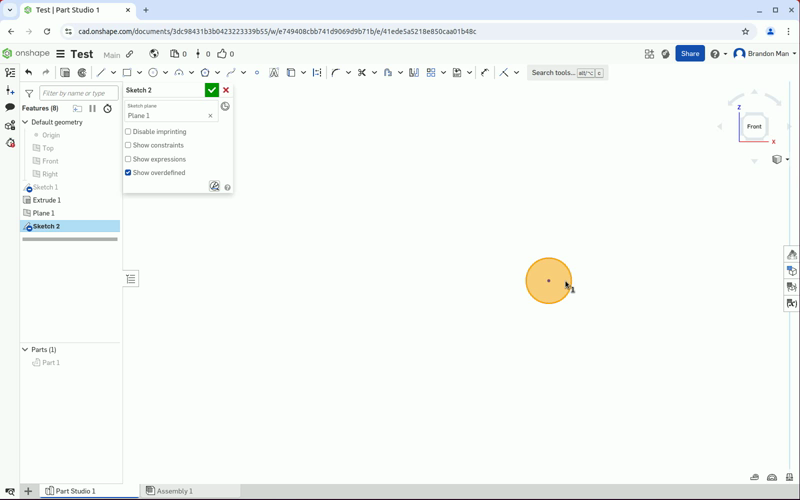
scroll(-6)
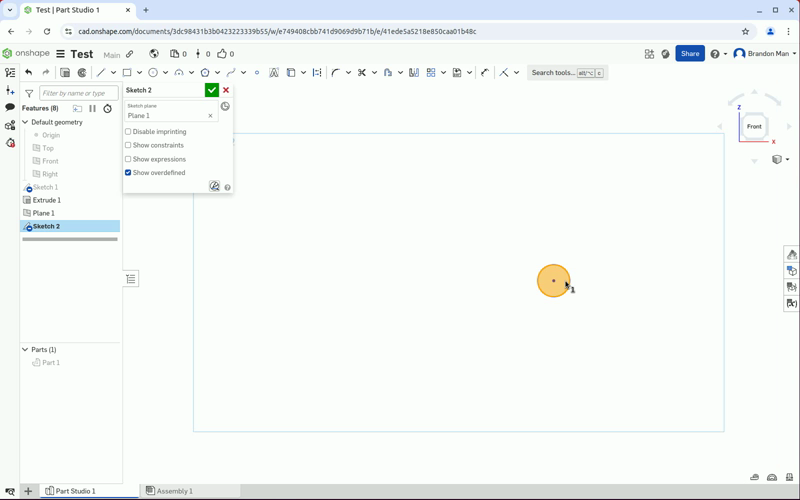
scroll(-6)
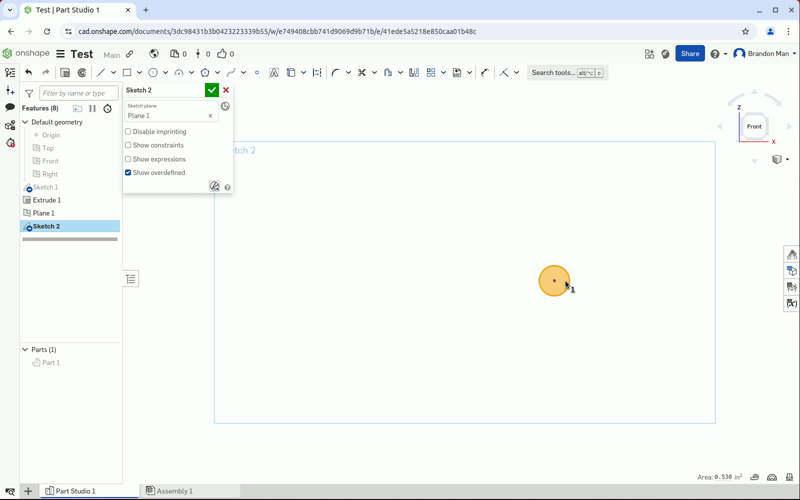
scroll(-6)
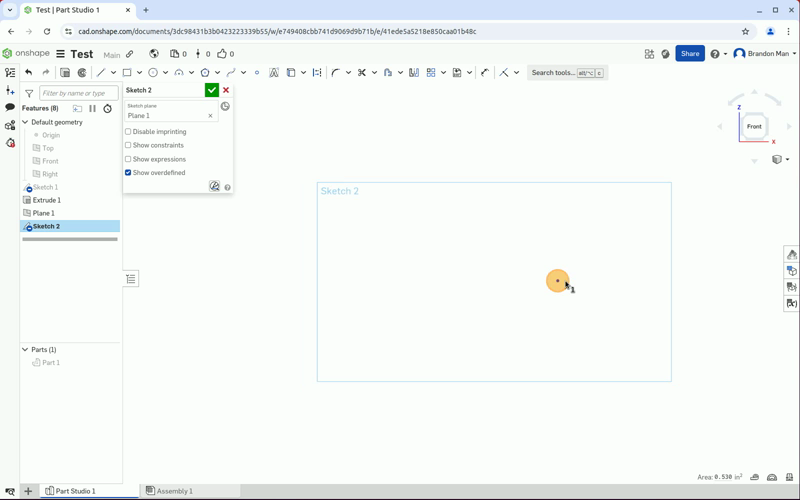
scroll(-6)
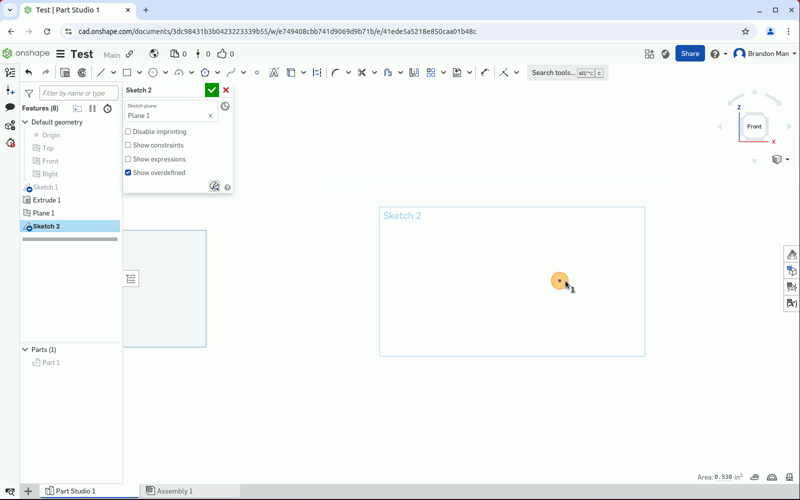
scroll(-6)
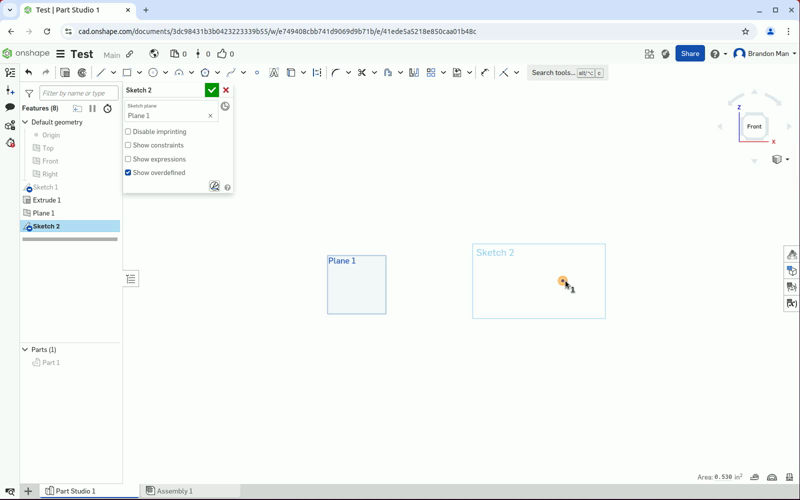
scroll(-6)
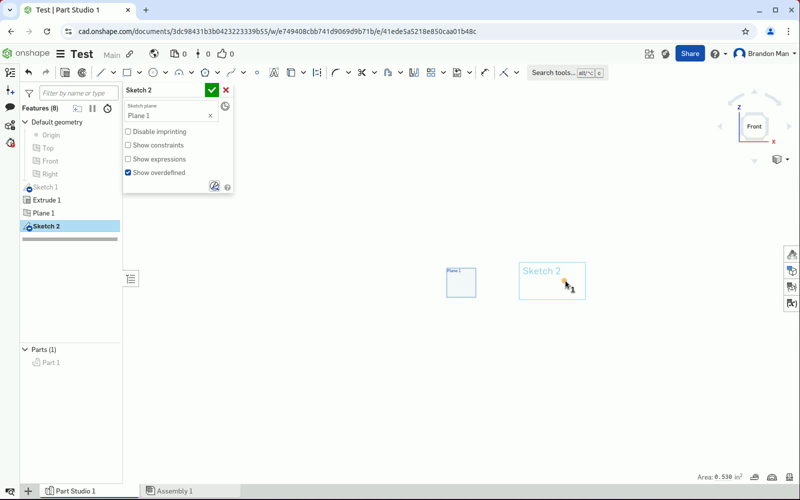
mouse_move(73, 352)
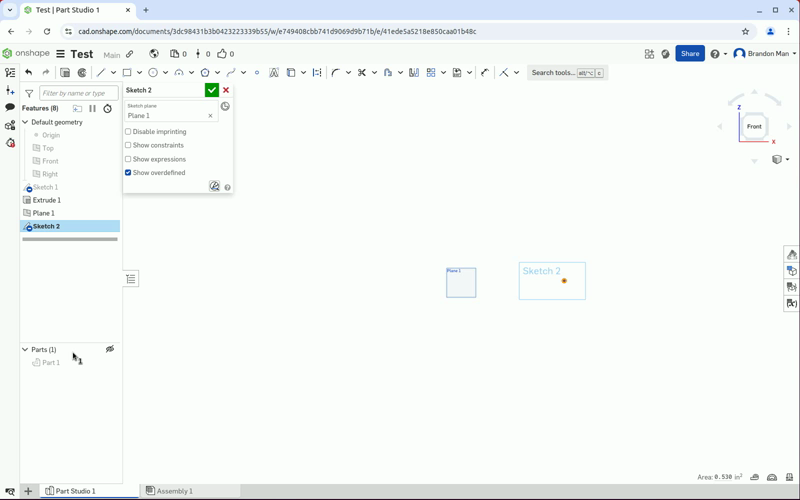
key(shift+y)
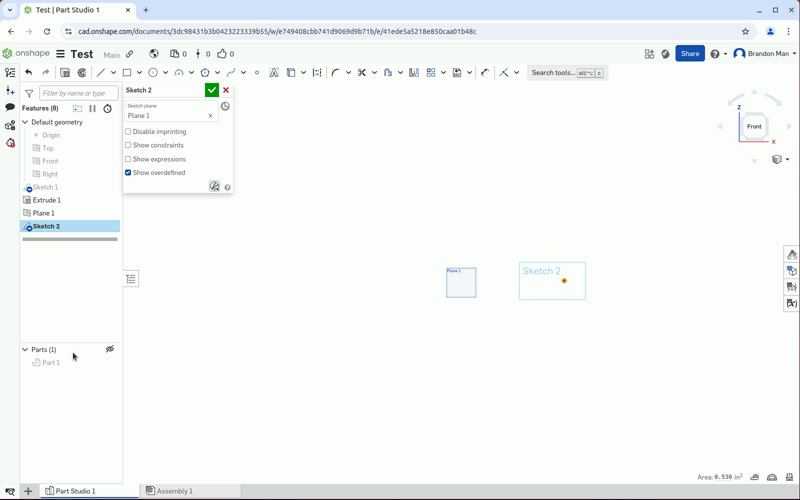
key(shift+e)
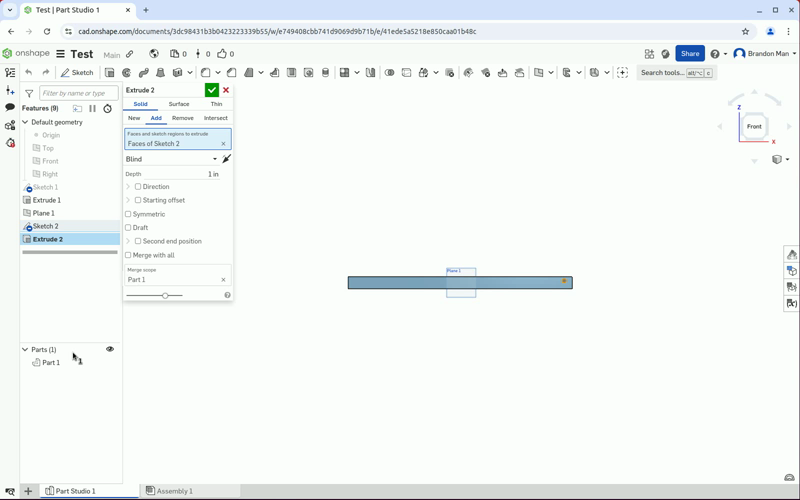
mouse_move(143, 106)
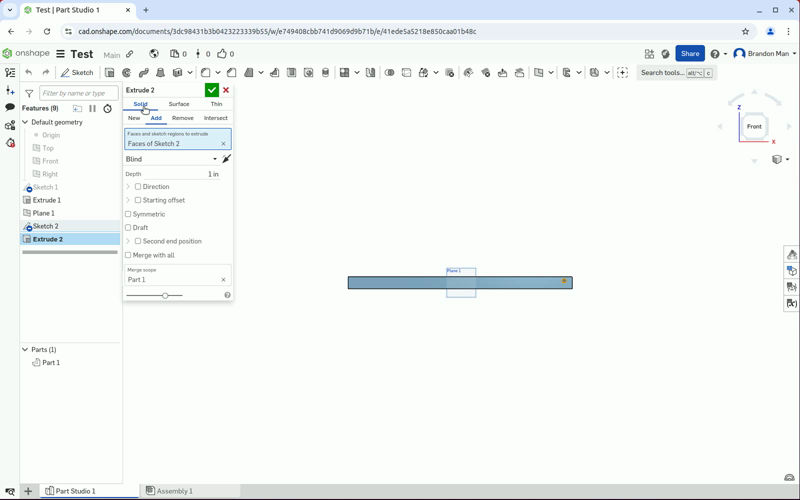
click(143, 106)
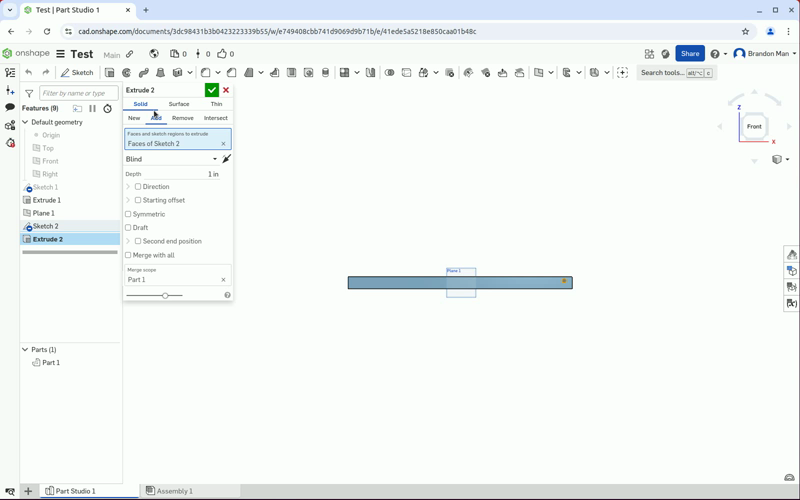
mouse_move(186, 120)
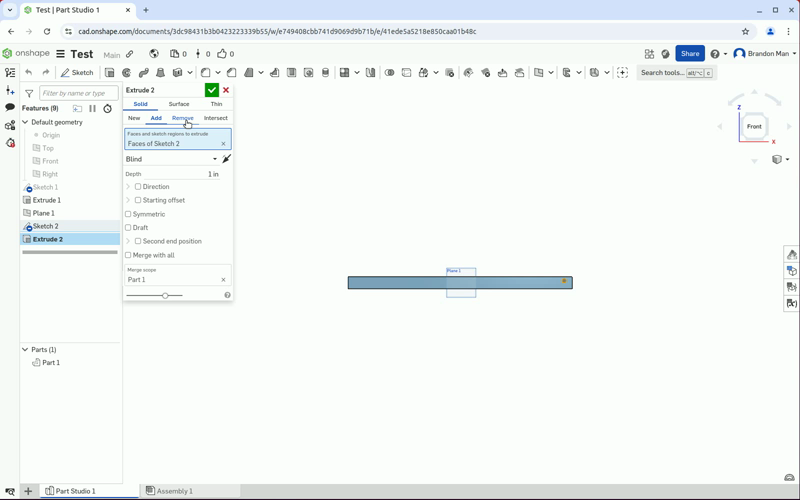
click(186, 120)
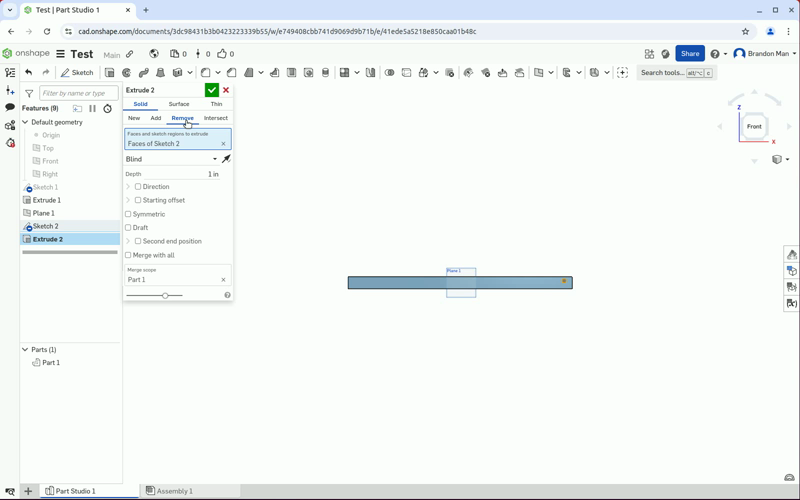
key(tab, 4)
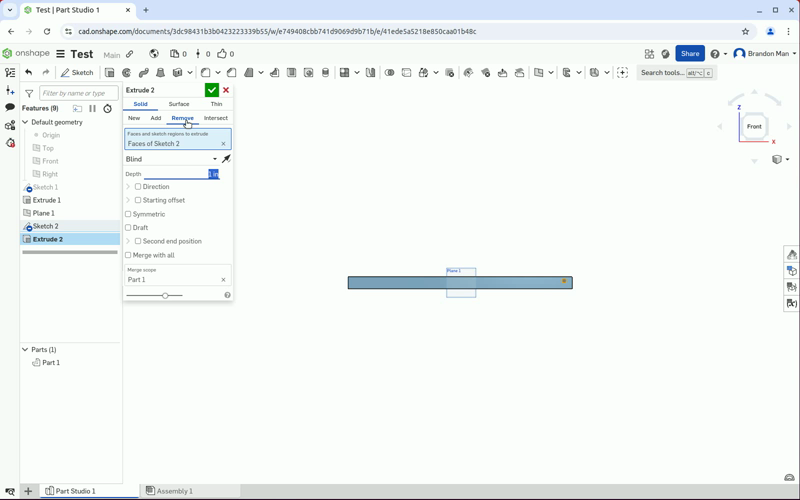
text(1.204)
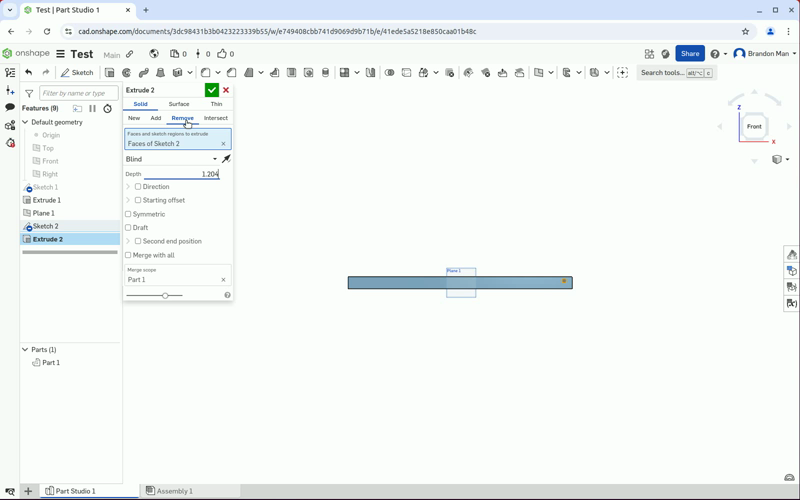
key(tab, 6)
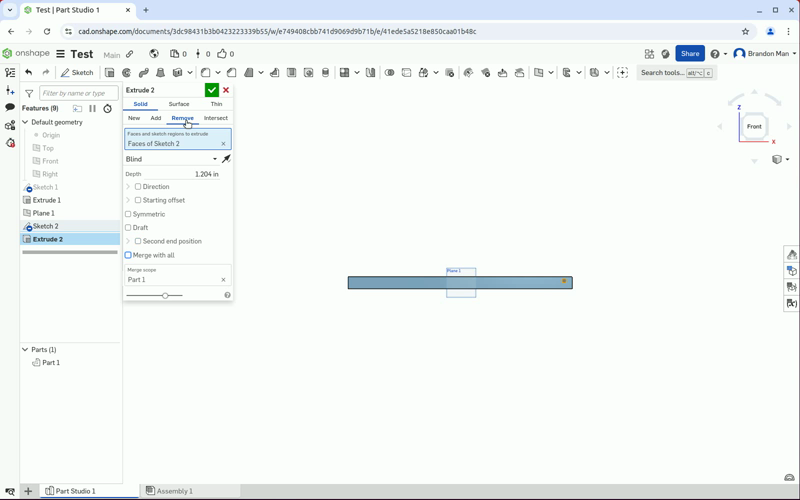
key(space)
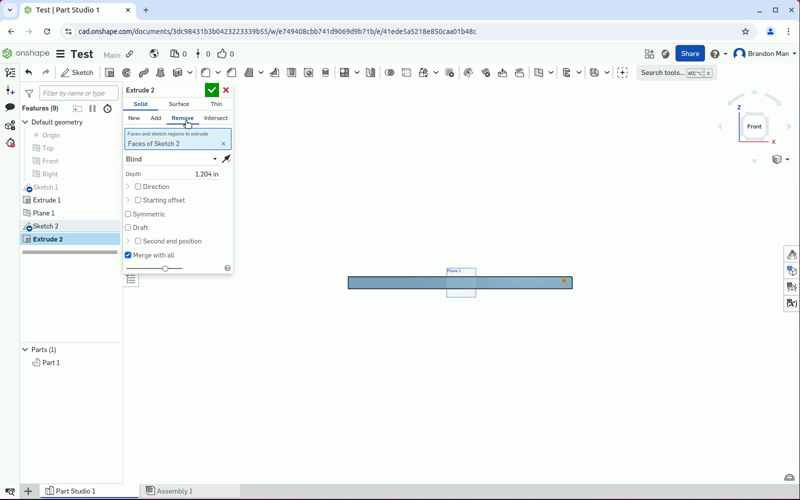
key(enter)
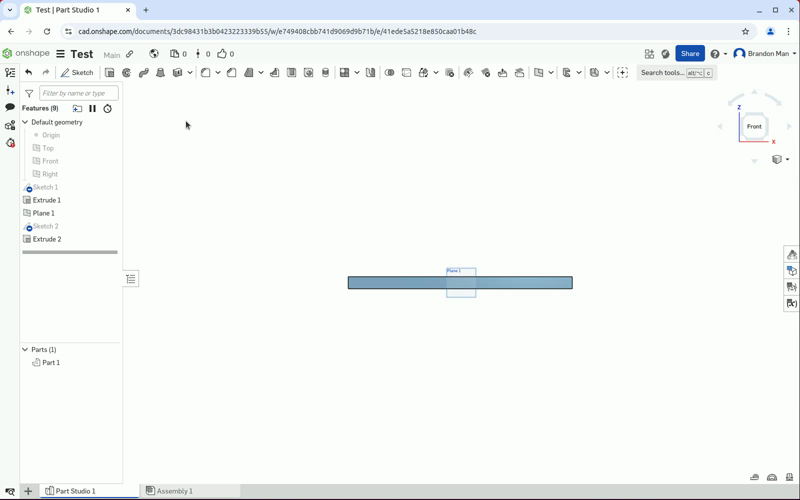
key(shift+h)
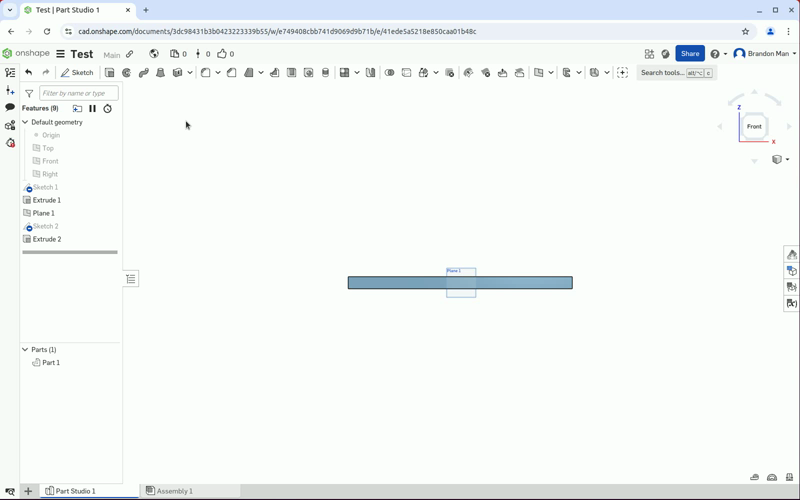
key(shift+h)
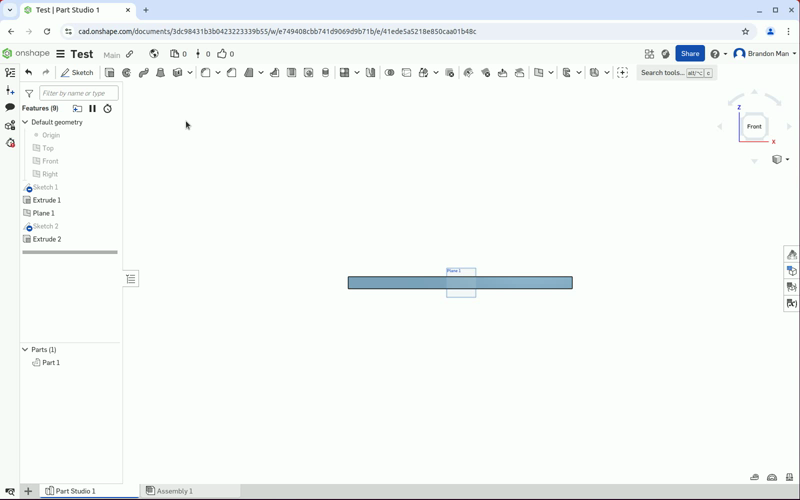
mouse_move(73, 189)
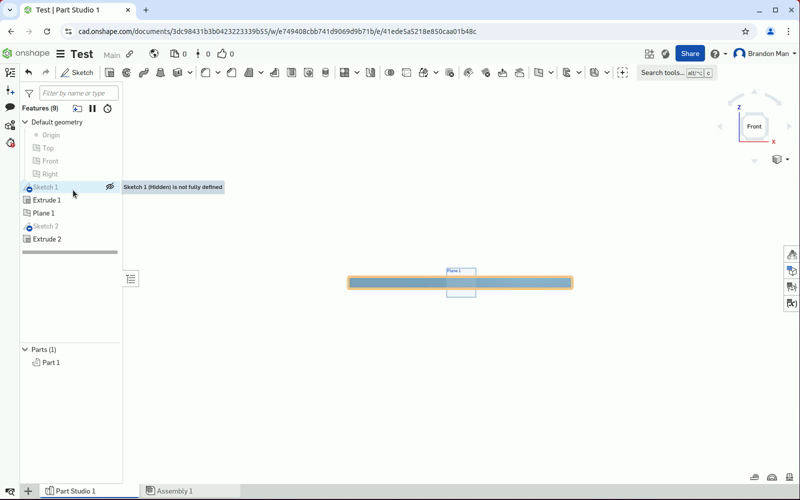
click(73, 189)
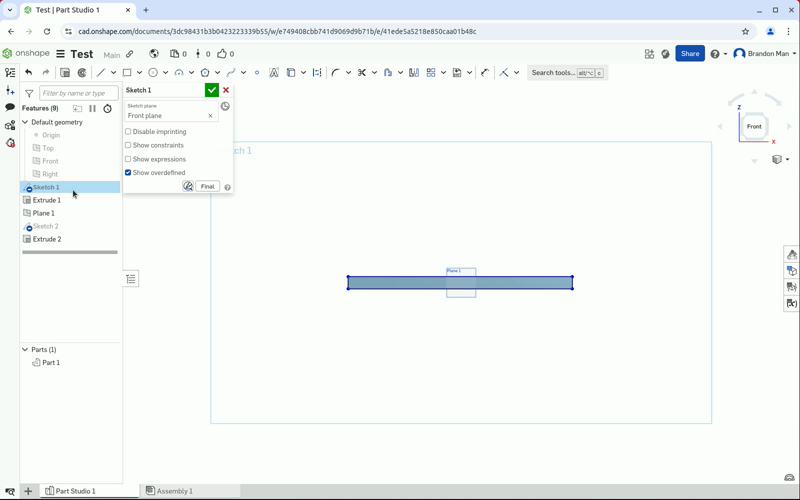
mouse_move(229, 92)
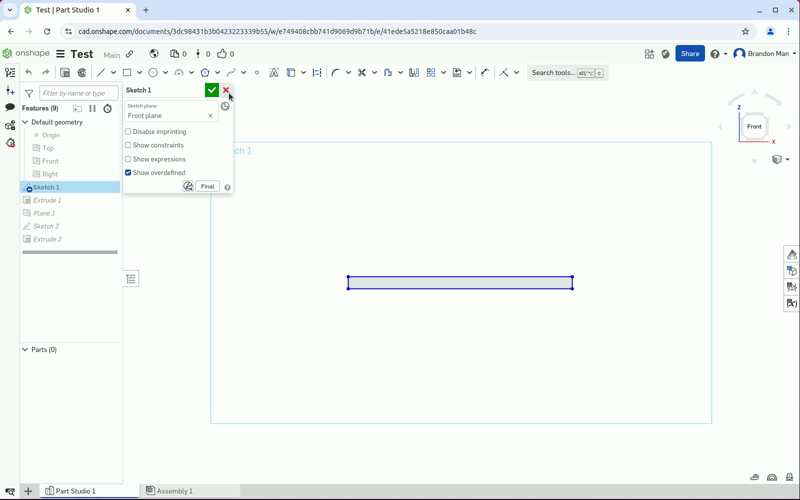
click(229, 92)
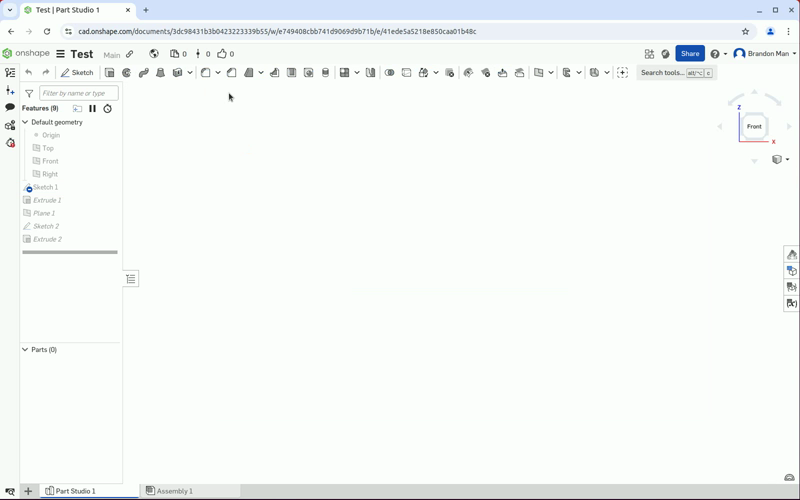
key(shift+s)
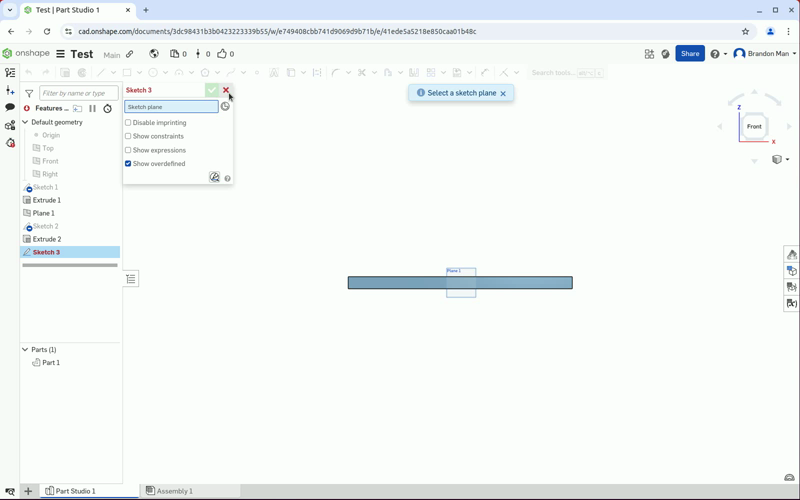
mouse_move(73, 215)
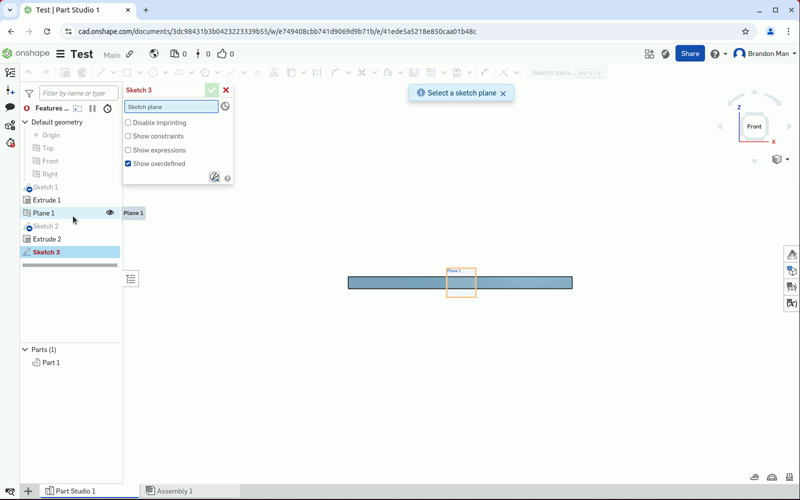
click(73, 215)
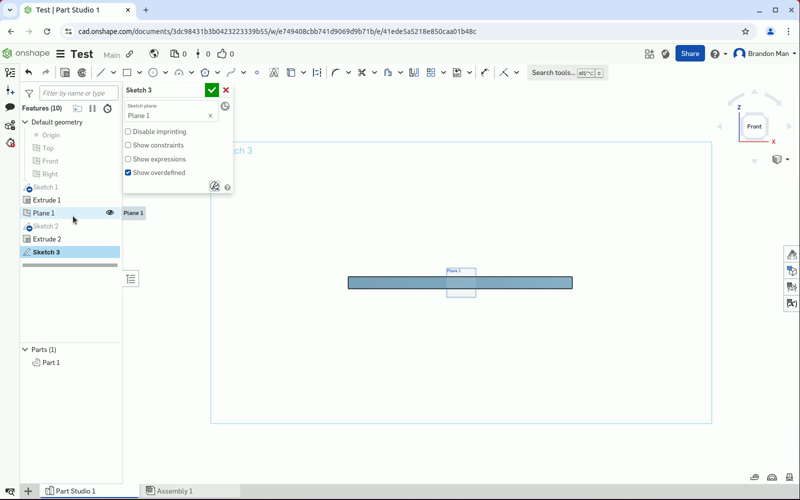
mouse_move(73, 352)
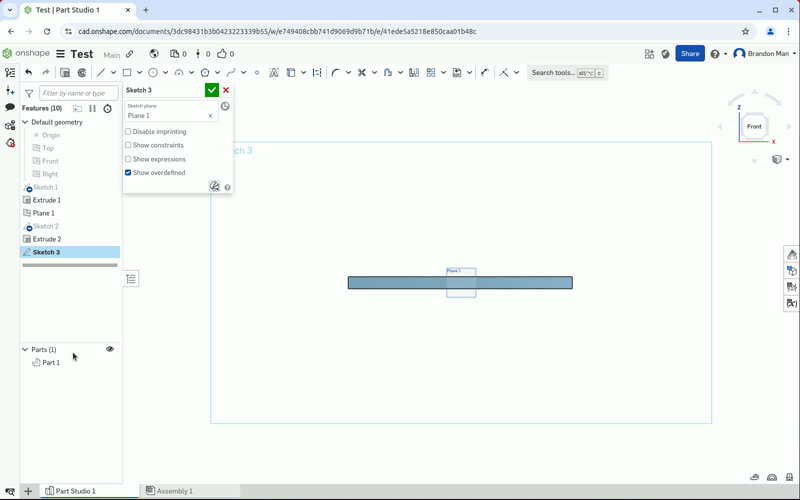
key(y)
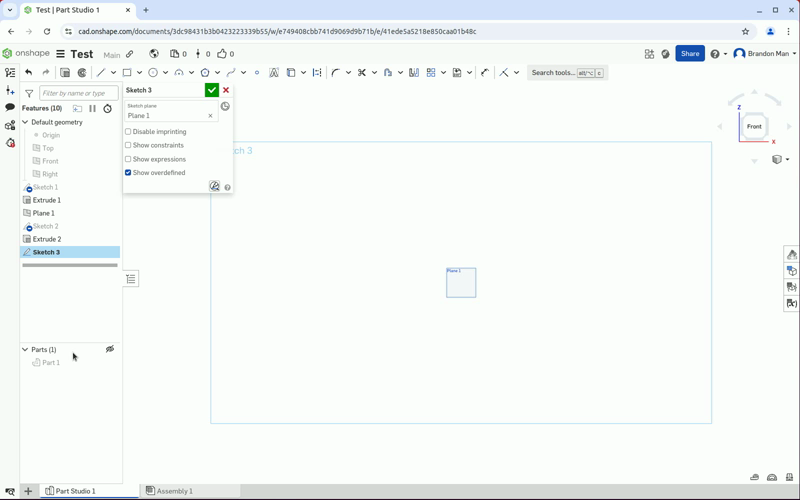
key(c)
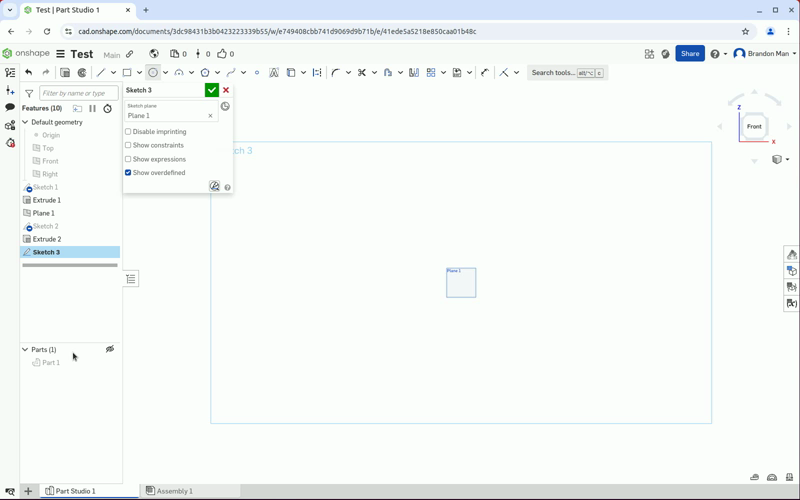
key_down(shift)
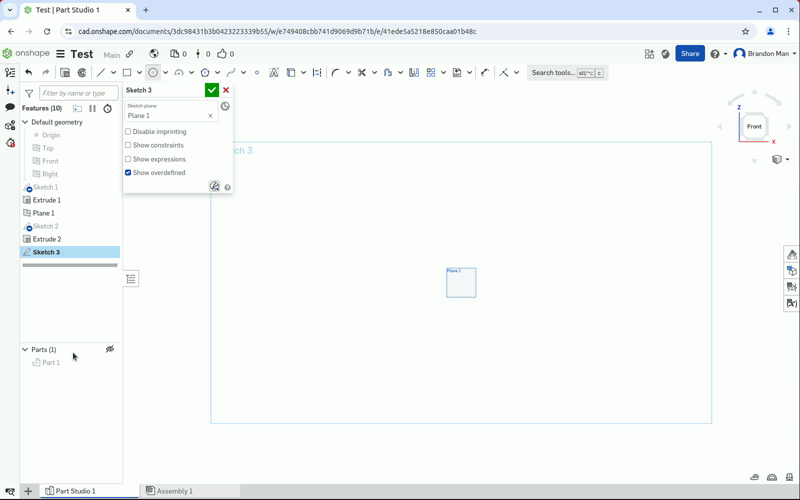
mouse_move(564, 285)
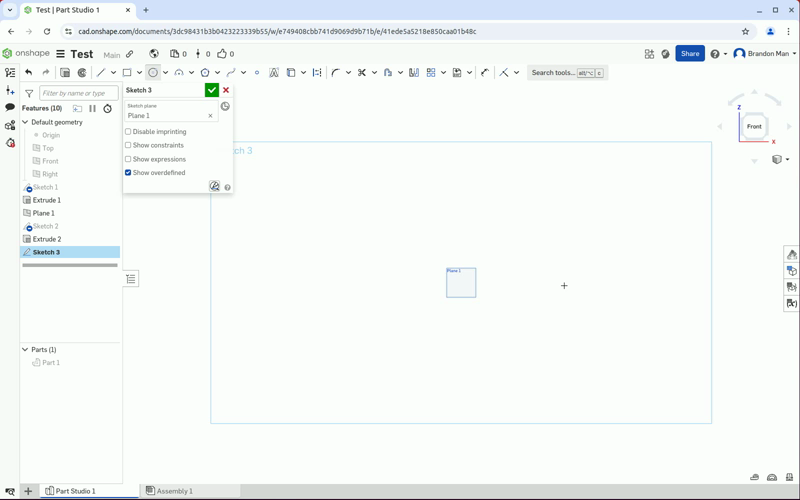
click(564, 285)
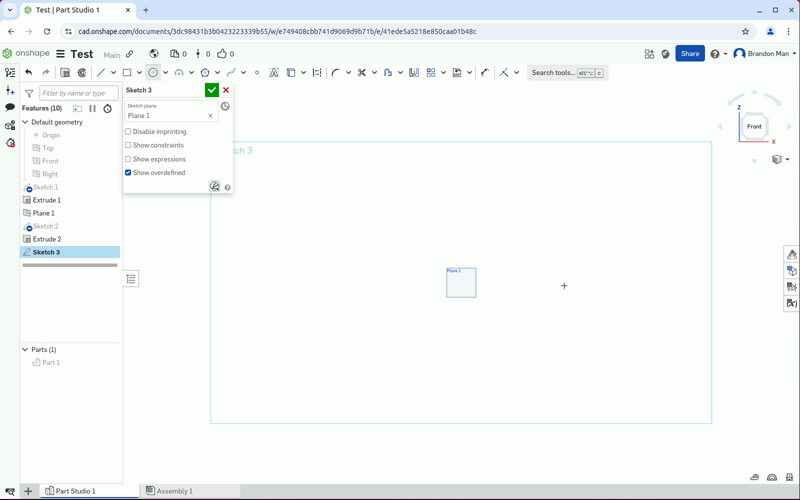
key_up(shift)
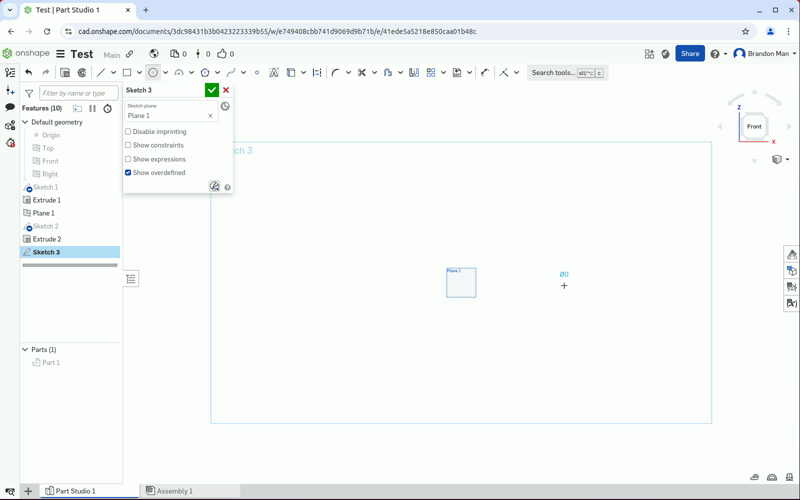
mouse_move(566, 285)
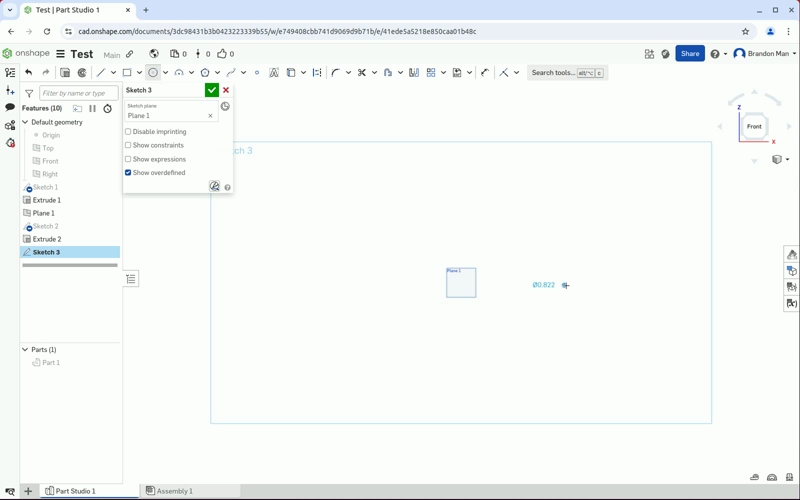
scroll(6)
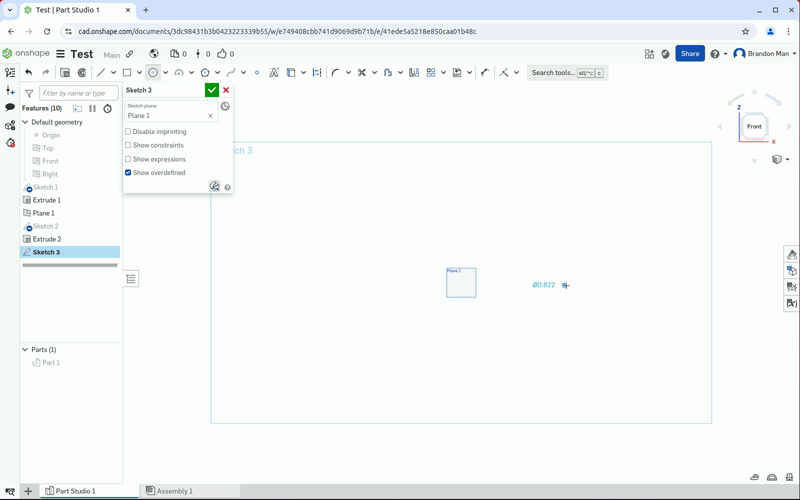
scroll(6)
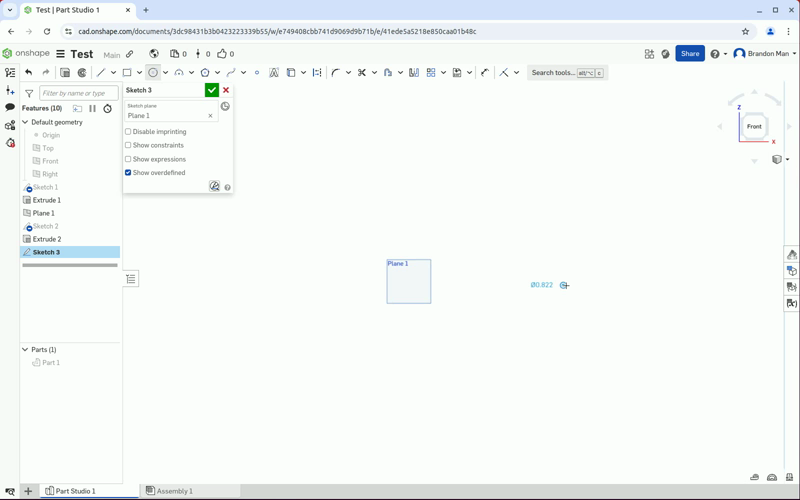
scroll(6)
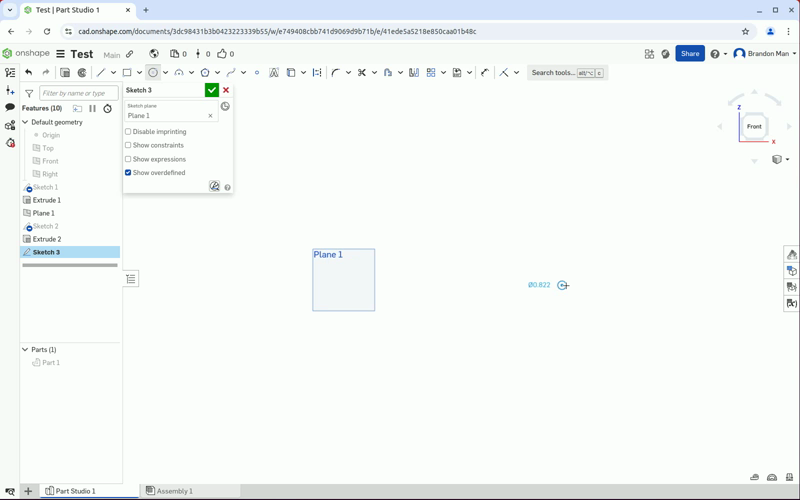
scroll(6)
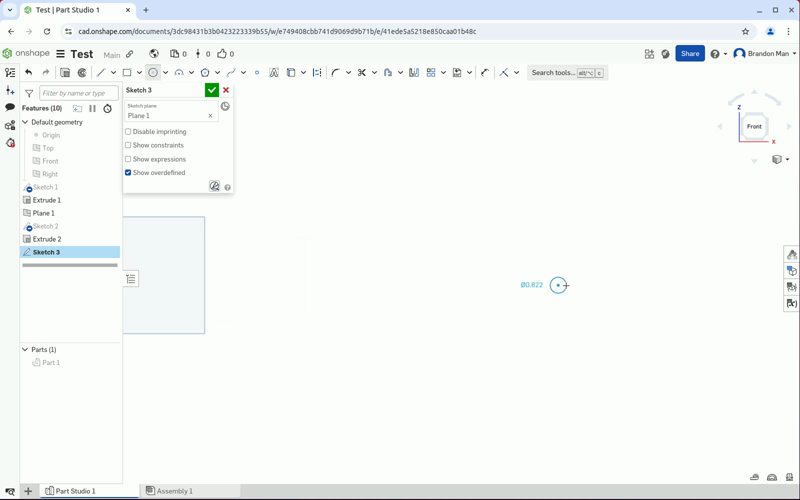
scroll(6)
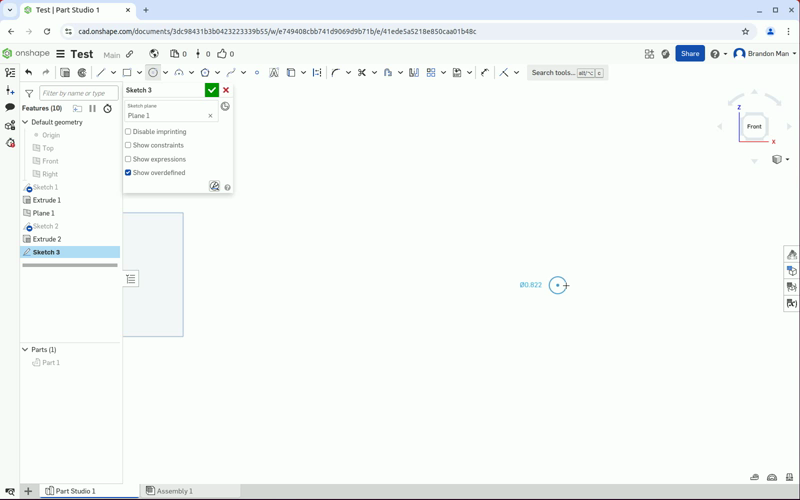
scroll(6)
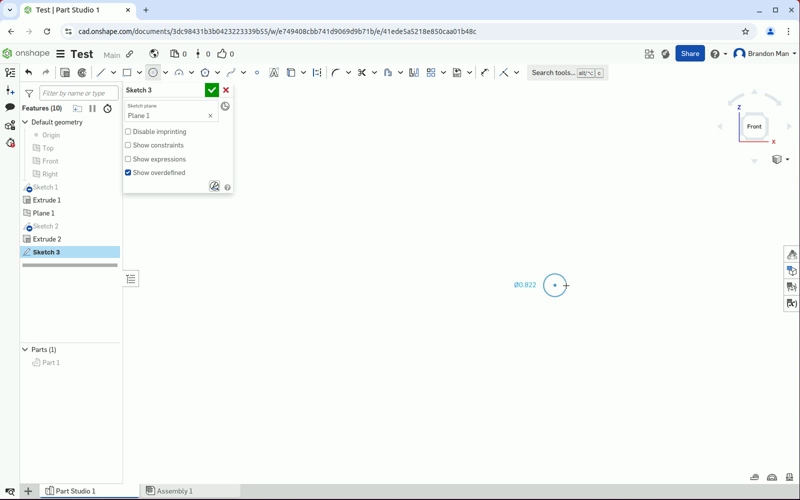
scroll(6)
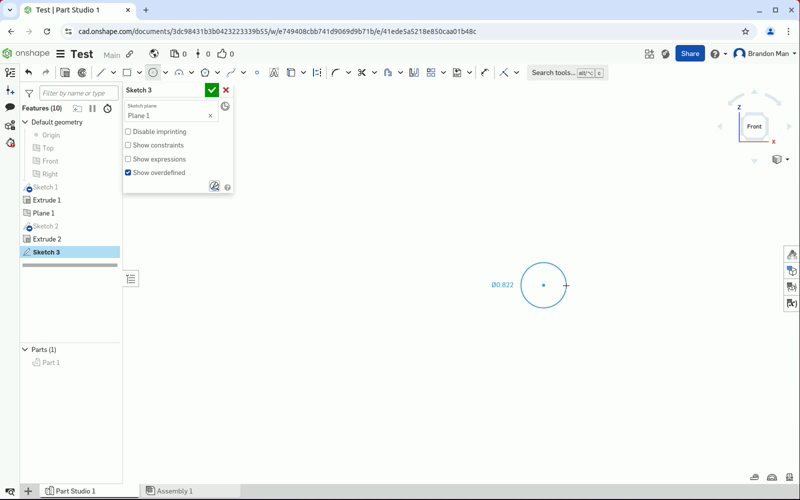
click(566, 285)
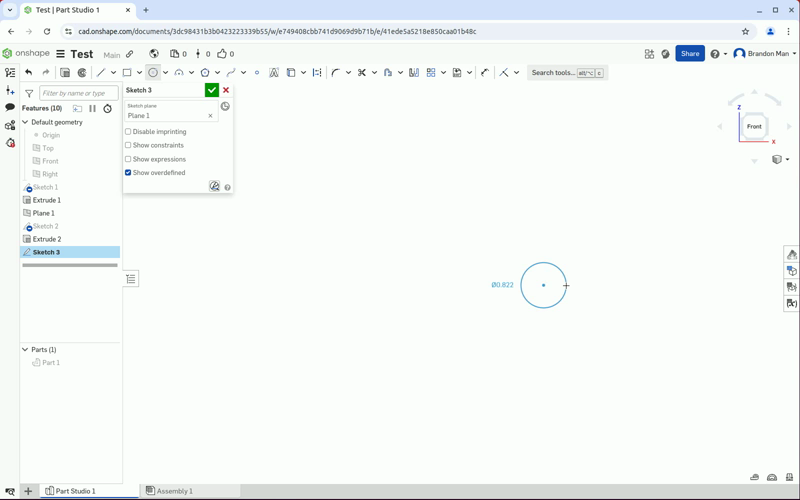
scroll(-6)
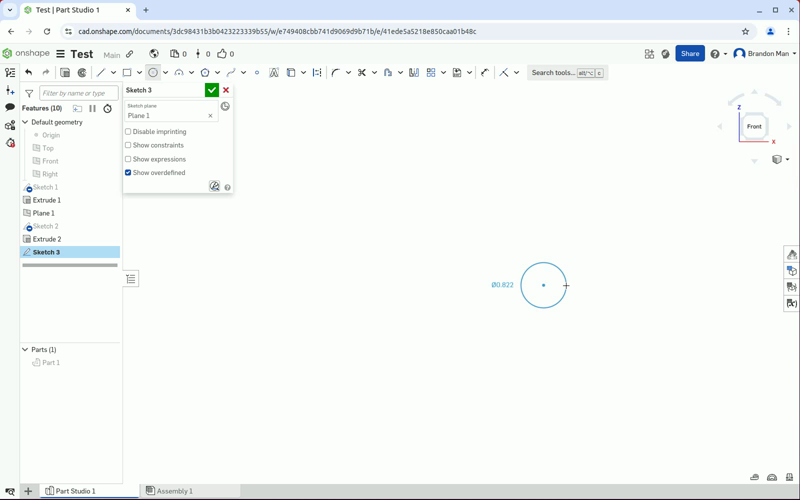
scroll(-6)
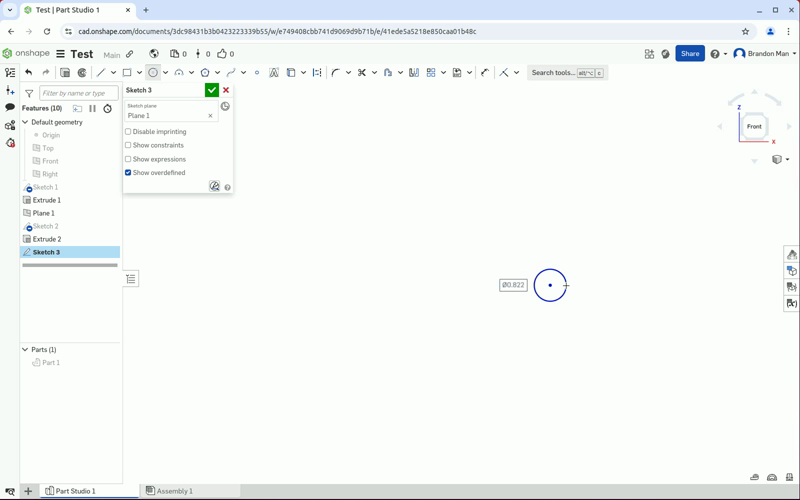
scroll(-6)
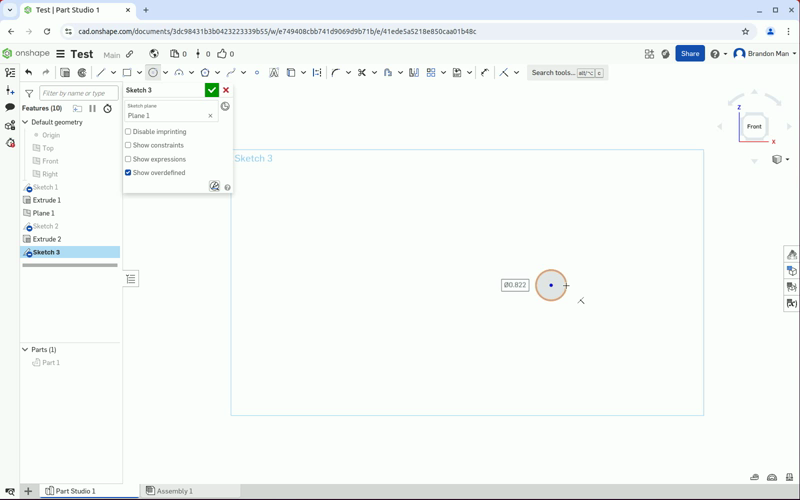
scroll(-6)
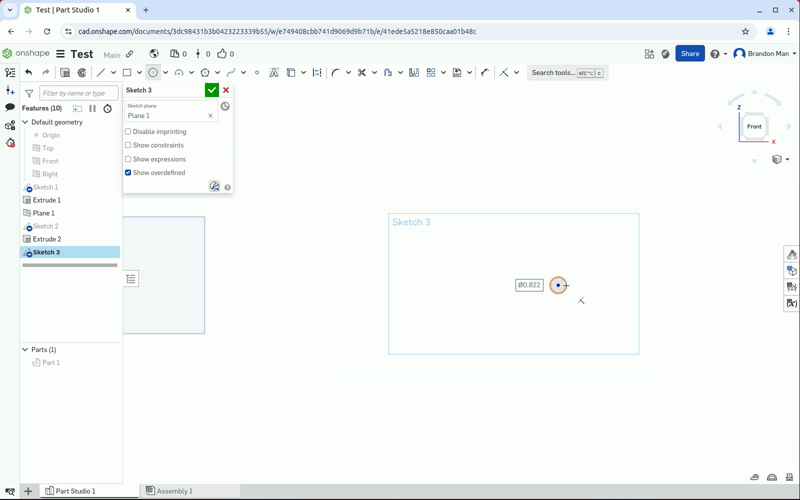
scroll(-6)
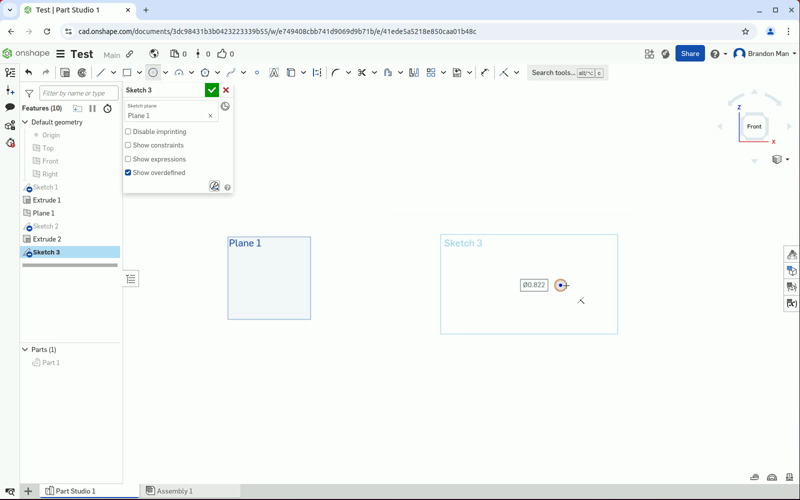
scroll(-6)
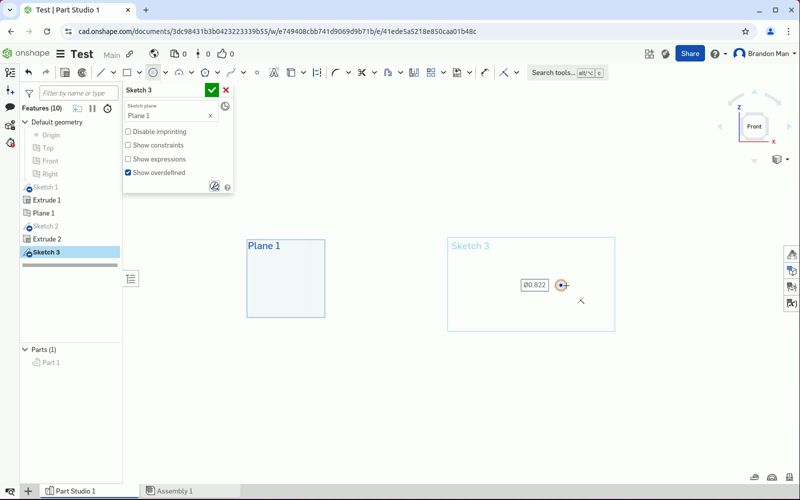
scroll(-6)
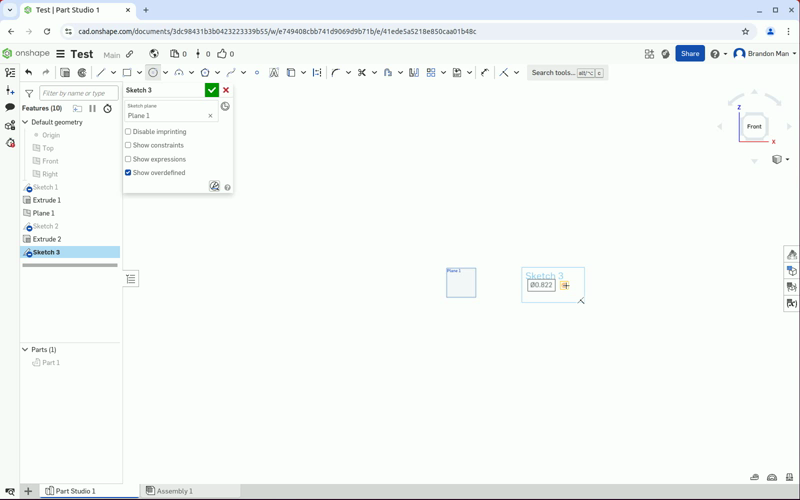
key(esc)
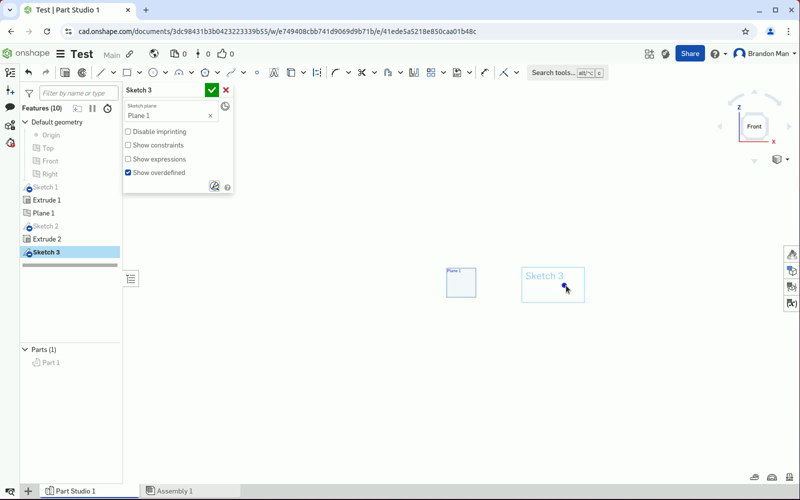
mouse_move(565, 284)
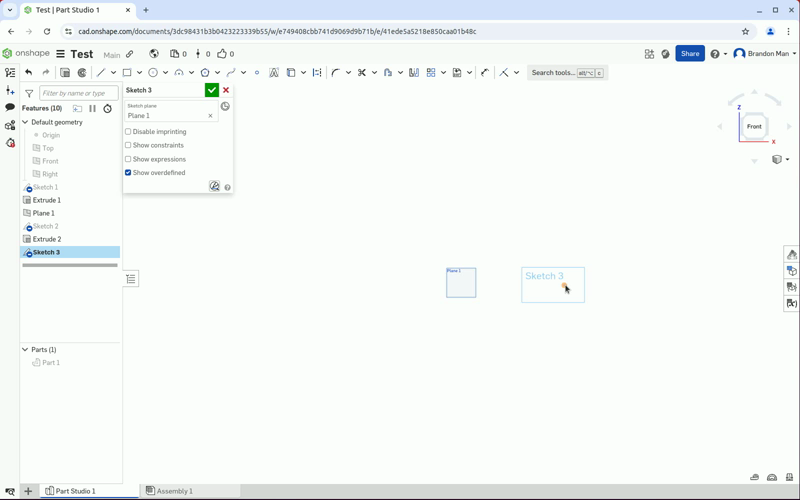
scroll(6)
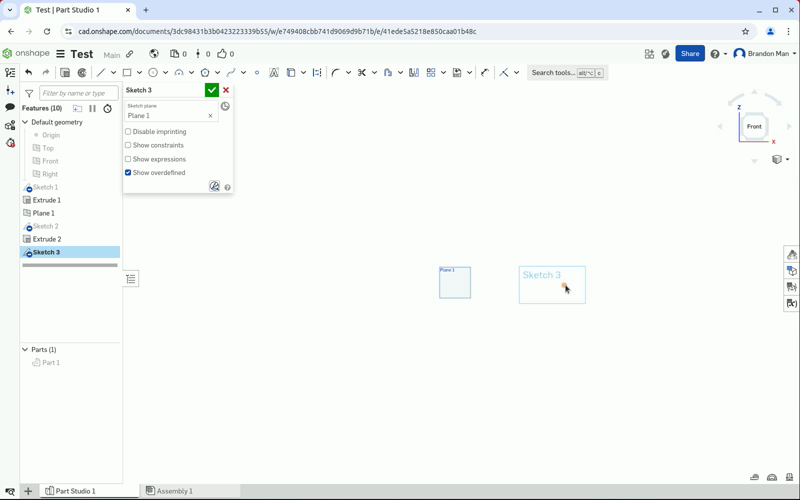
scroll(6)
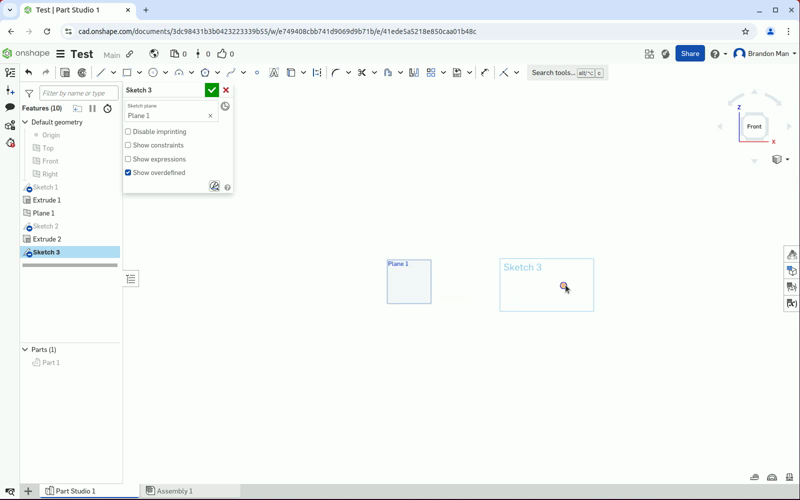
scroll(6)
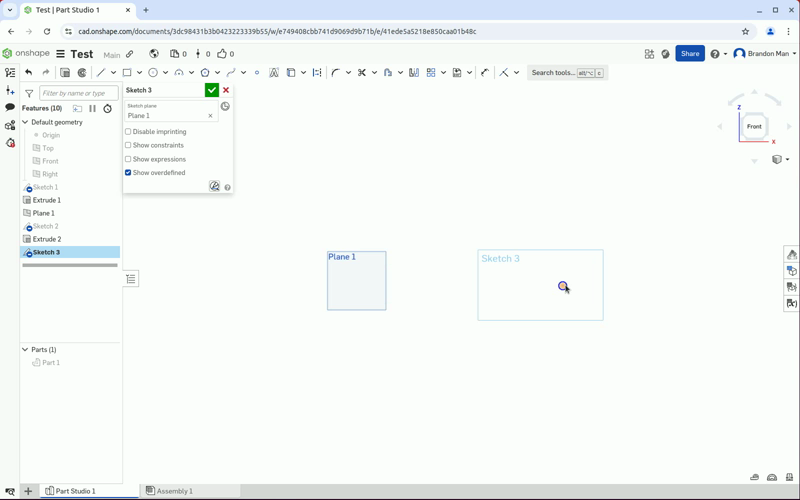
scroll(6)
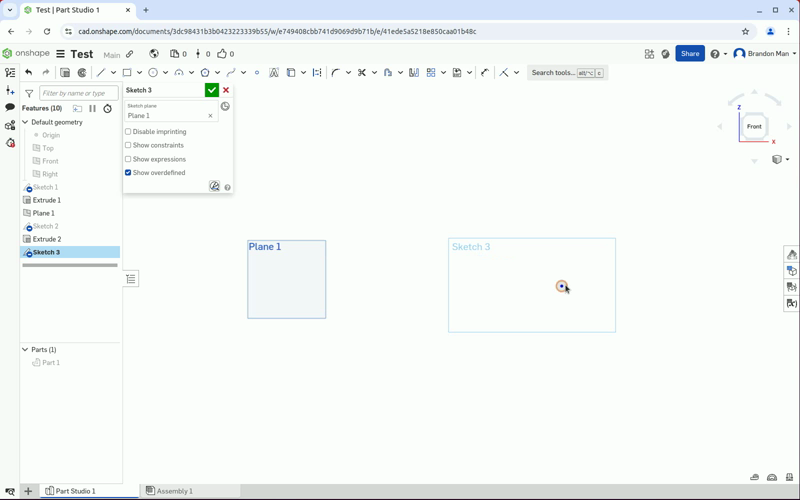
scroll(6)
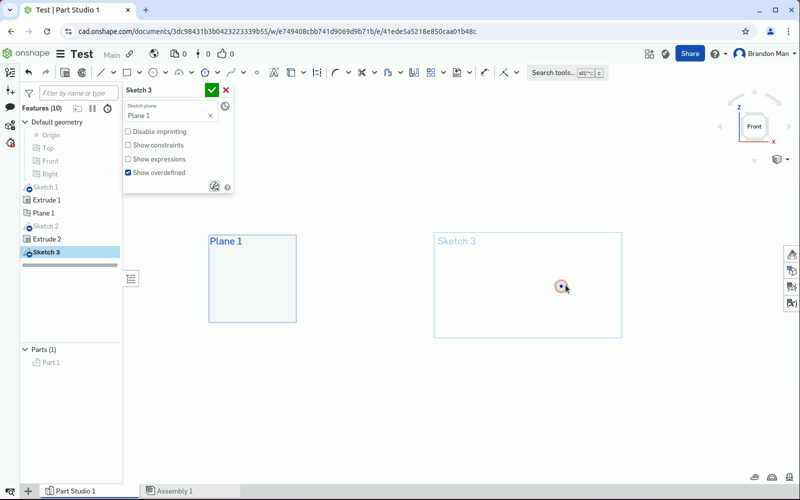
scroll(6)
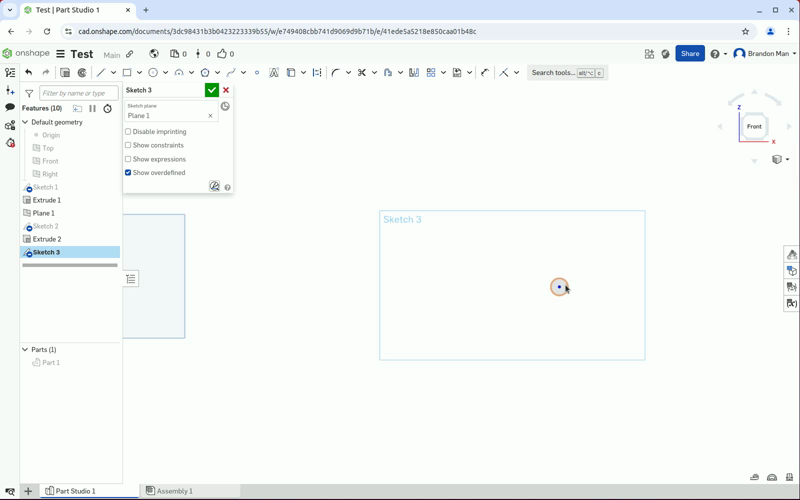
scroll(6)
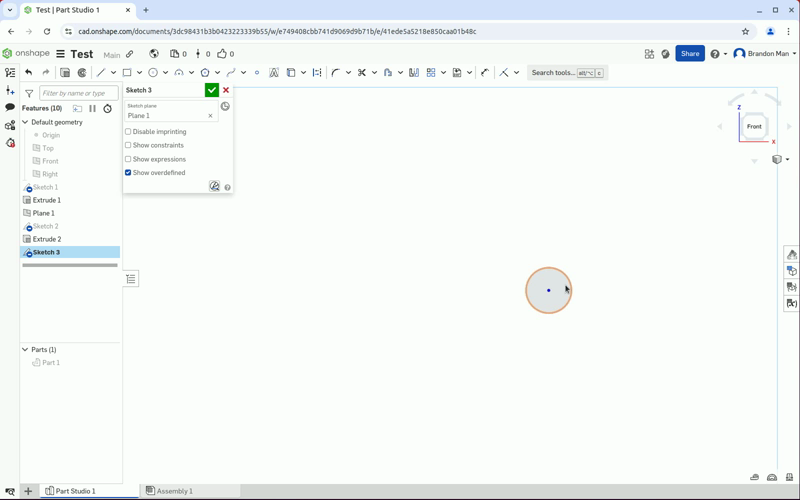
click(565, 284)
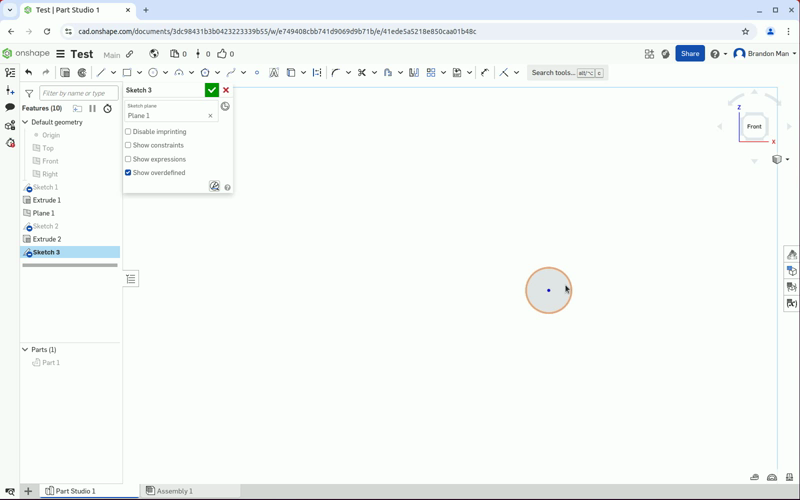
scroll(-6)
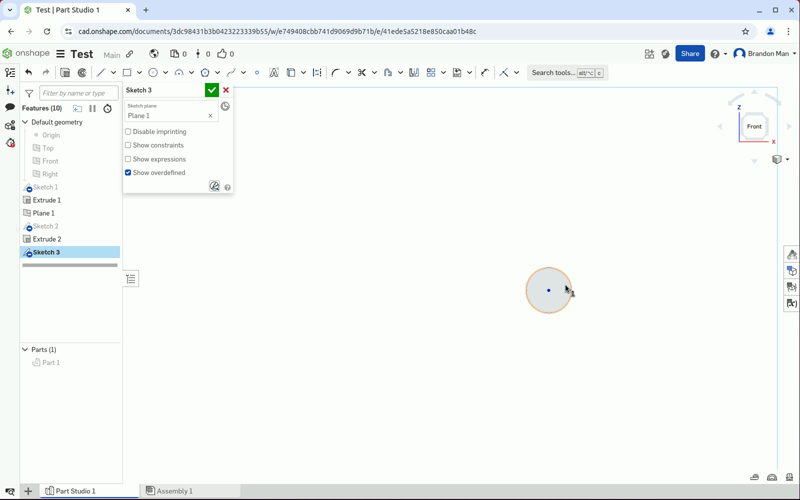
scroll(-6)
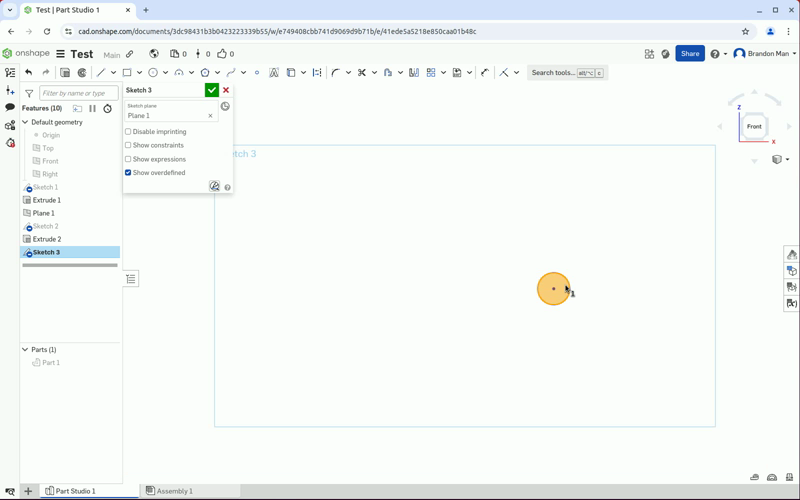
scroll(-6)
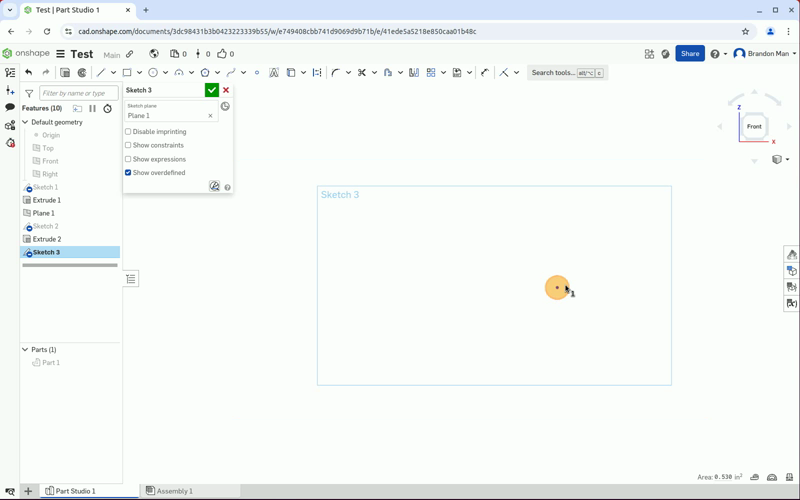
scroll(-6)
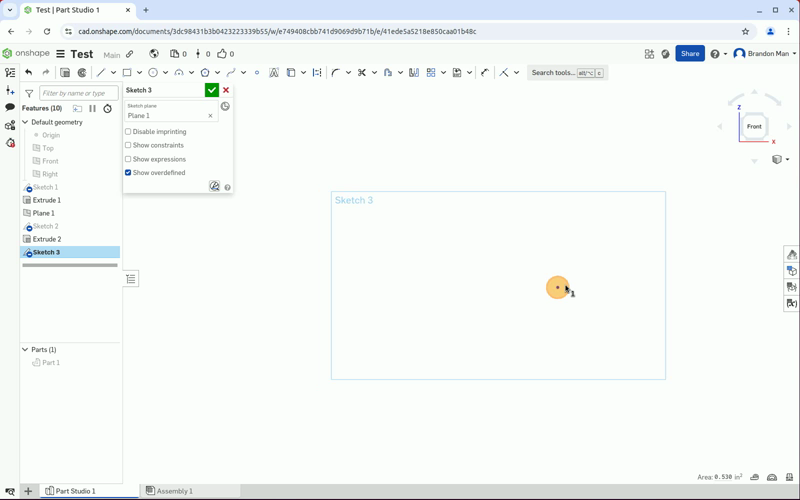
scroll(-6)
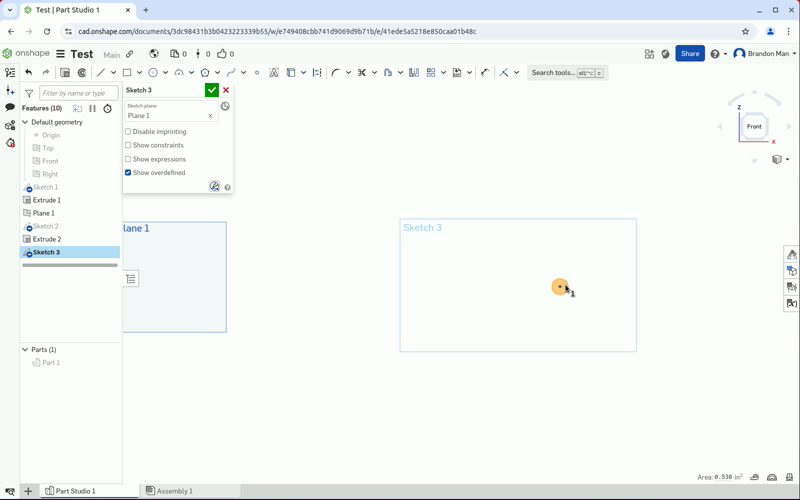
scroll(-6)
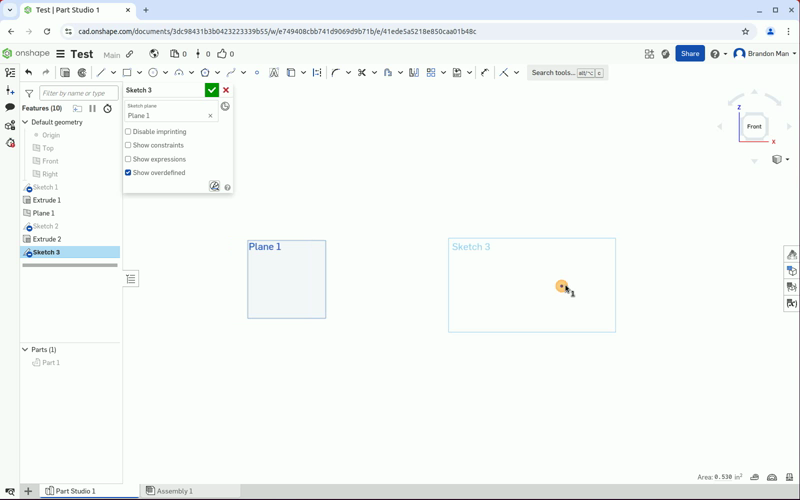
scroll(-6)
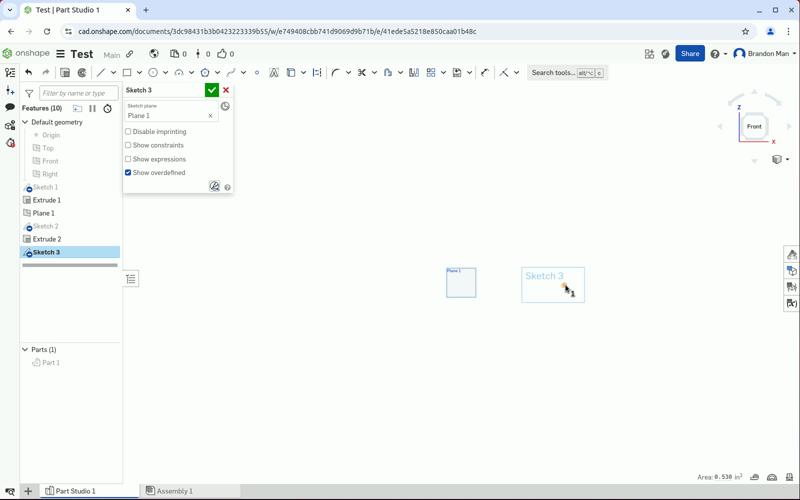
mouse_move(73, 352)
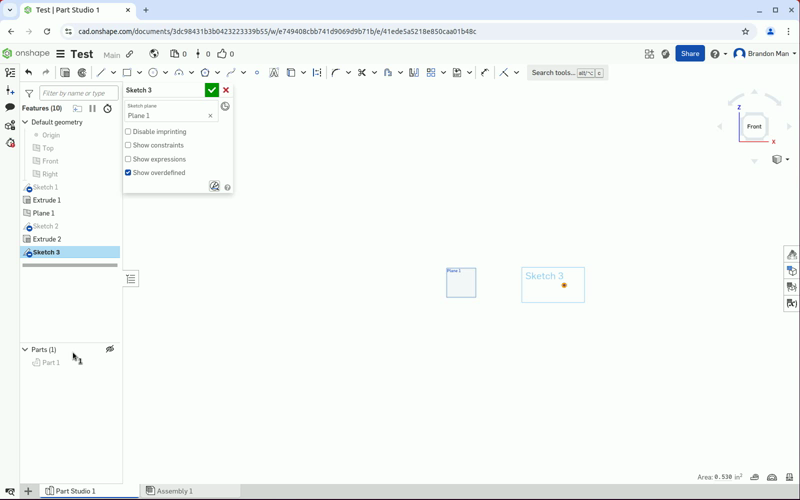
key(shift+y)
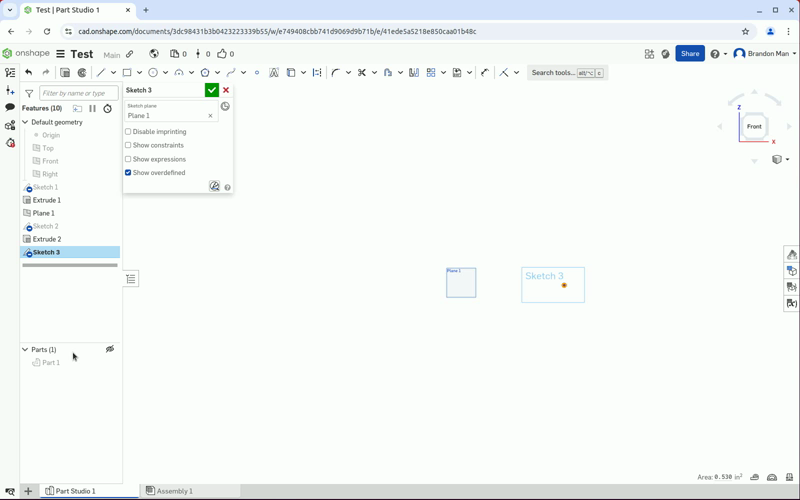
key(shift+e)
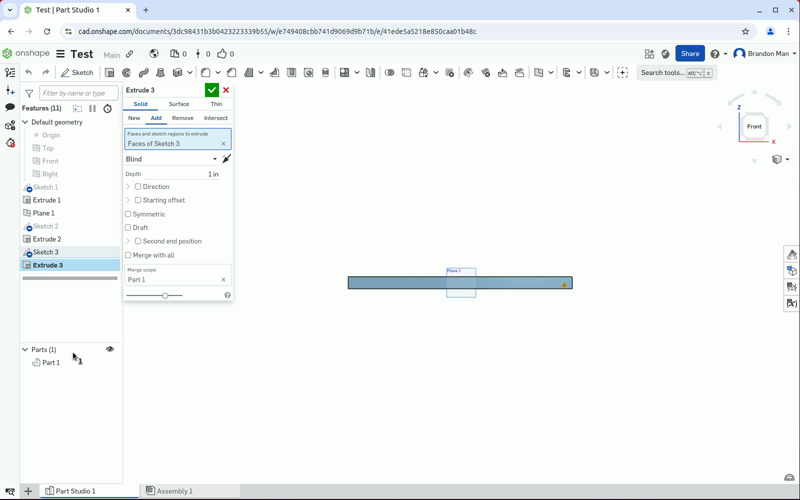
mouse_move(143, 106)
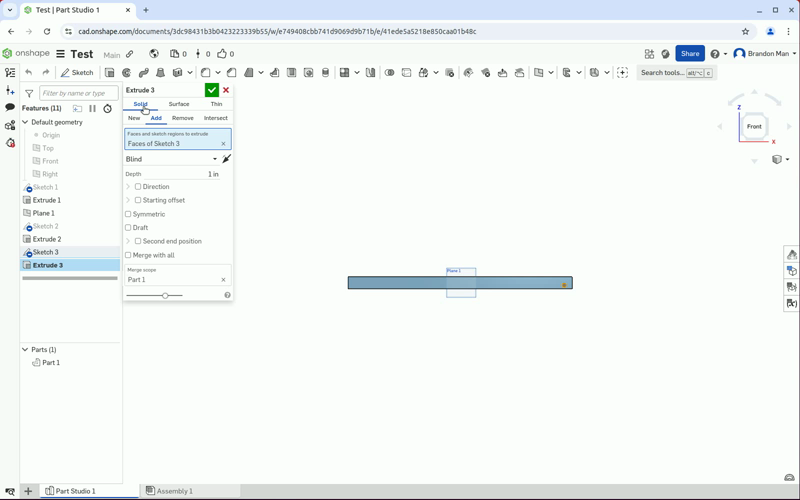
click(143, 106)
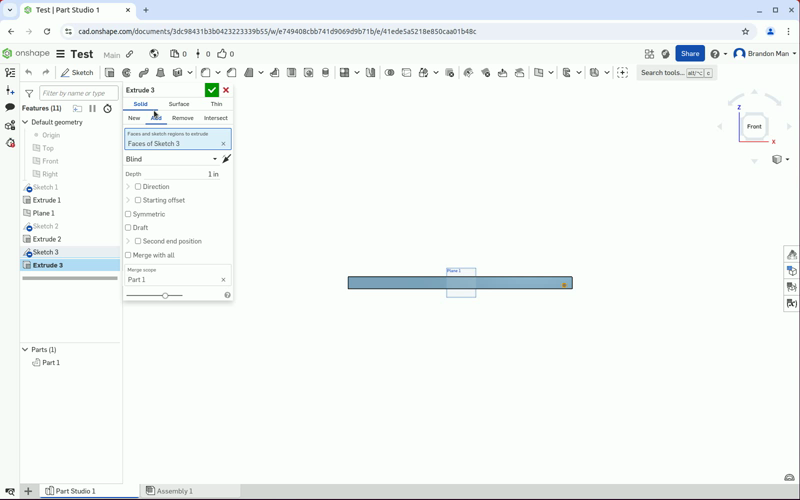
mouse_move(186, 120)
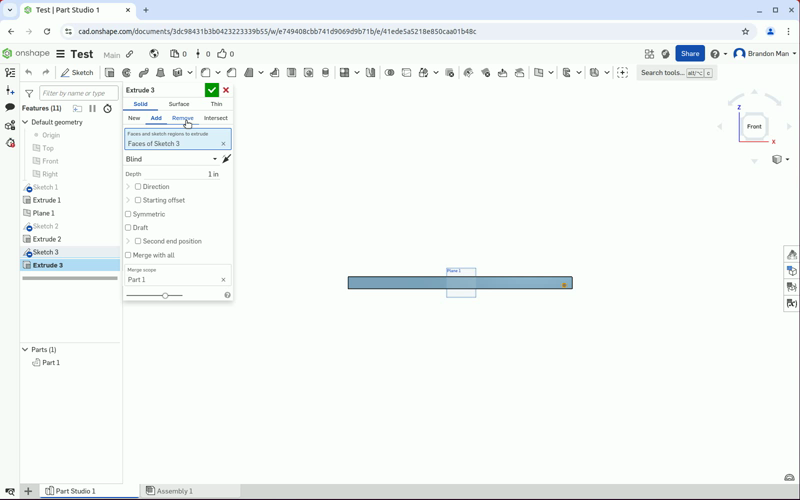
click(186, 120)
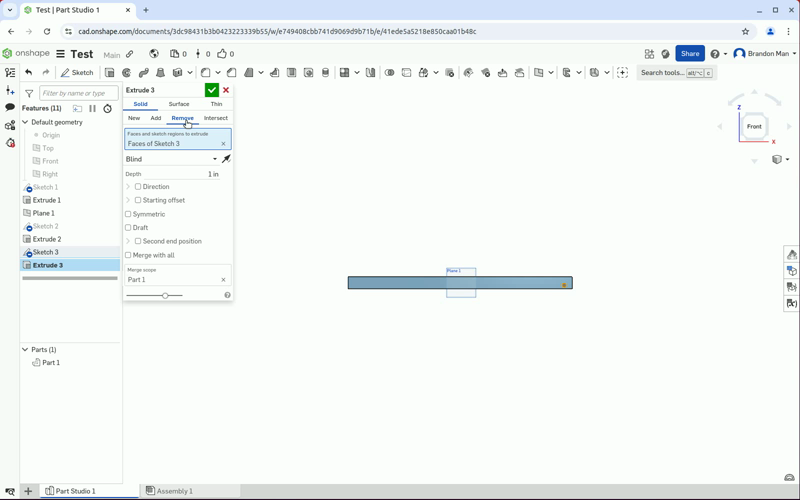
key(tab, 4)
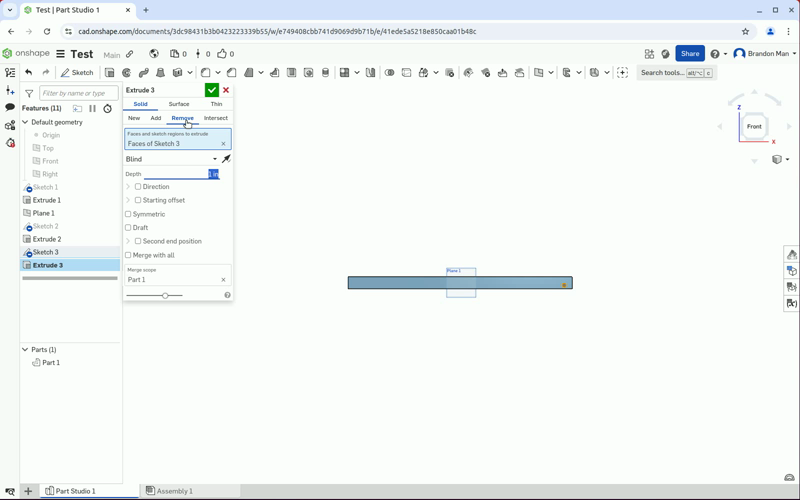
text(1.204)
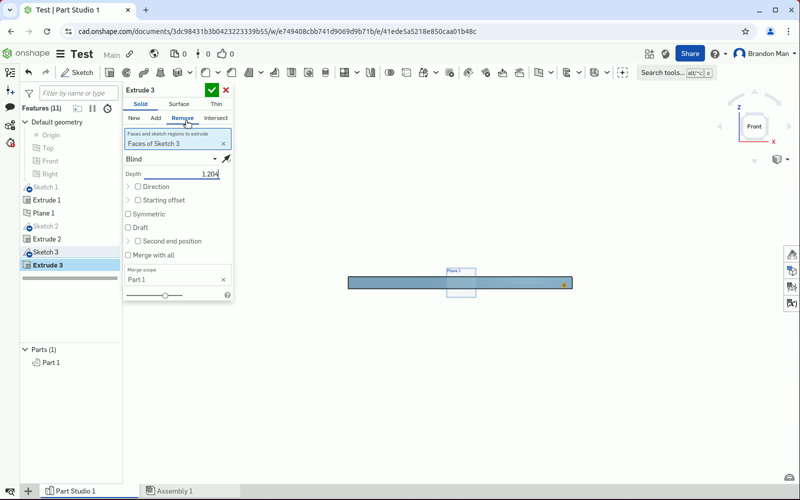
key(tab, 6)
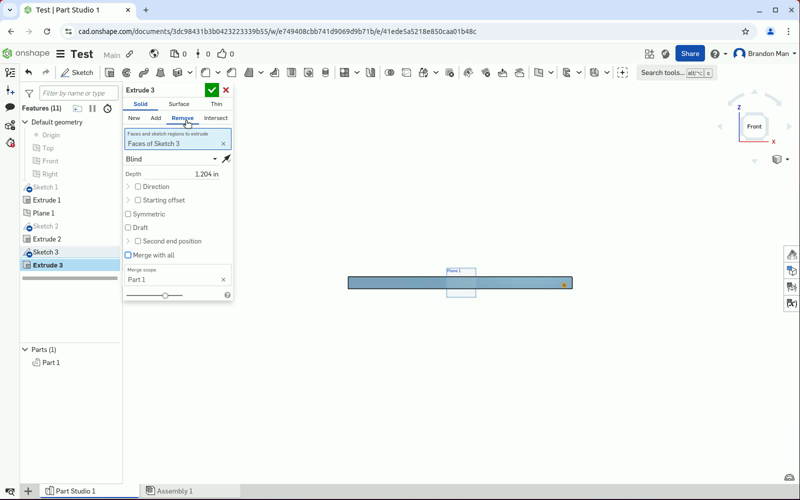
key(space)
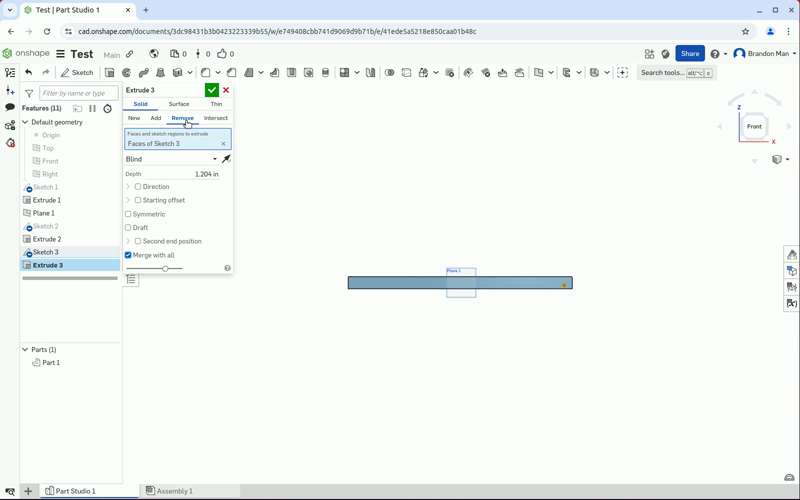
key(enter)
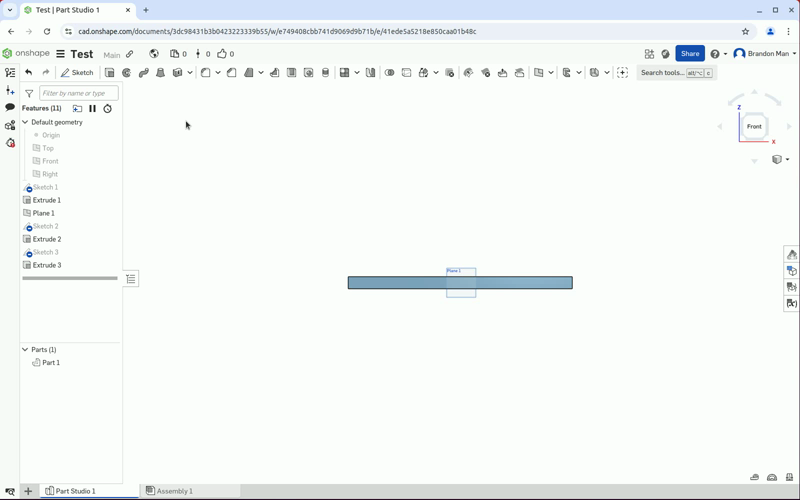
key(shift+h)
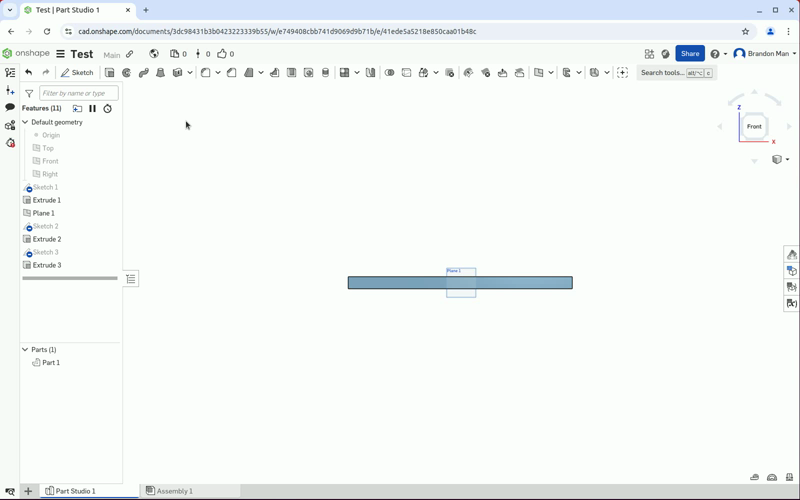
key(shift+h)
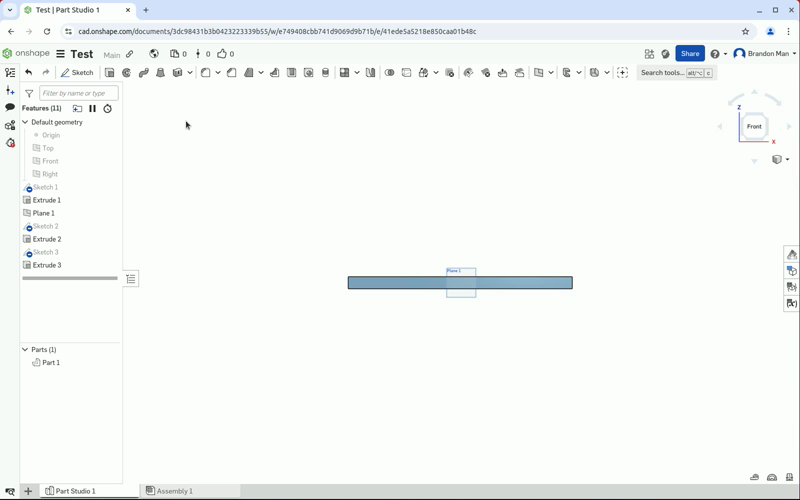
mouse_move(73, 189)
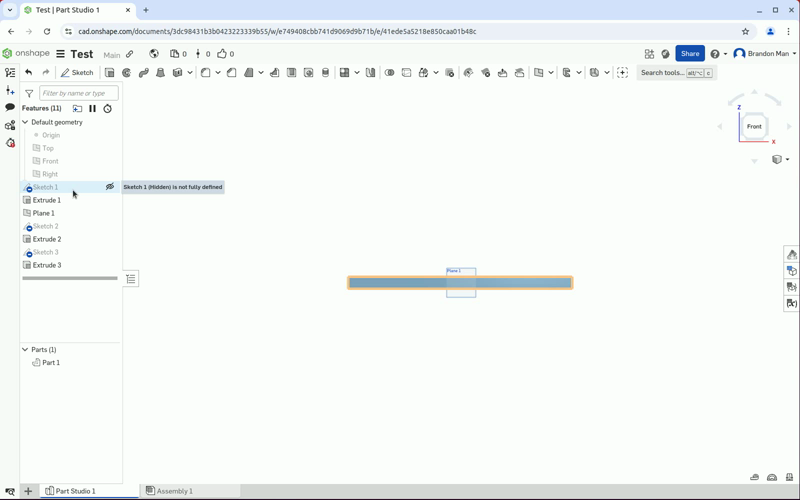
click(73, 189)
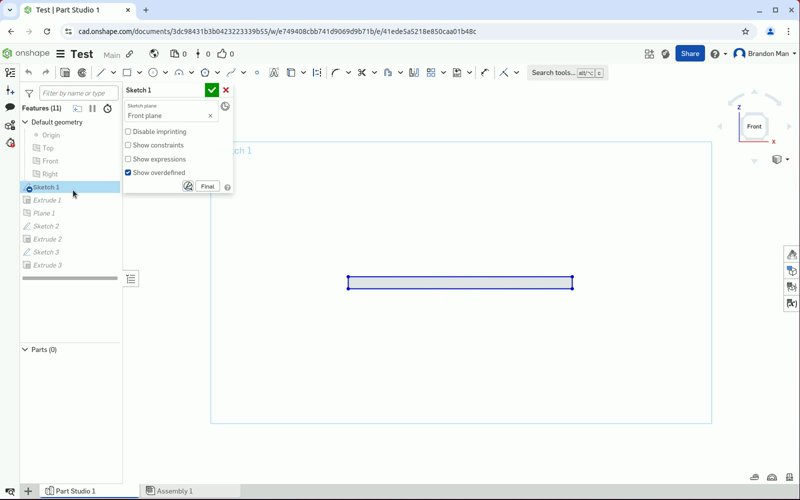
mouse_move(229, 92)
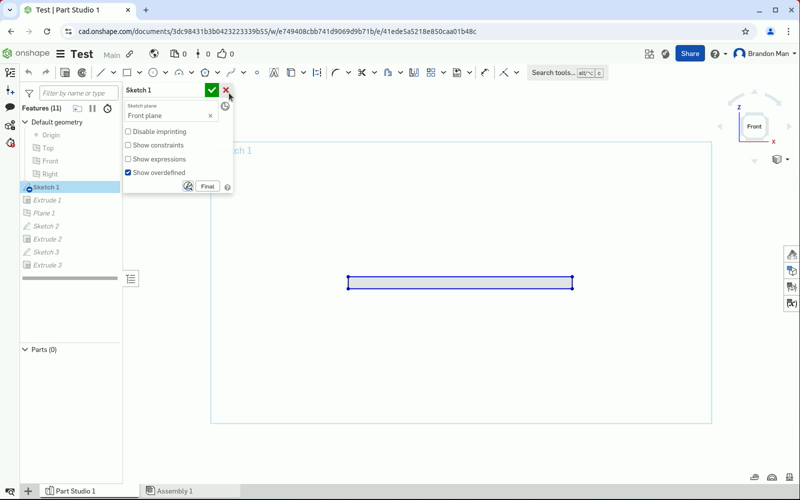
click(229, 92)
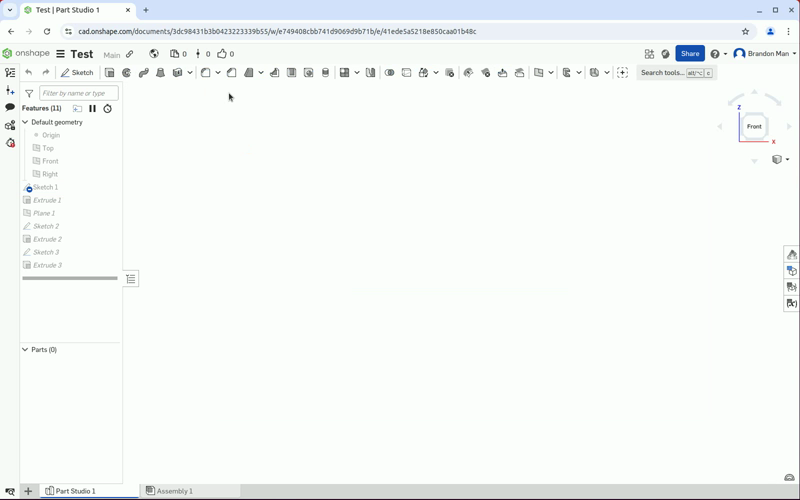
key(shift+s)
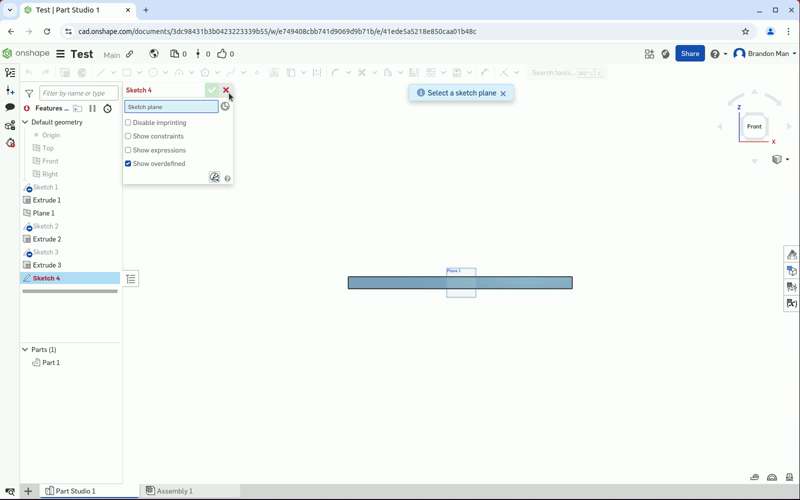
mouse_move(73, 215)
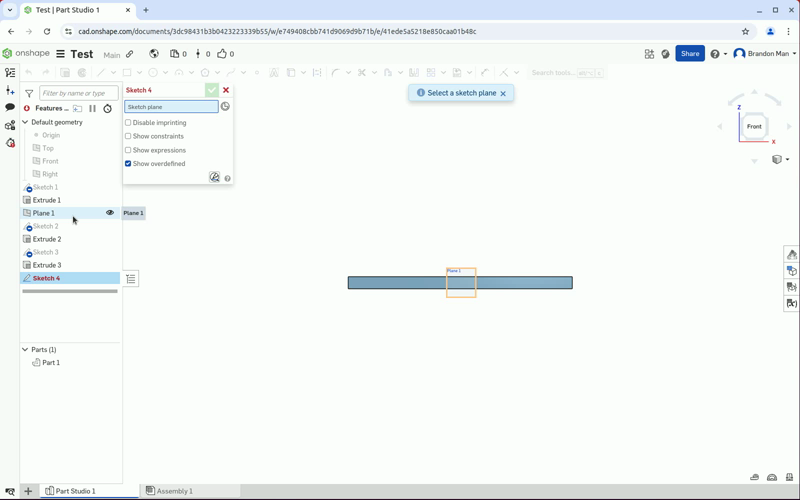
click(73, 215)
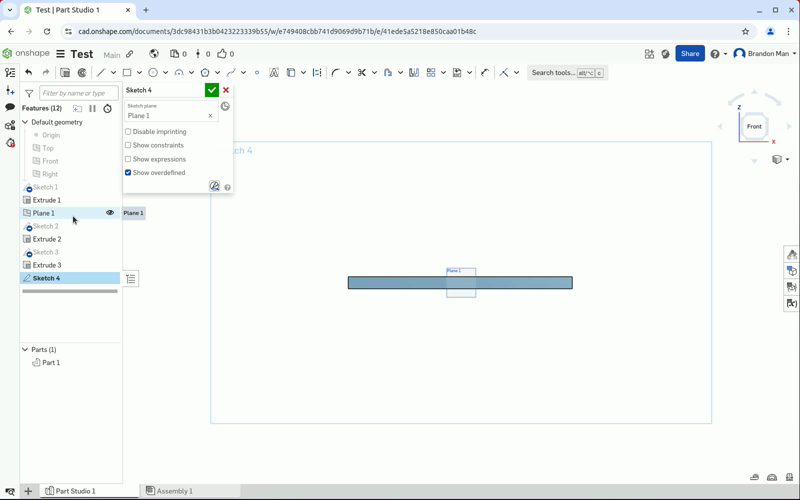
mouse_move(73, 352)
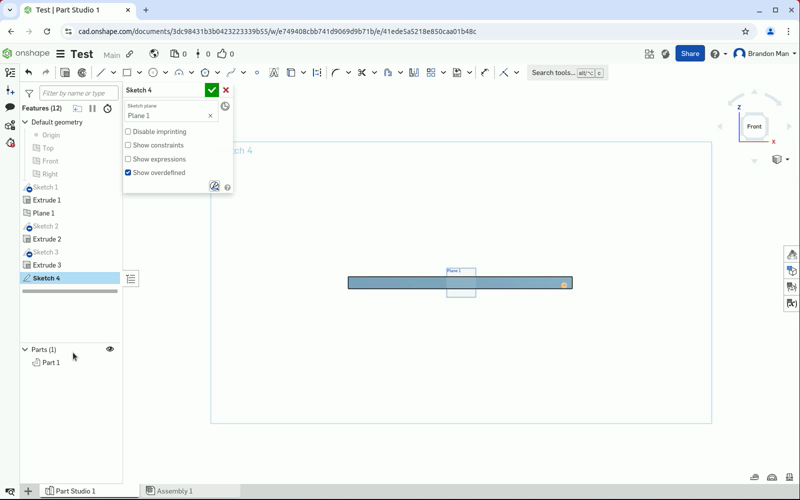
key(y)
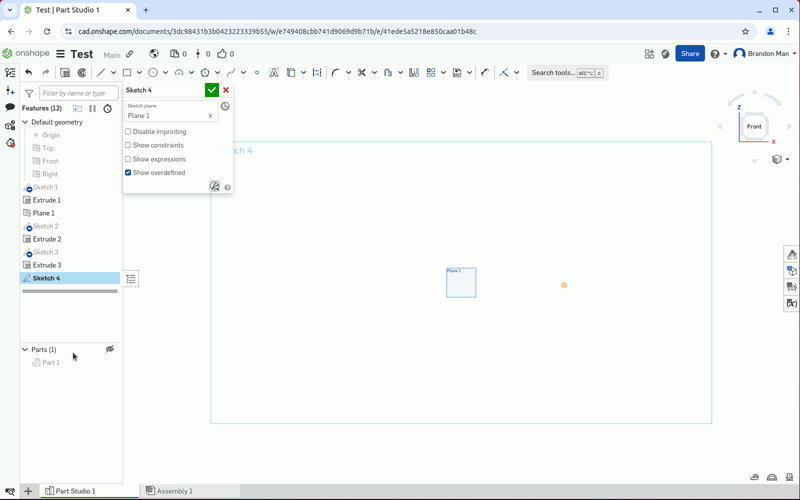
key(c)
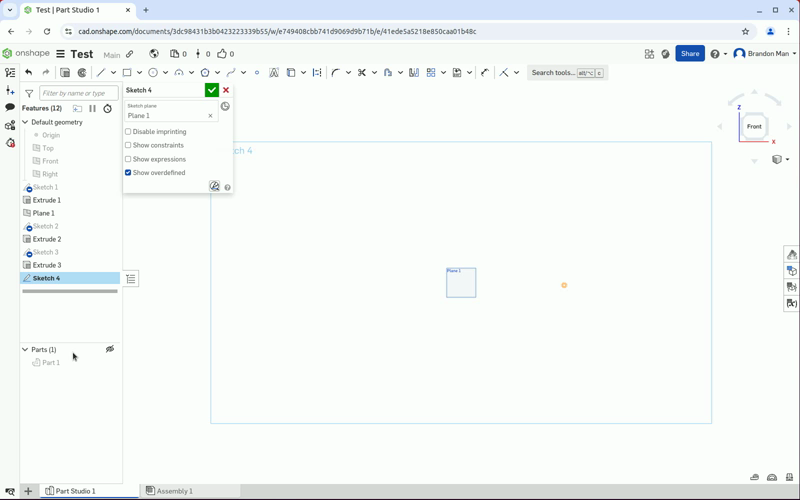
key_down(shift)
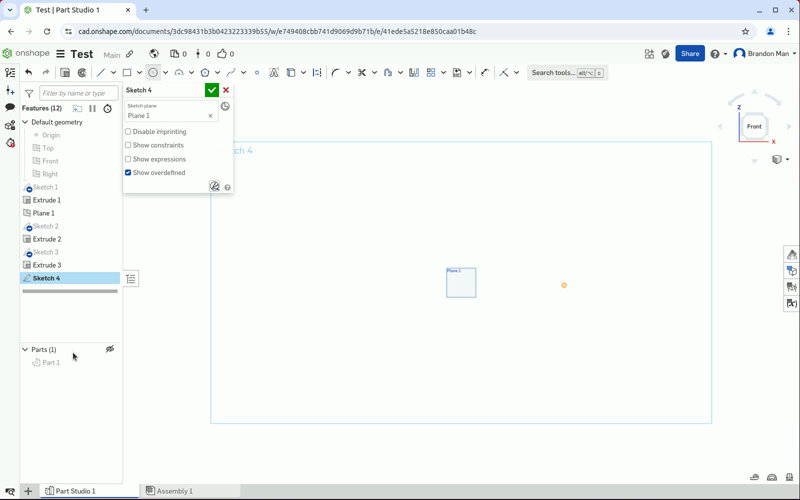
mouse_move(570, 280)
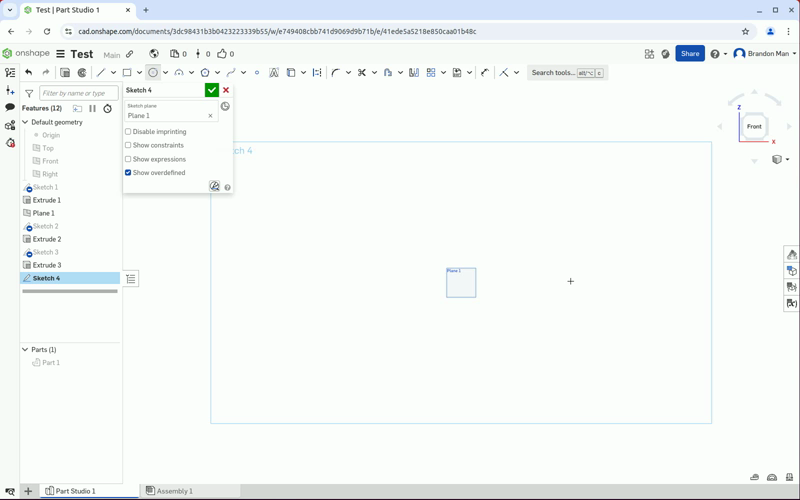
click(570, 280)
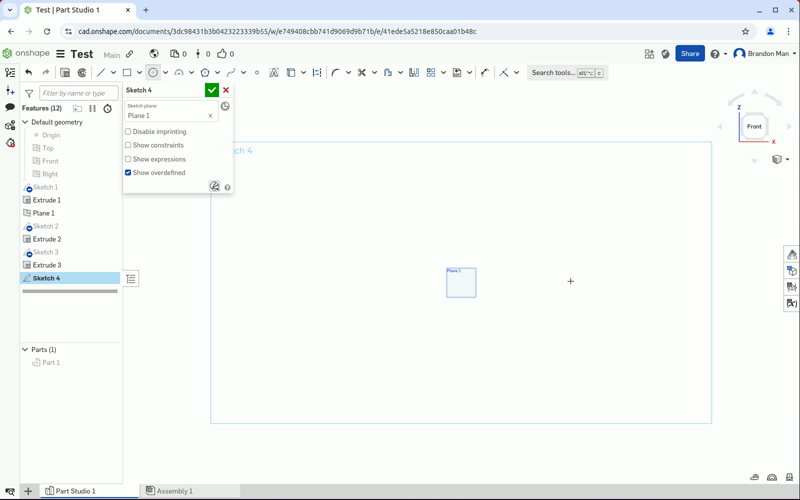
key_up(shift)
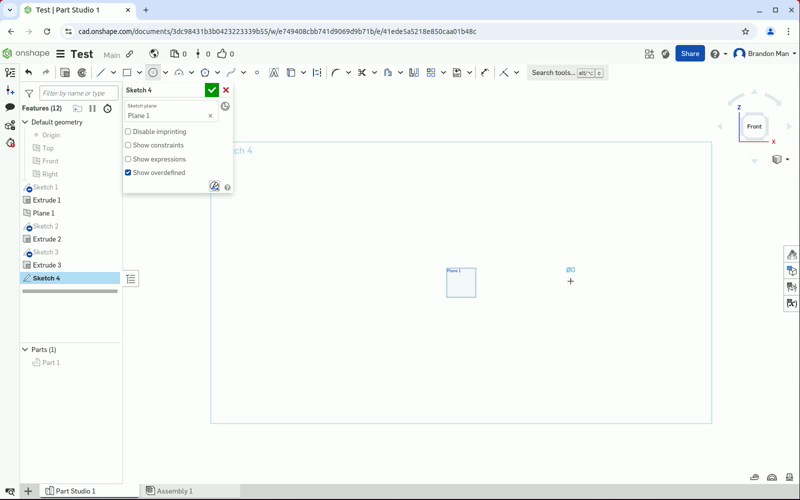
mouse_move(573, 280)
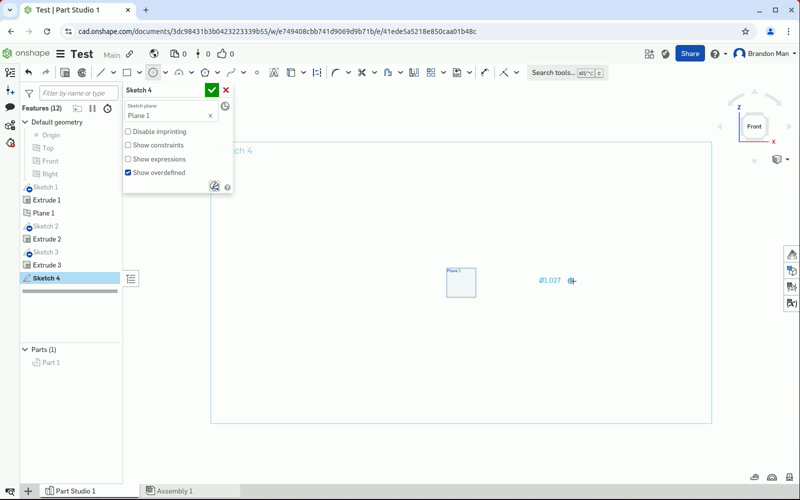
scroll(6)
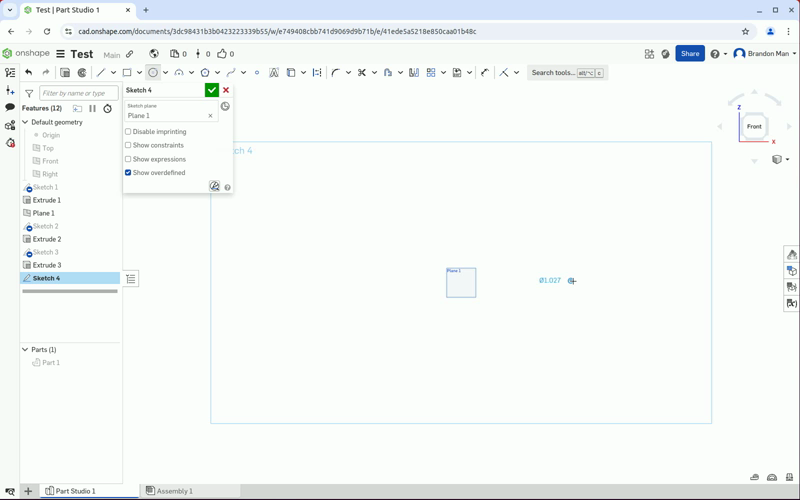
scroll(6)
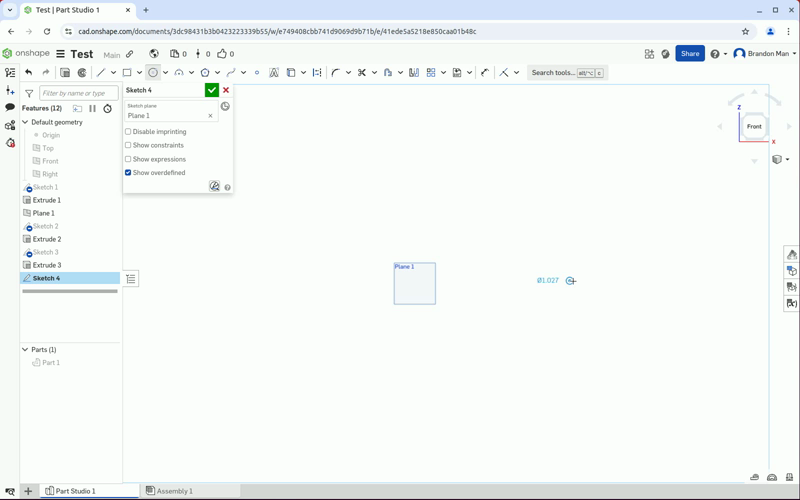
scroll(6)
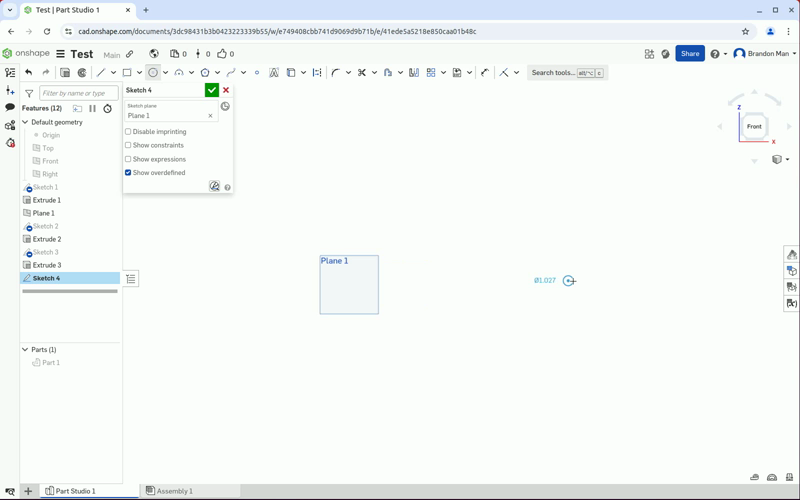
scroll(6)
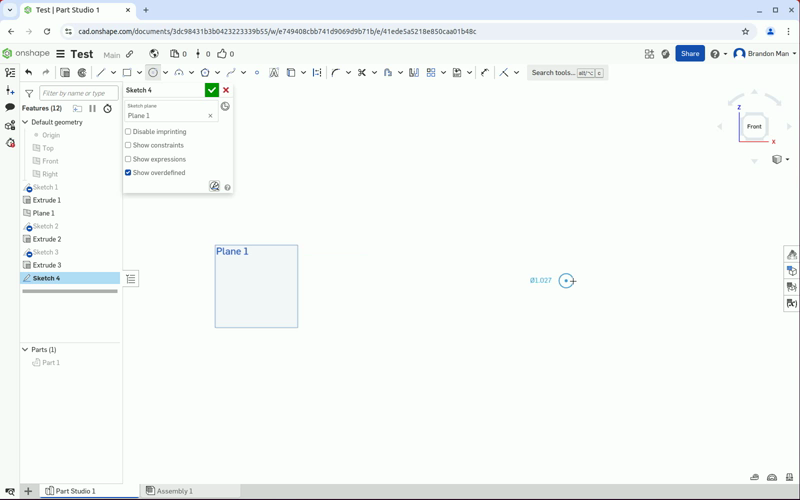
scroll(6)
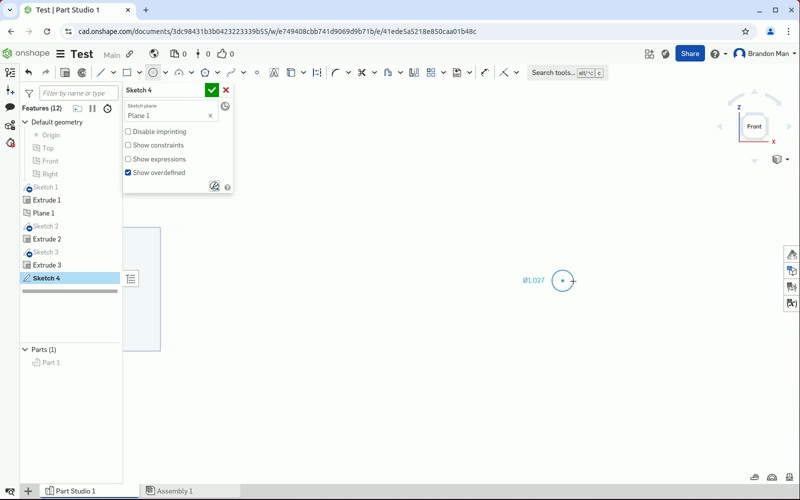
scroll(6)
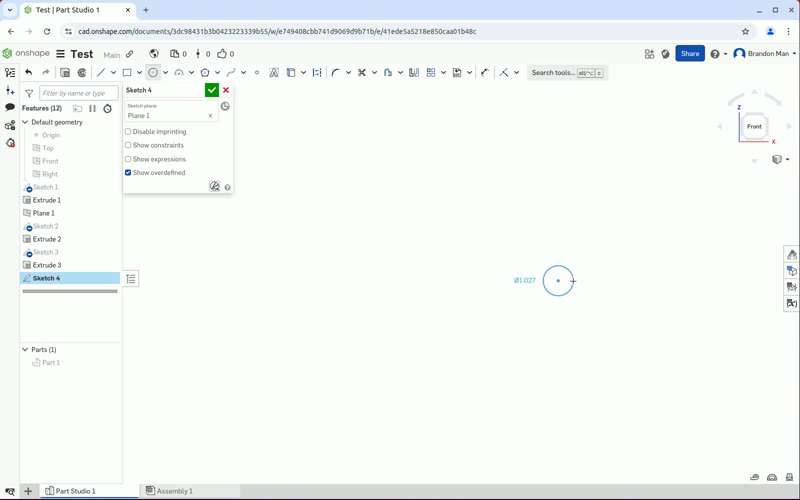
scroll(6)
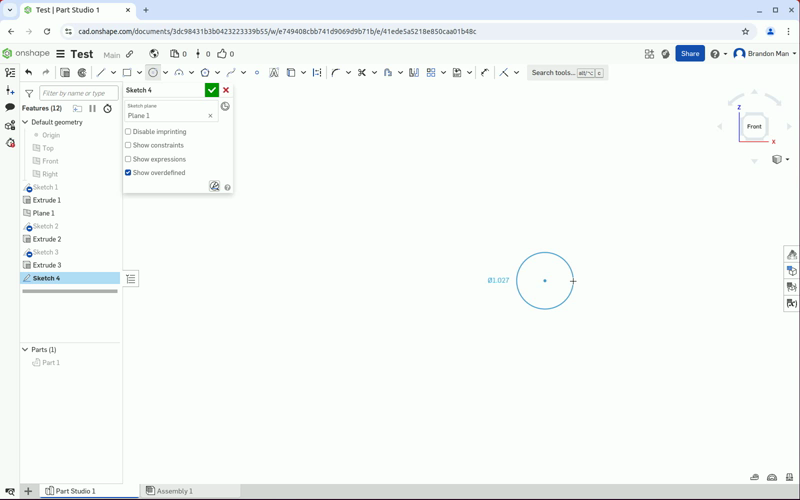
click(573, 280)
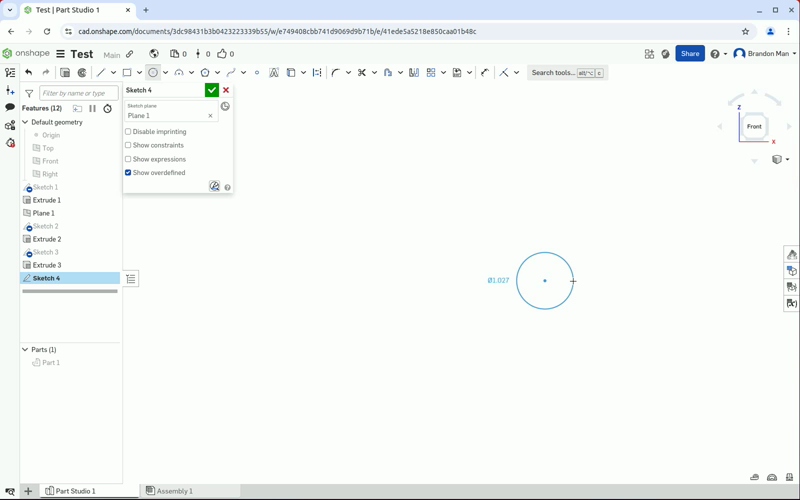
scroll(-6)
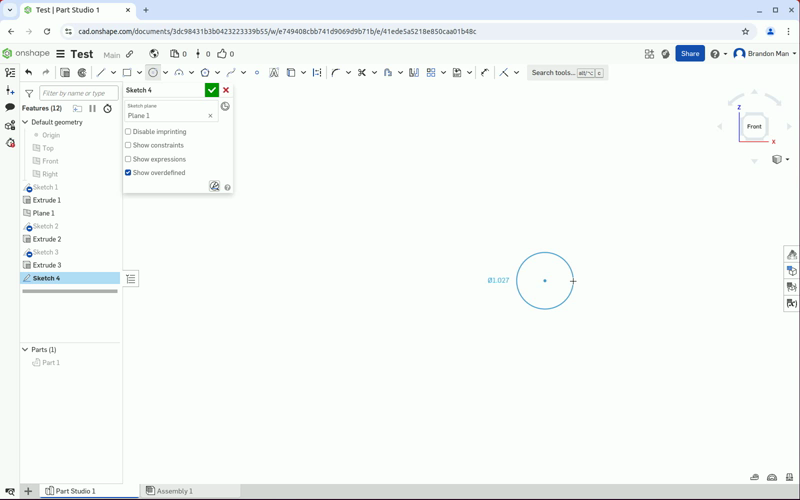
scroll(-6)
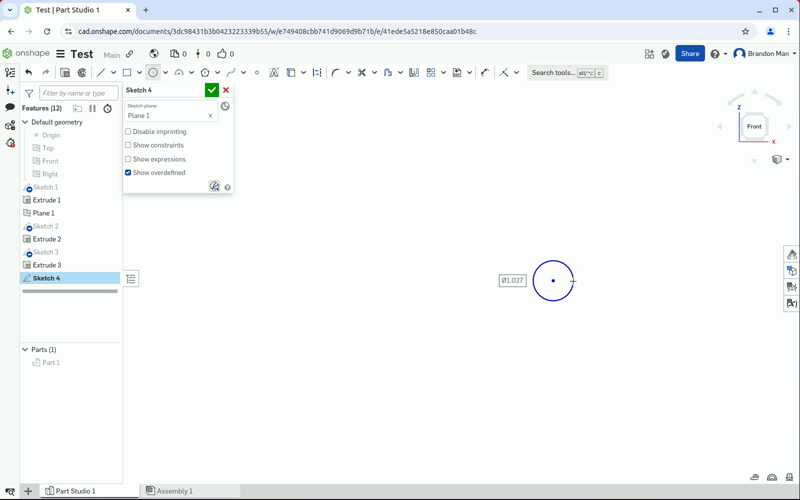
scroll(-6)
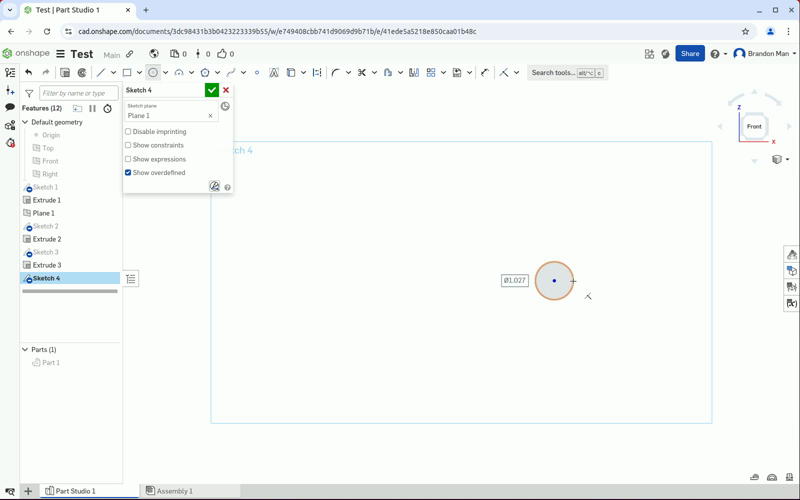
scroll(-6)
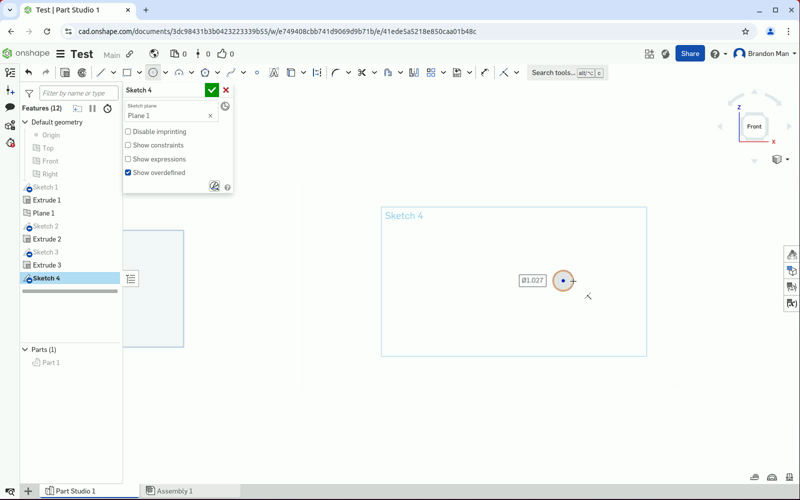
scroll(-6)
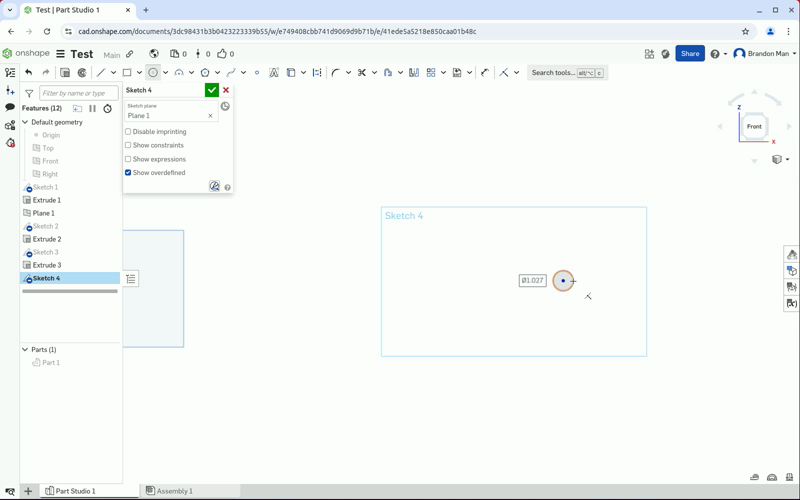
scroll(-6)
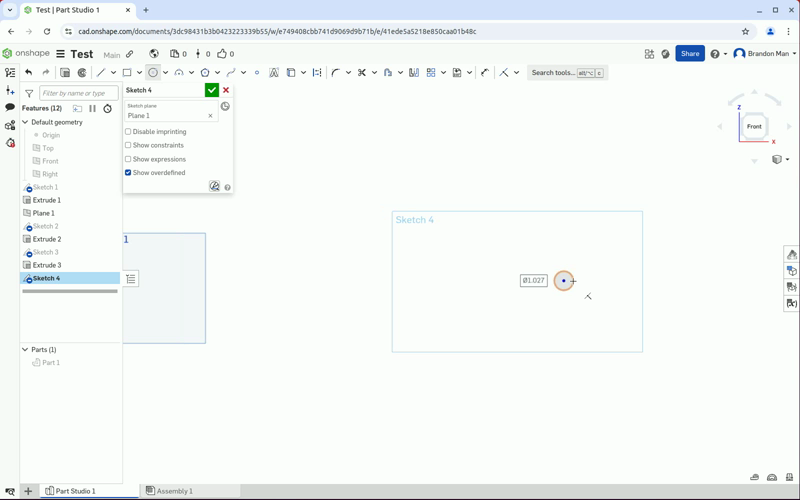
scroll(-6)
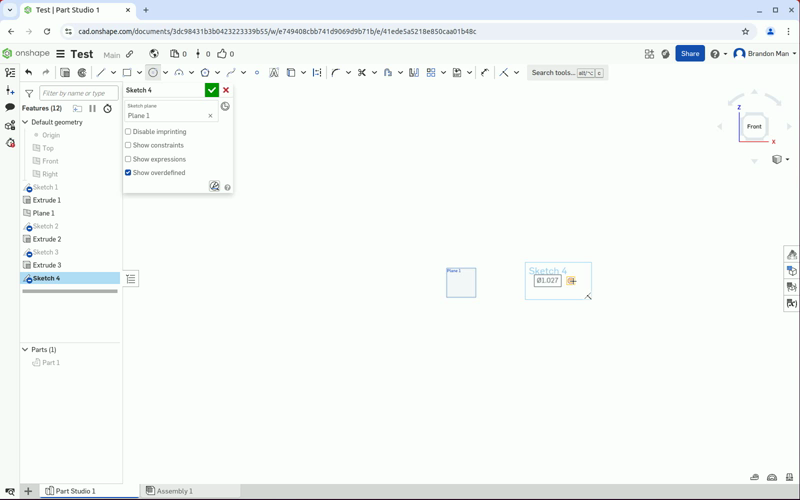
key(esc)
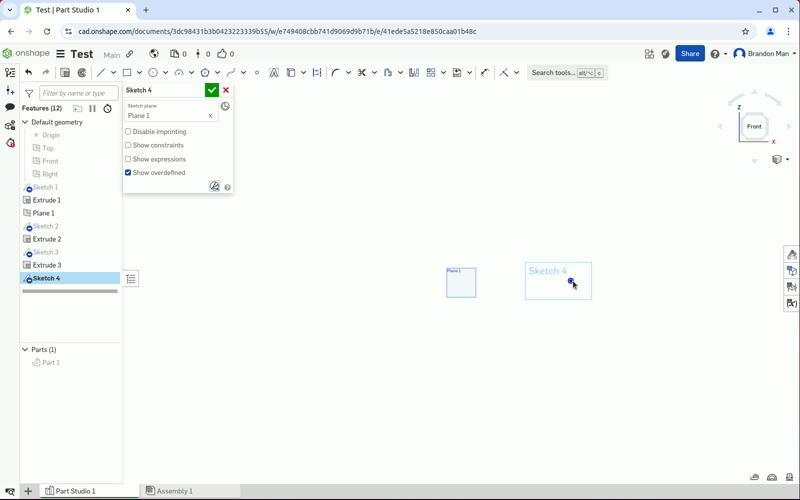
mouse_move(573, 281)
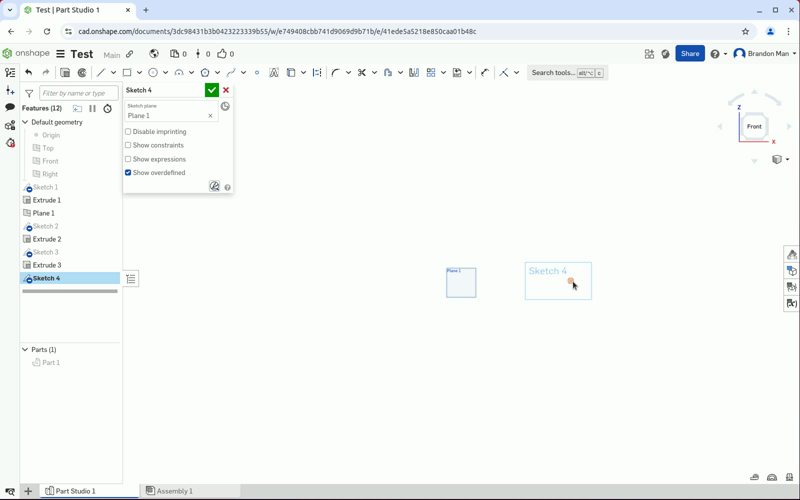
scroll(6)
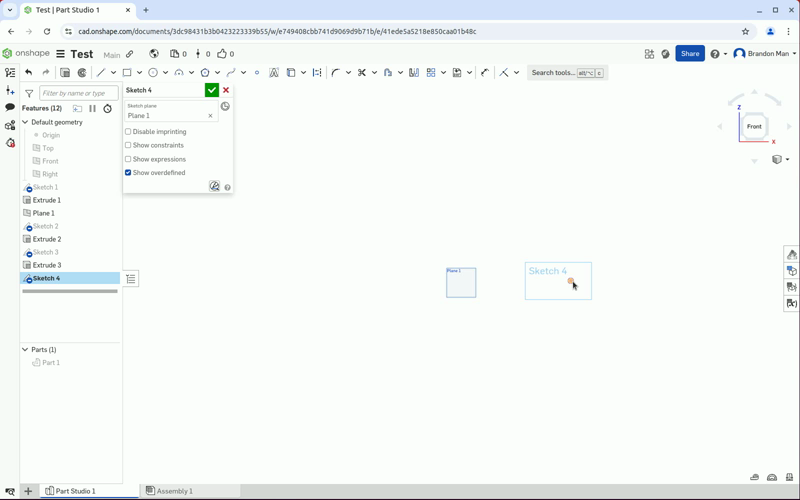
scroll(6)
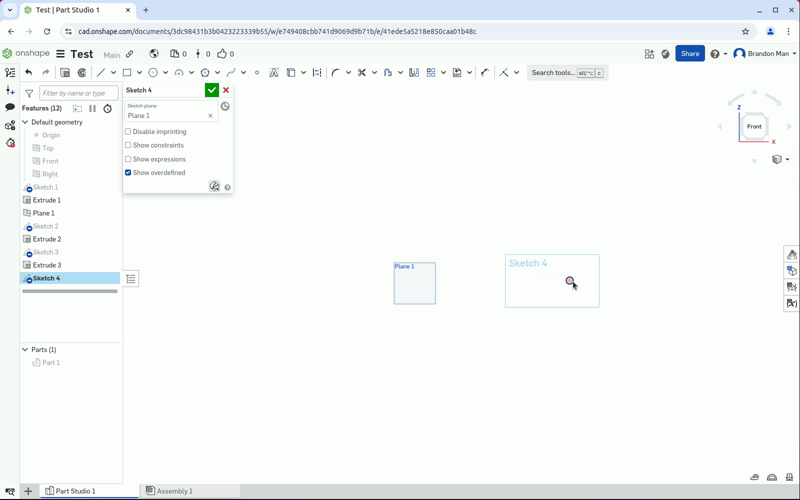
scroll(6)
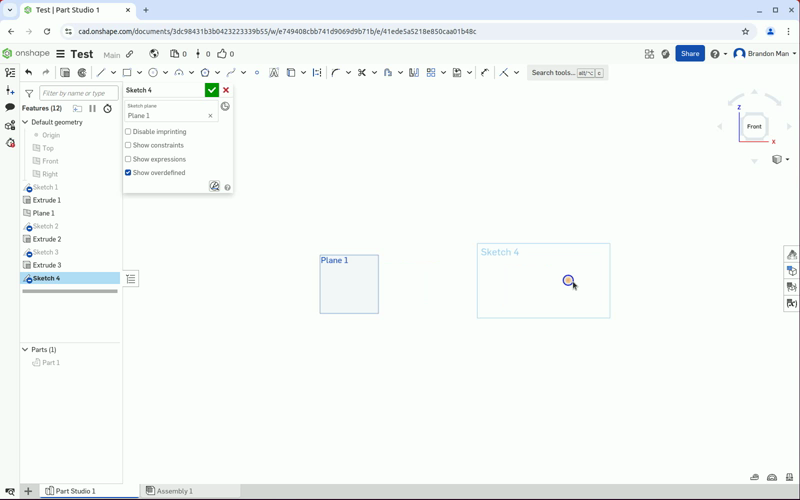
scroll(6)
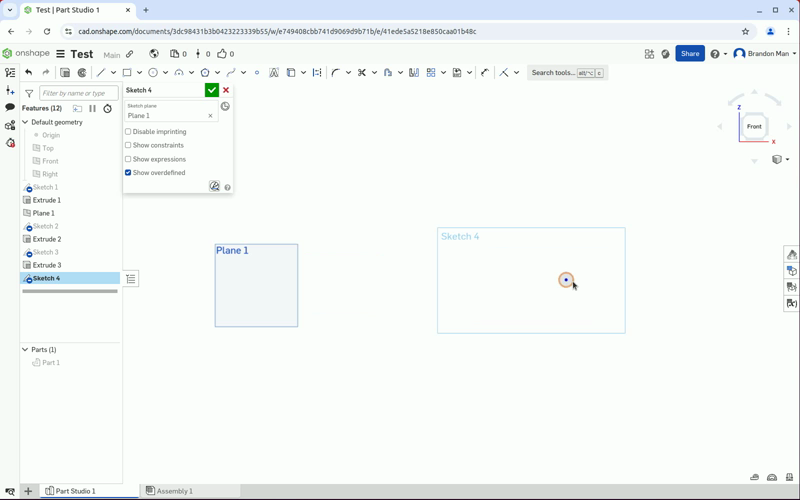
scroll(6)
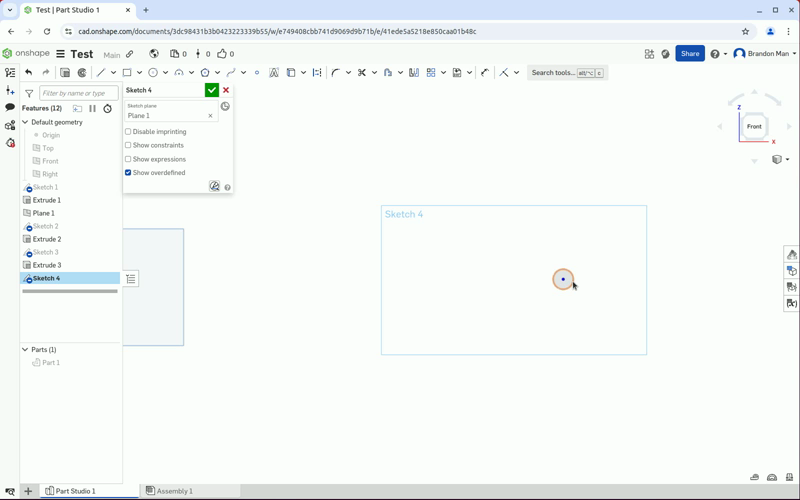
scroll(6)
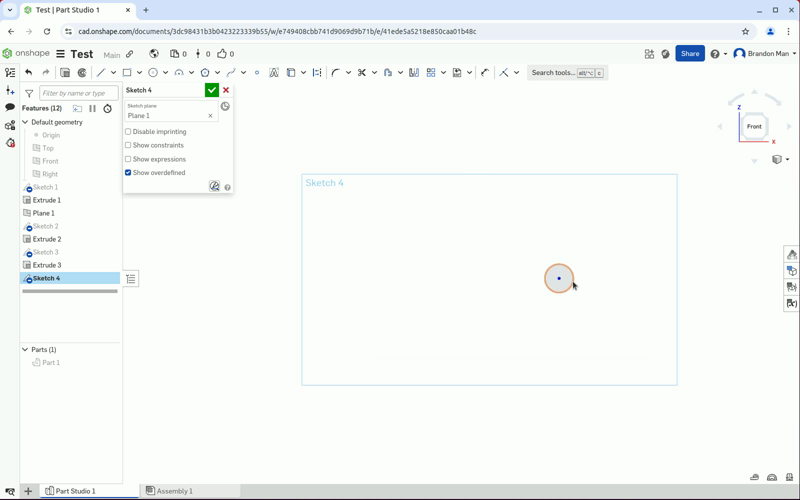
scroll(6)
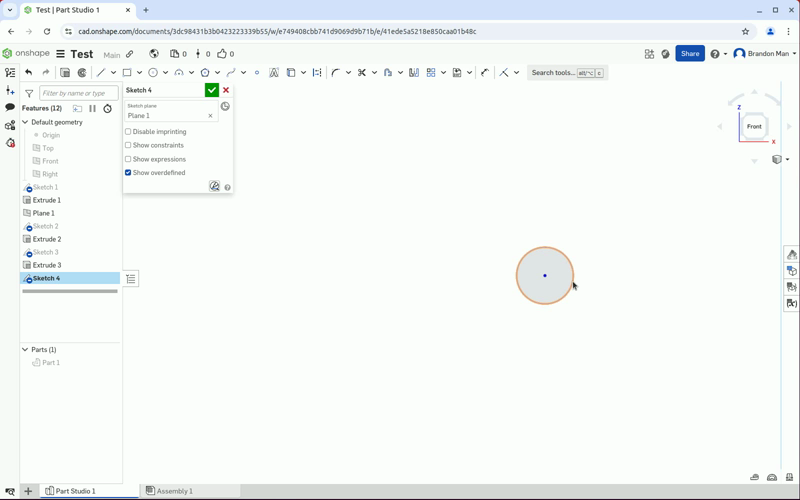
click(573, 281)
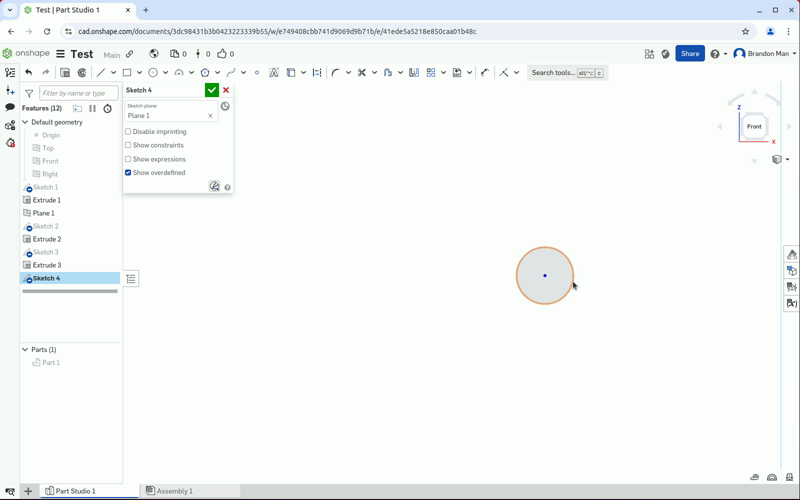
scroll(-6)
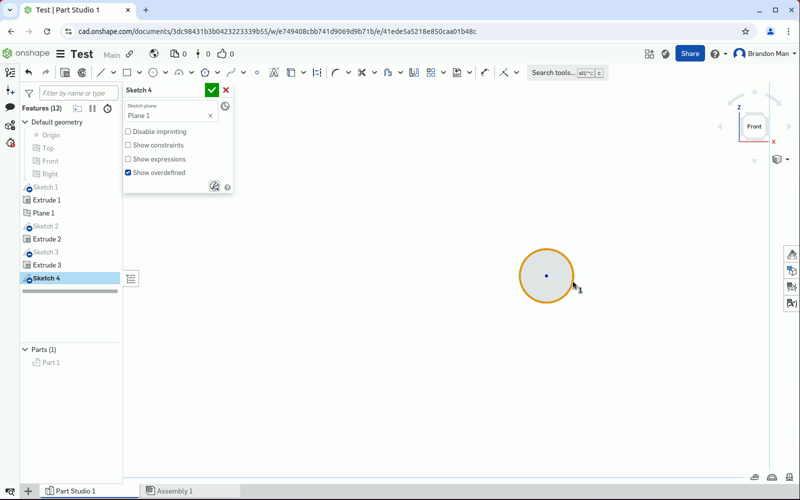
scroll(-6)
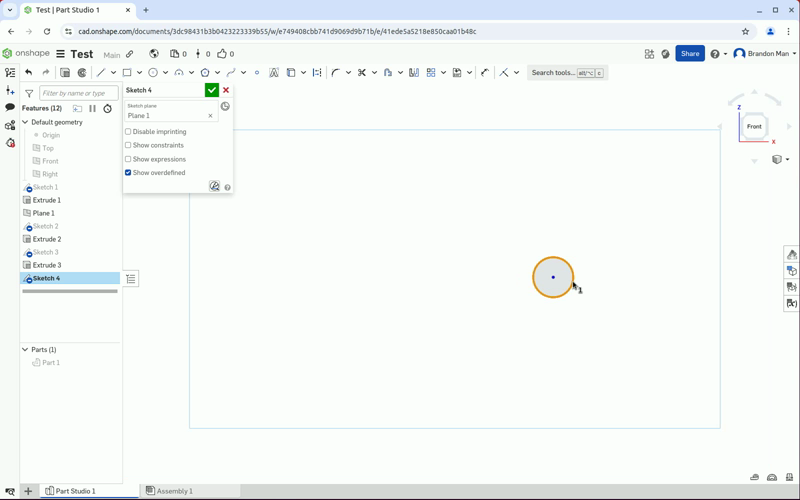
scroll(-6)
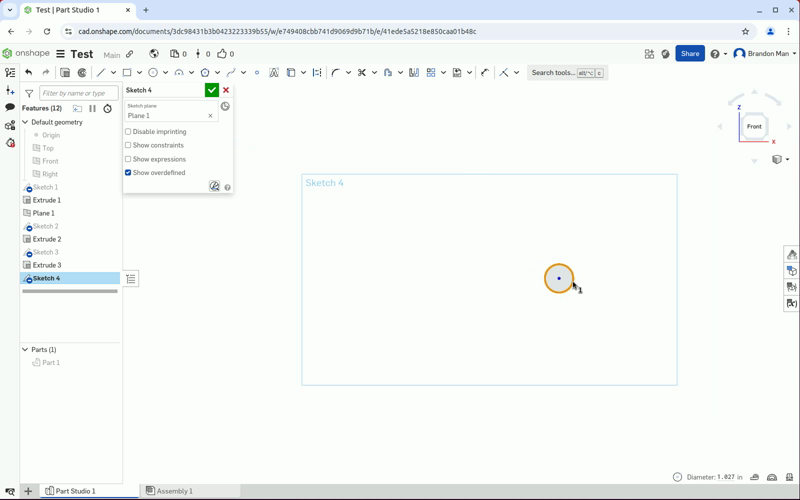
scroll(-6)
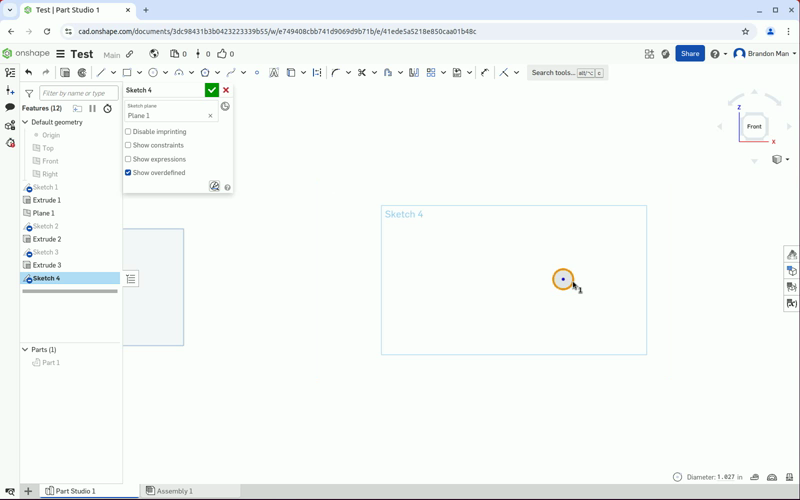
scroll(-6)
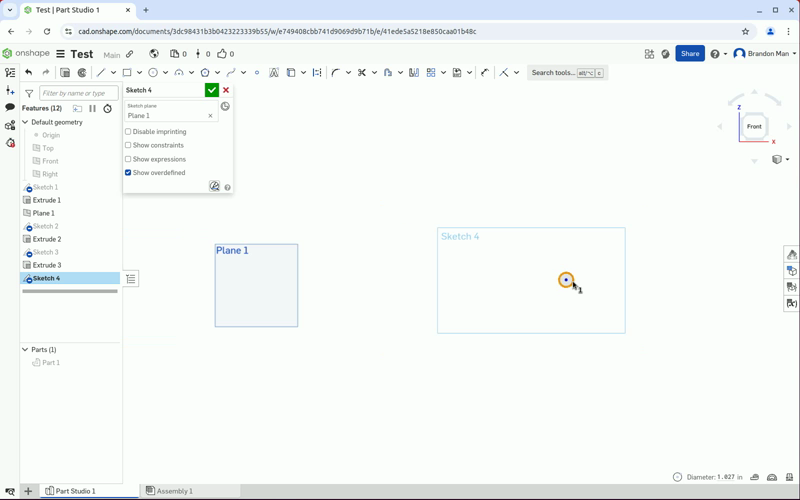
scroll(-6)
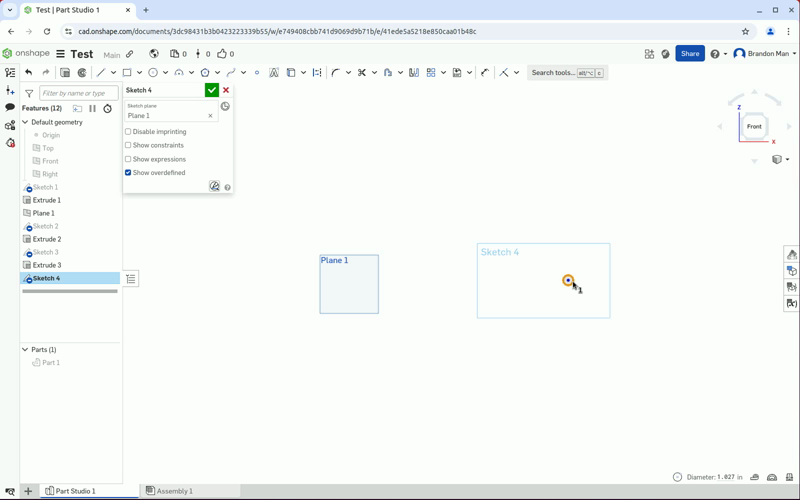
scroll(-6)
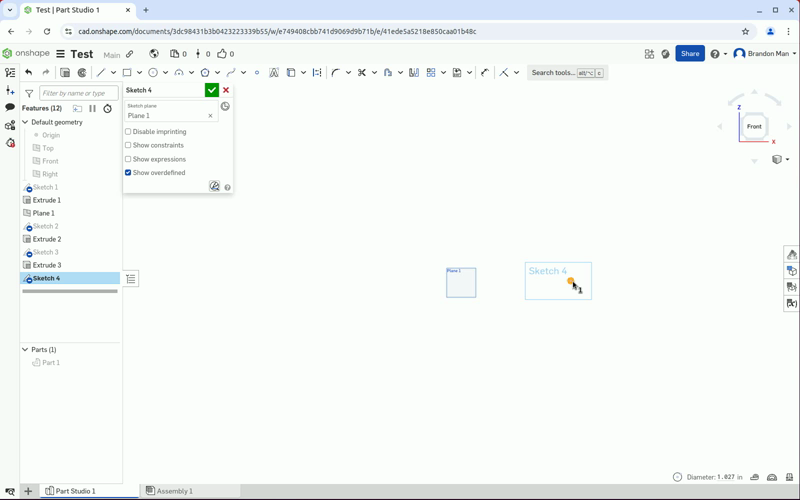
mouse_move(73, 352)
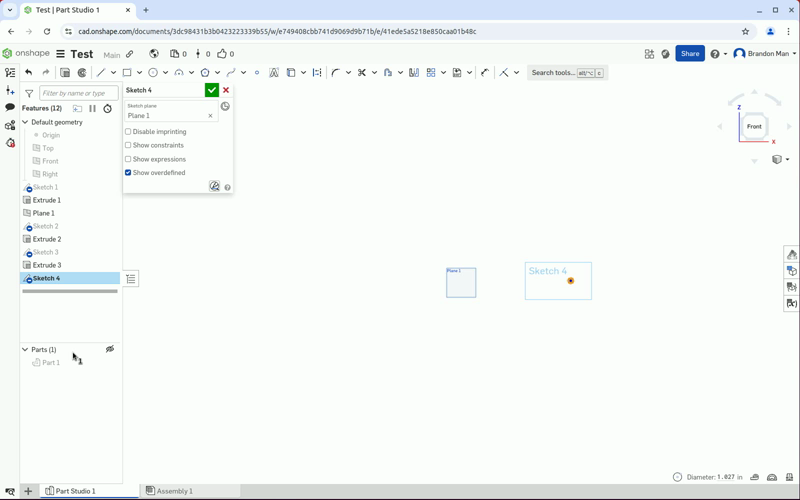
key(shift+y)
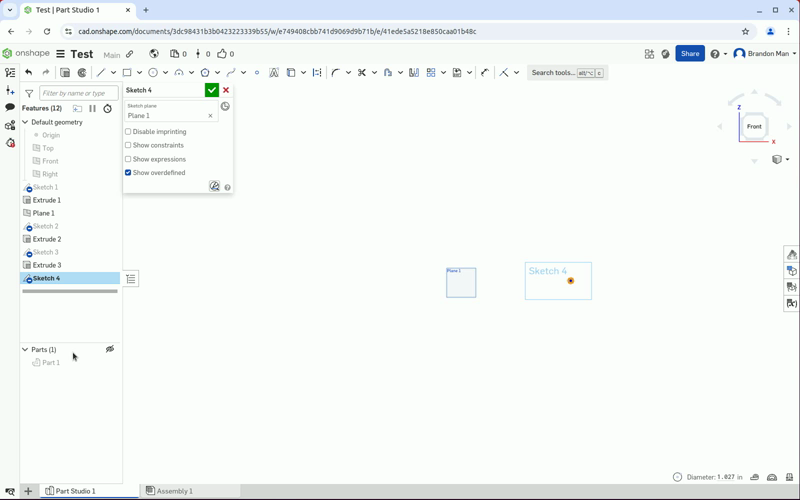
key(shift+e)
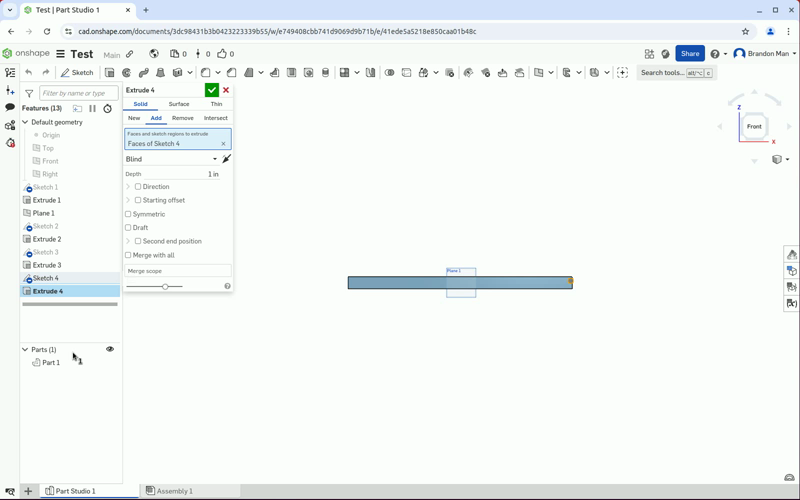
mouse_move(143, 106)
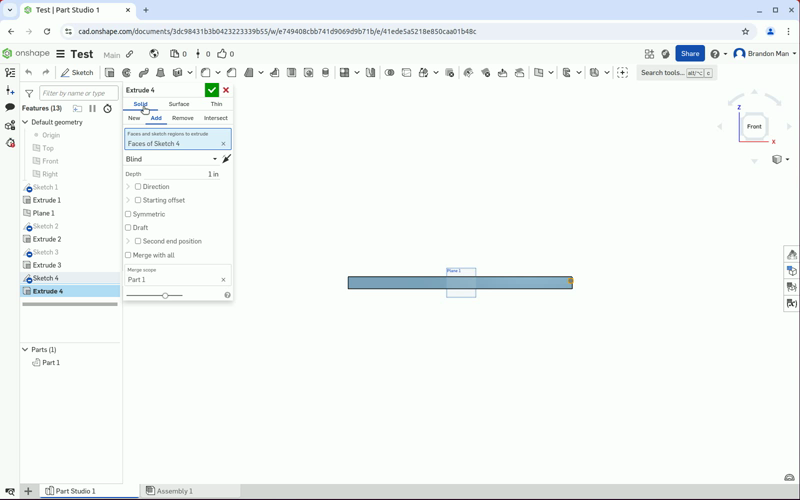
click(143, 106)
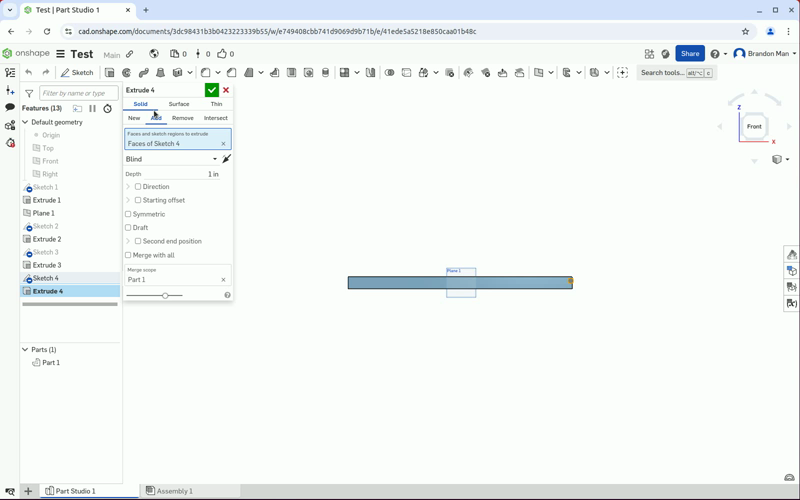
mouse_move(186, 120)
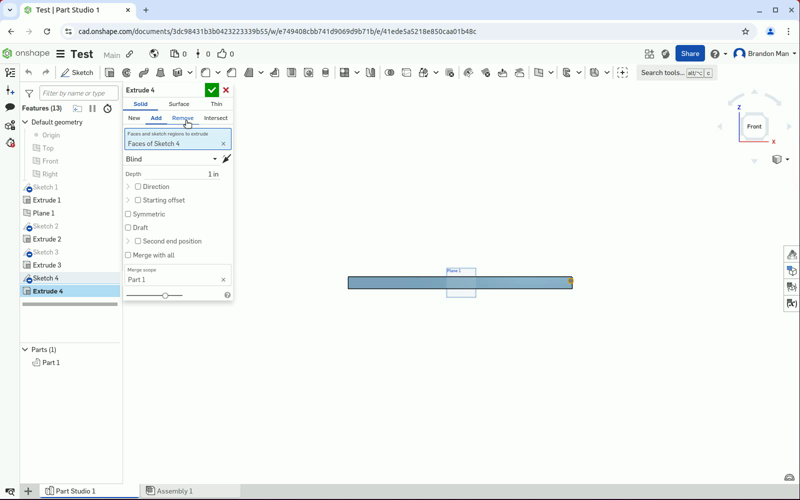
click(186, 120)
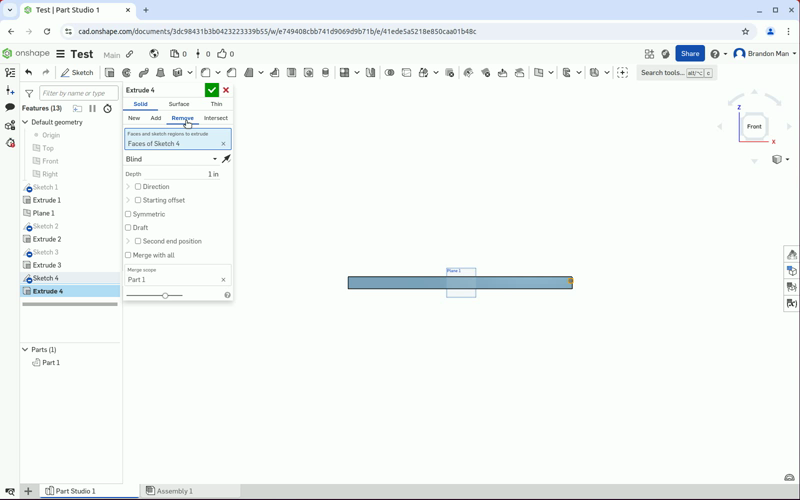
key(tab, 4)
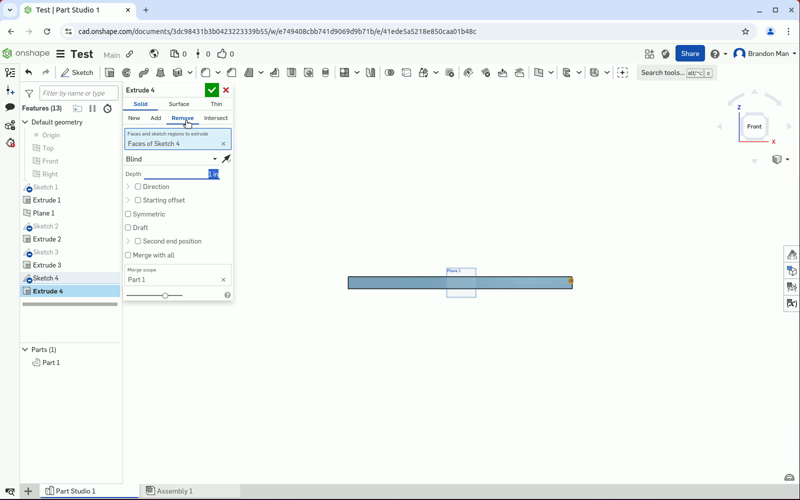
text(1.204)
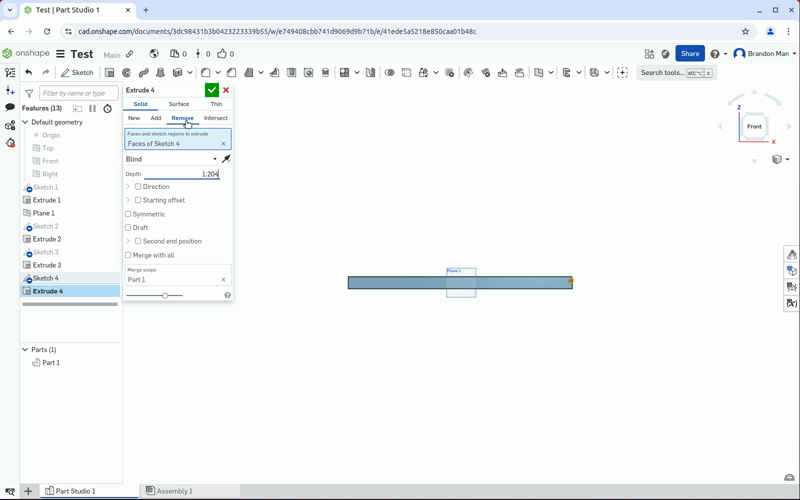
key(tab, 6)
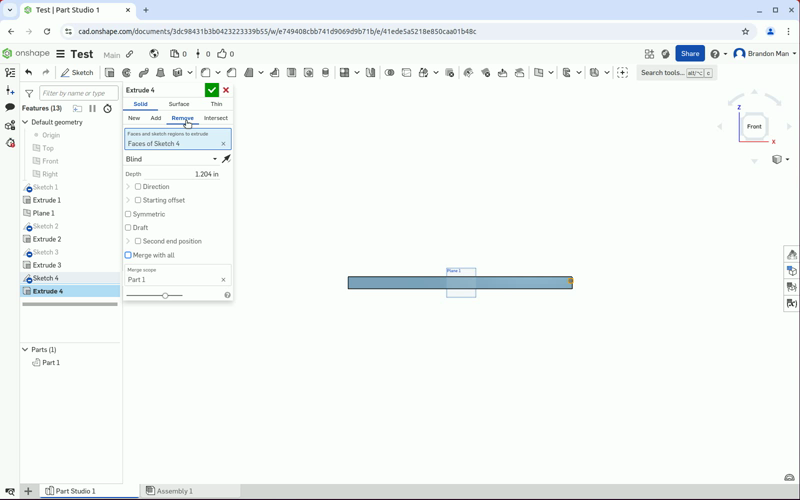
key(space)
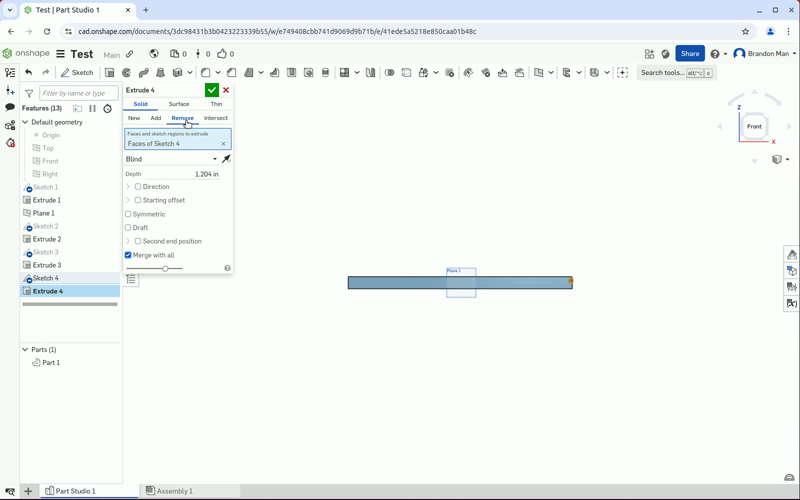
key(enter)
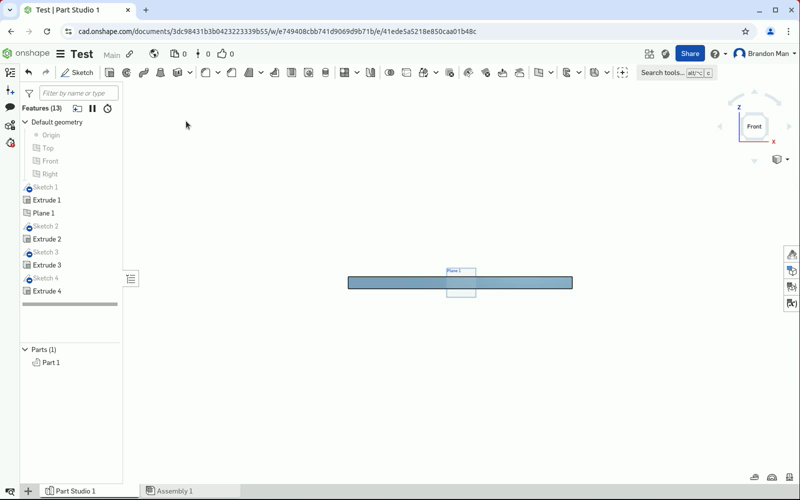
key(shift+h)
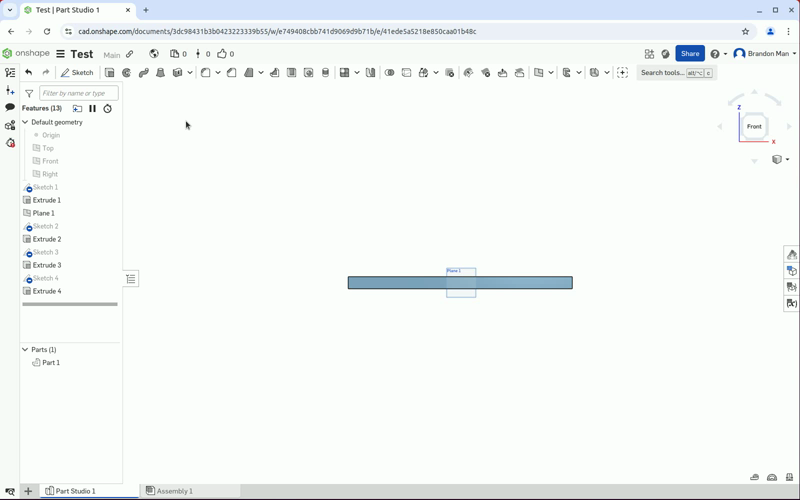
key(shift+h)
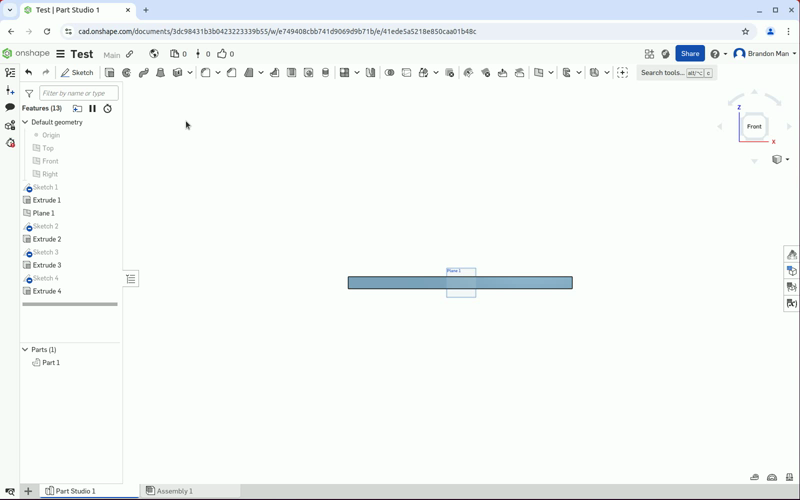
mouse_move(73, 189)
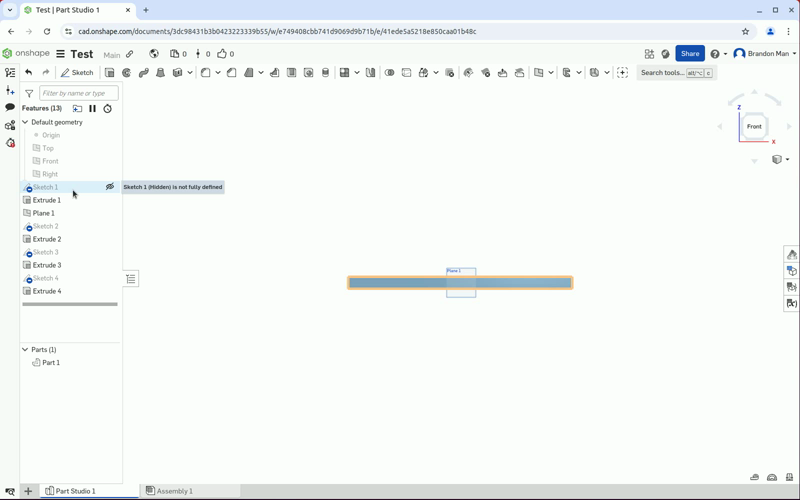
click(73, 189)
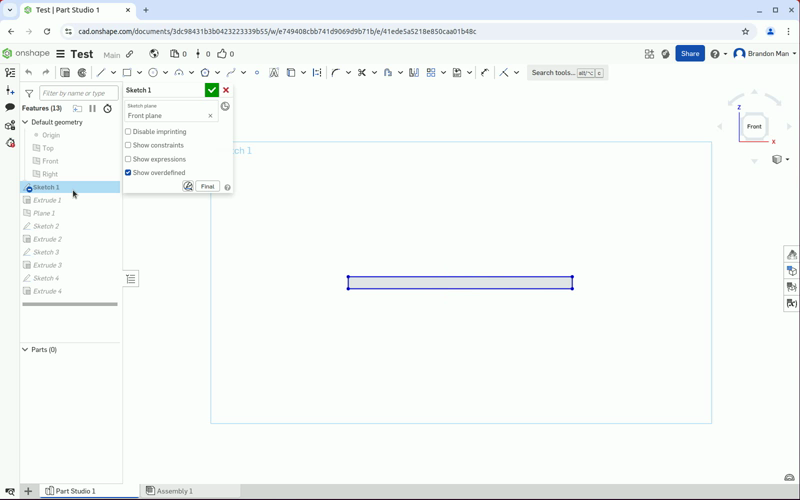
mouse_move(229, 92)
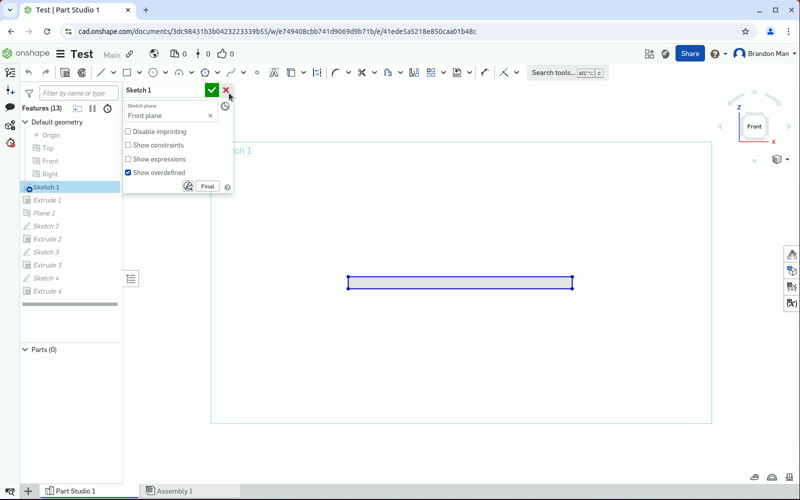
click(229, 92)
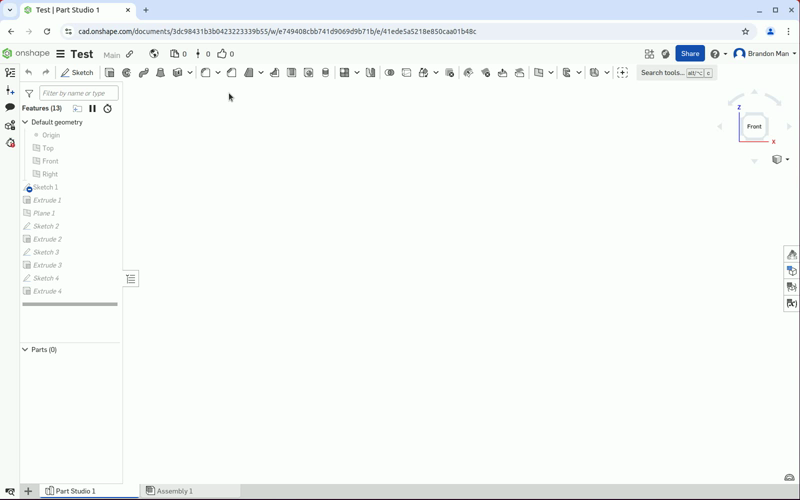
key(shift+s)
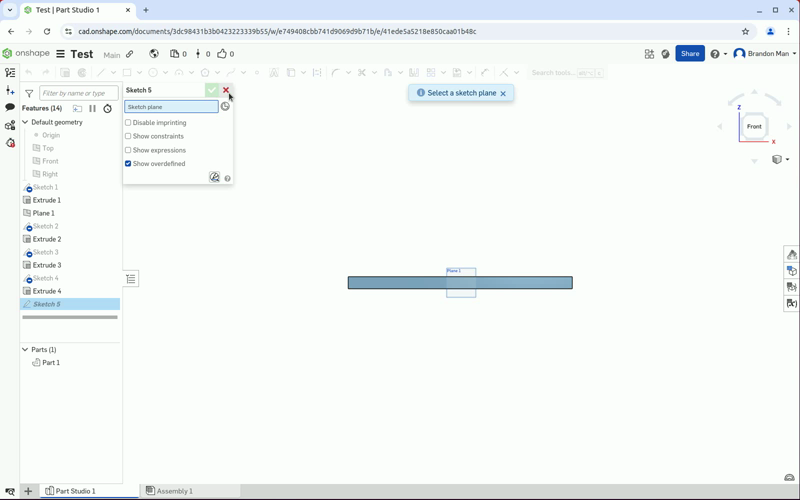
mouse_move(73, 215)
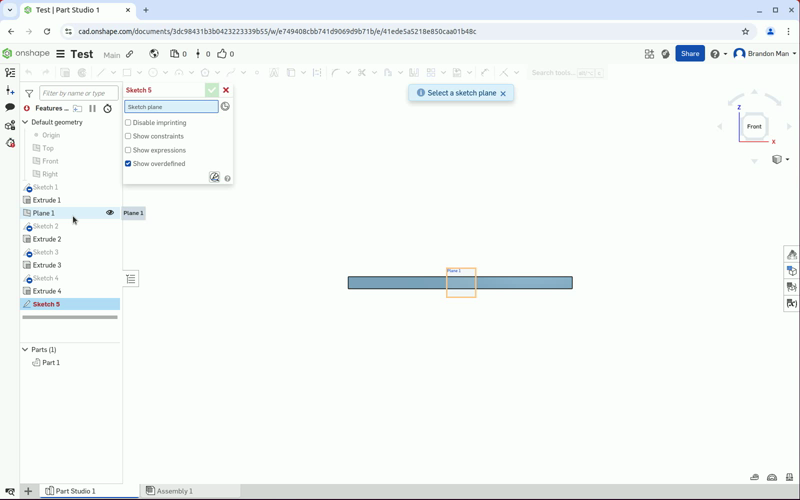
click(73, 215)
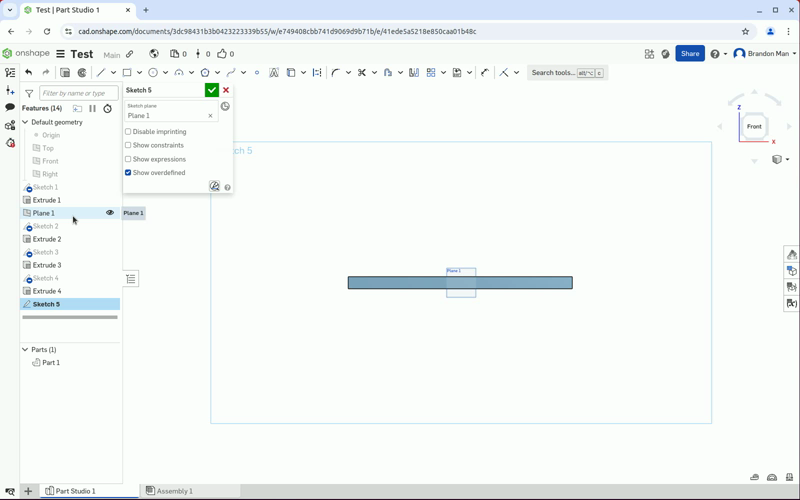
mouse_move(73, 352)
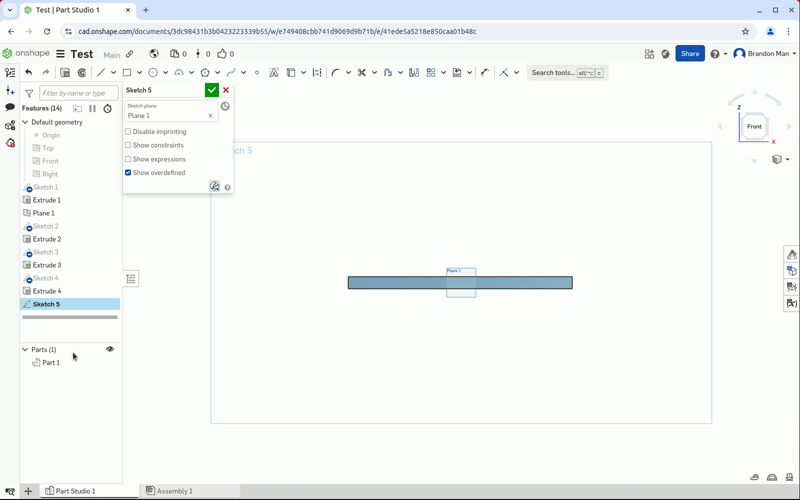
key(y)
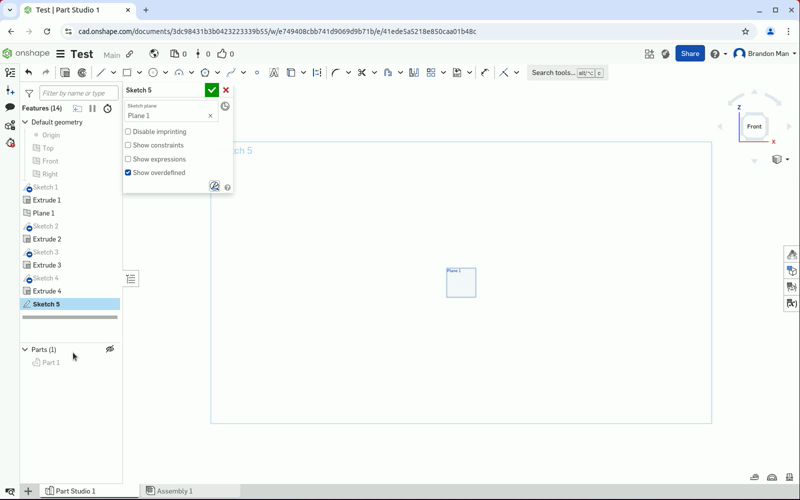
key(c)
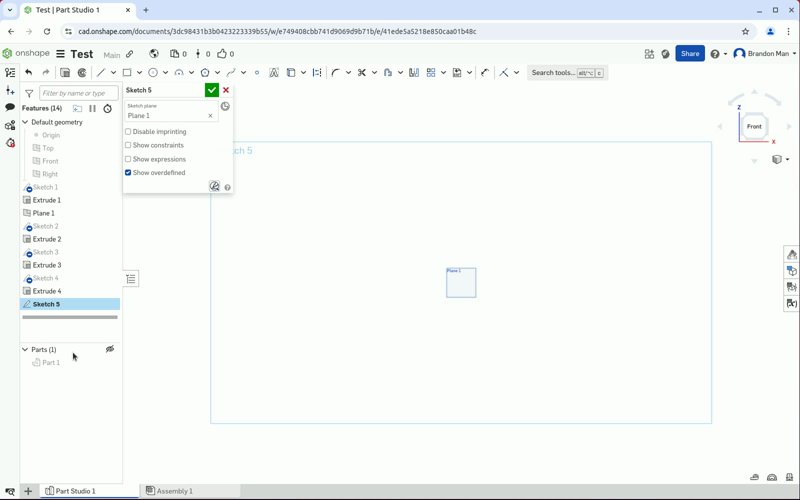
key_down(shift)
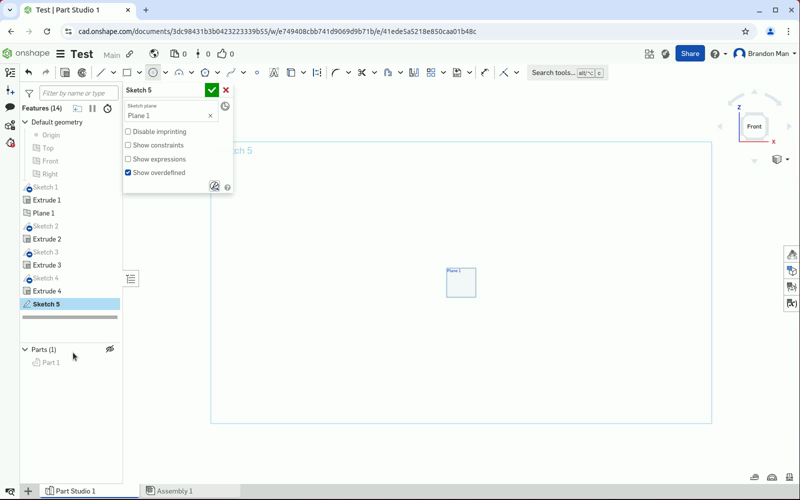
mouse_move(570, 285)
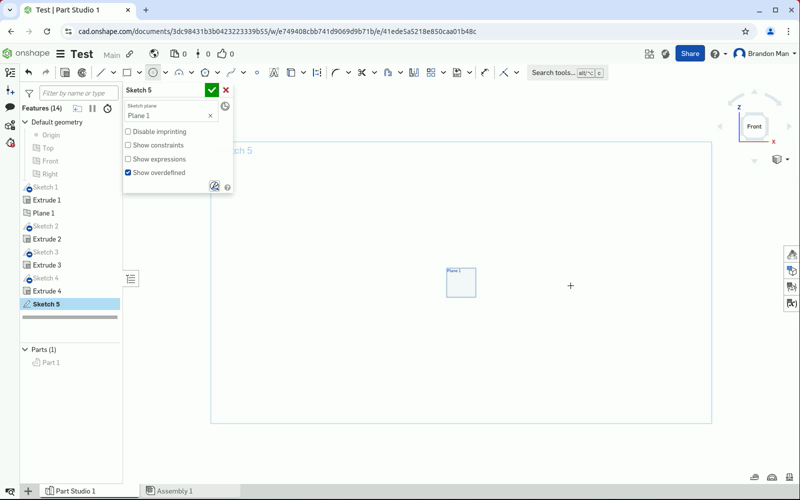
click(570, 285)
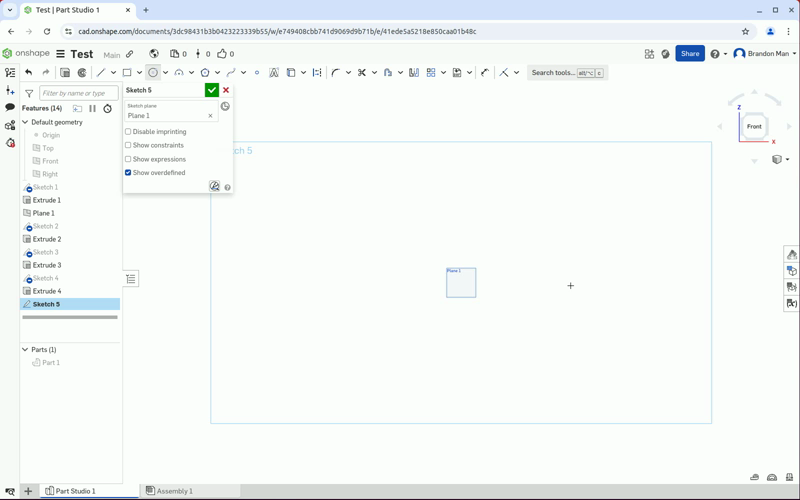
key_up(shift)
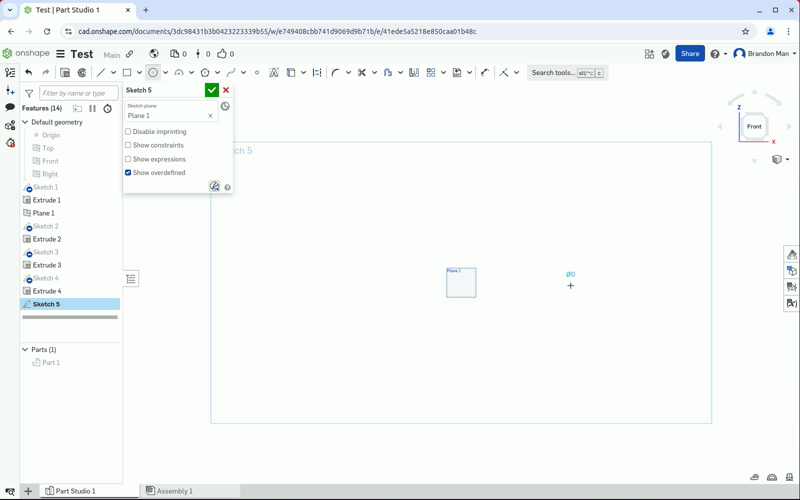
mouse_move(573, 285)
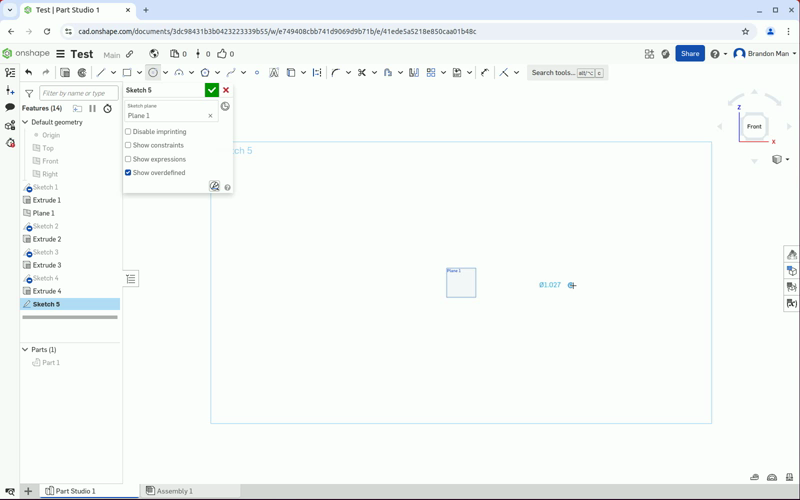
scroll(6)
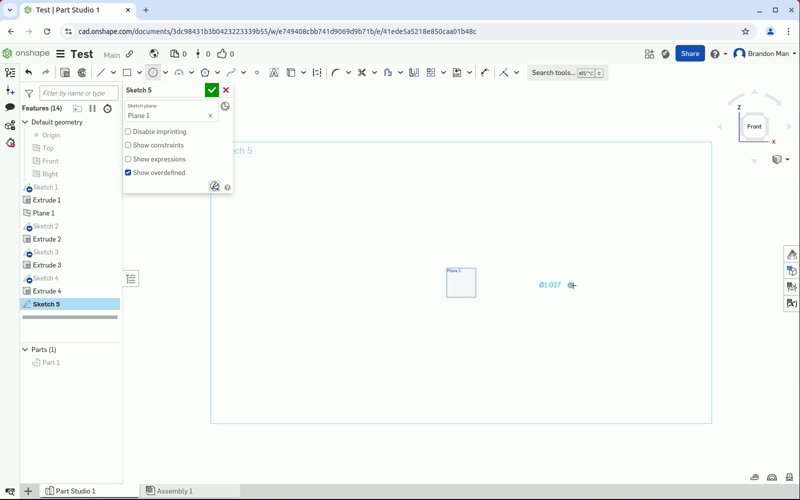
scroll(6)
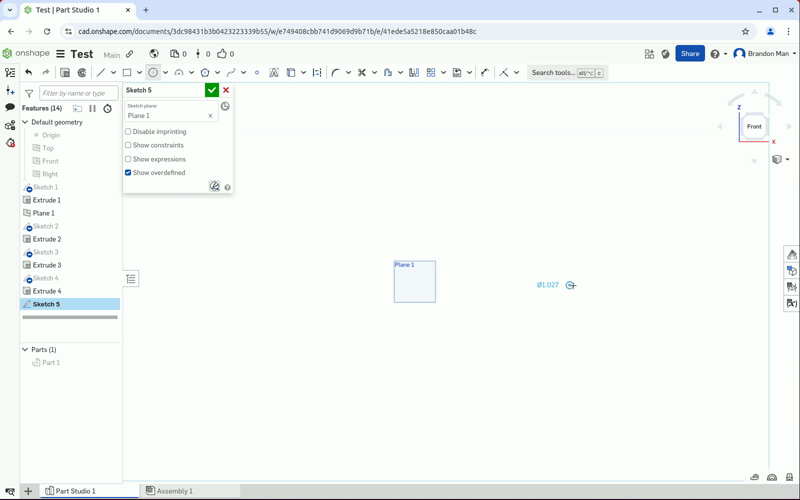
scroll(6)
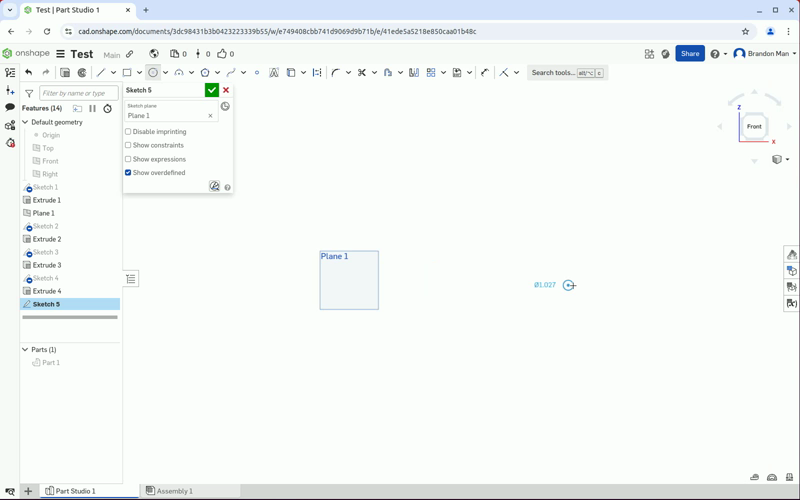
scroll(6)
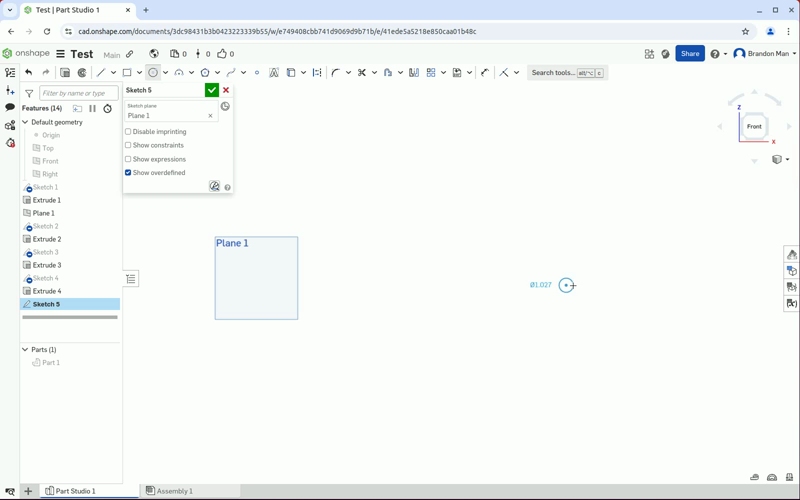
scroll(6)
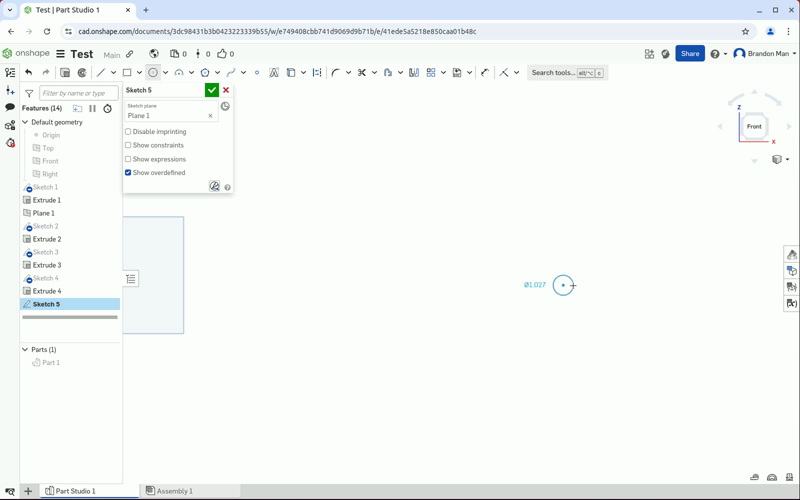
scroll(6)
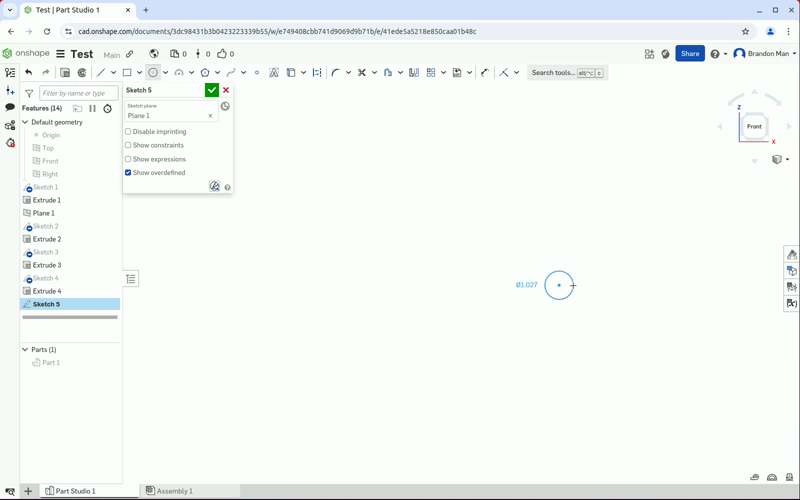
scroll(6)
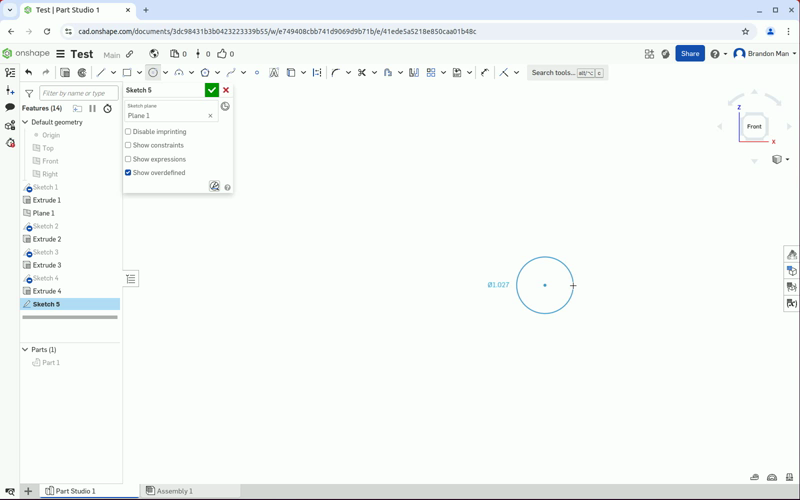
click(573, 285)
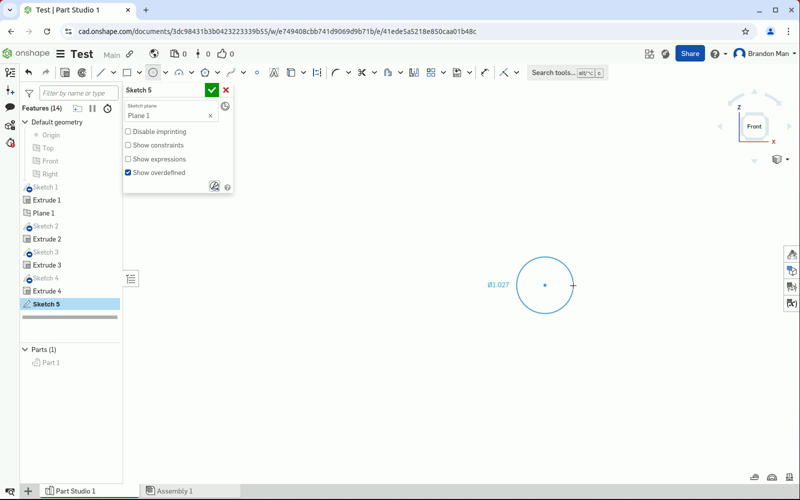
scroll(-6)
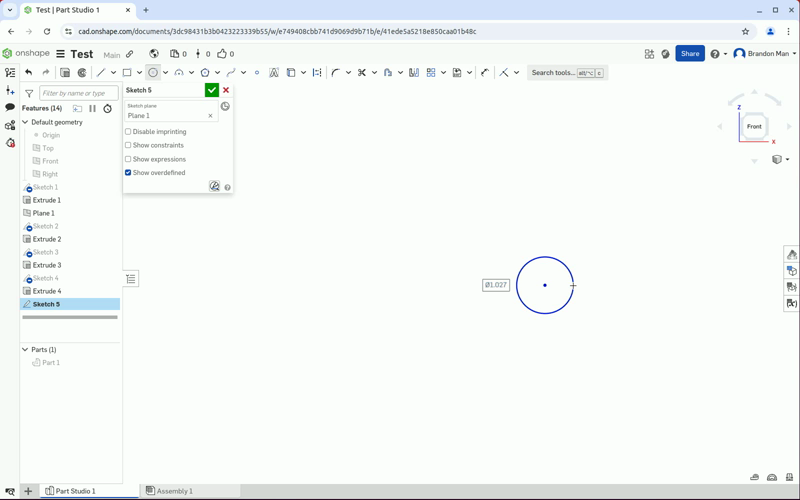
scroll(-6)
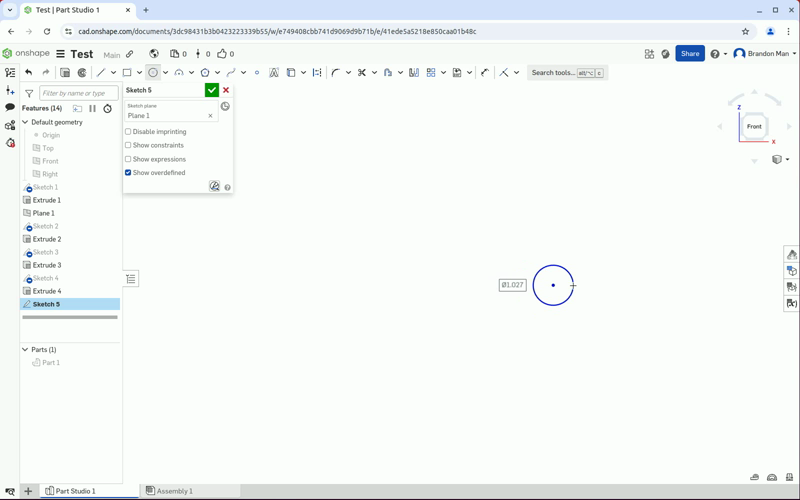
scroll(-6)
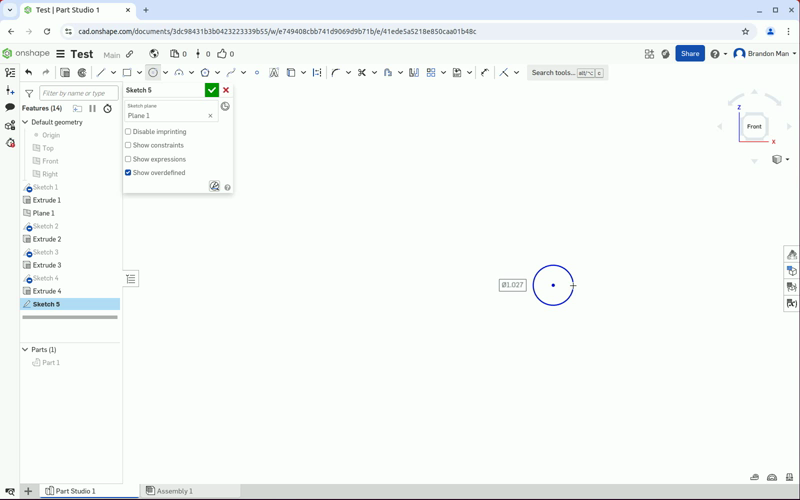
scroll(-6)
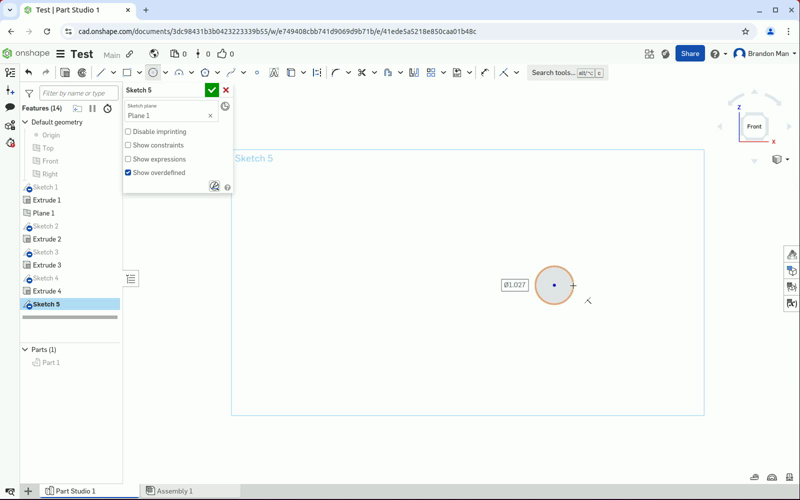
scroll(-6)
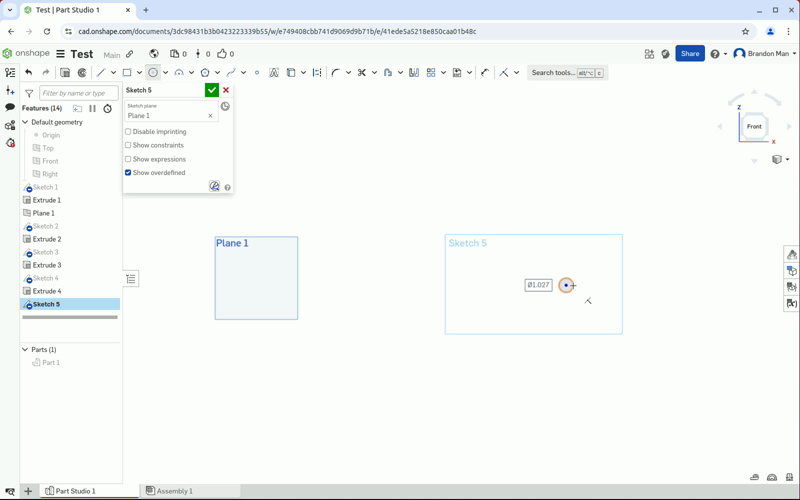
scroll(-6)
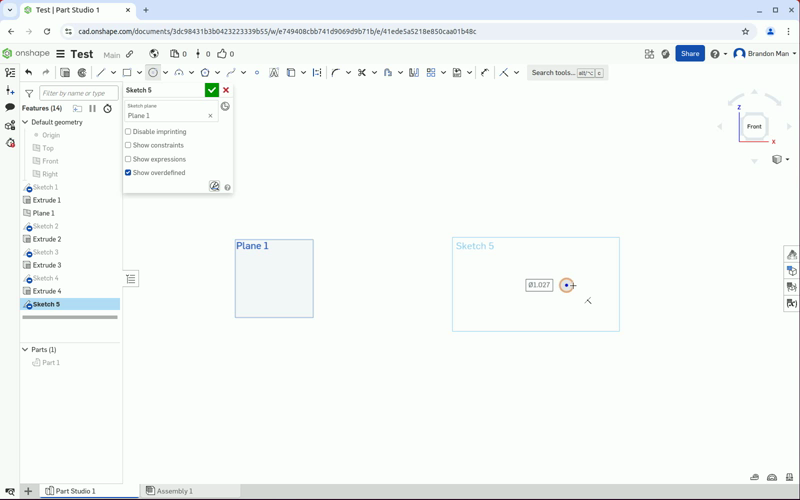
scroll(-6)
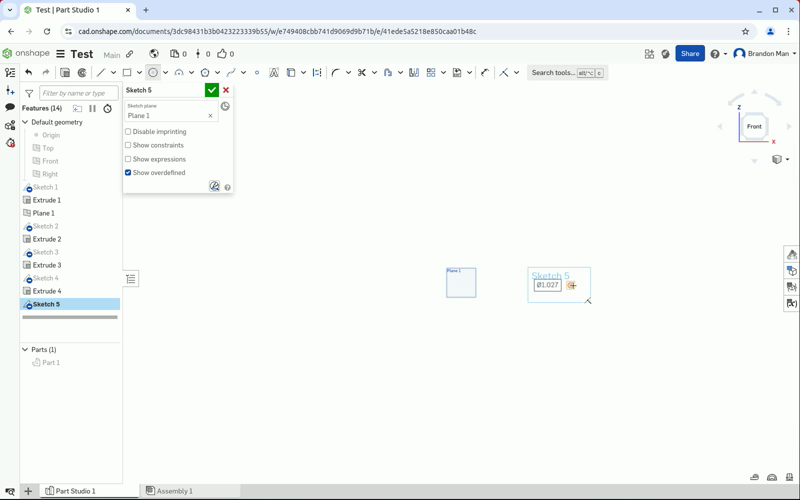
key(esc)
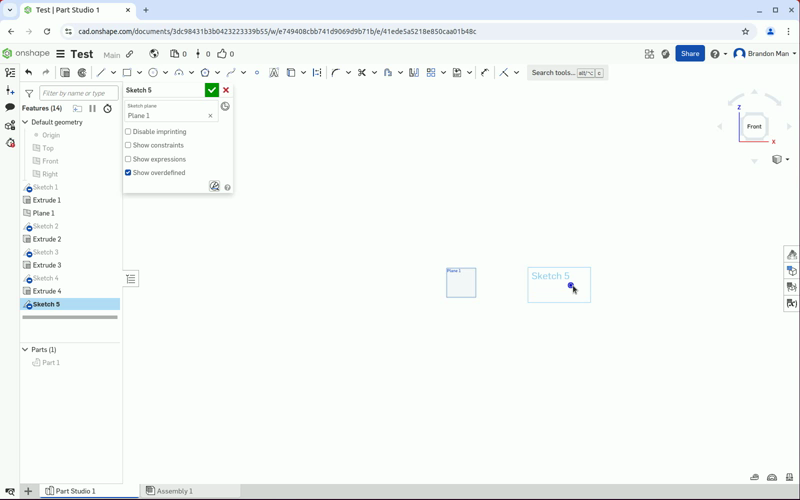
mouse_move(572, 284)
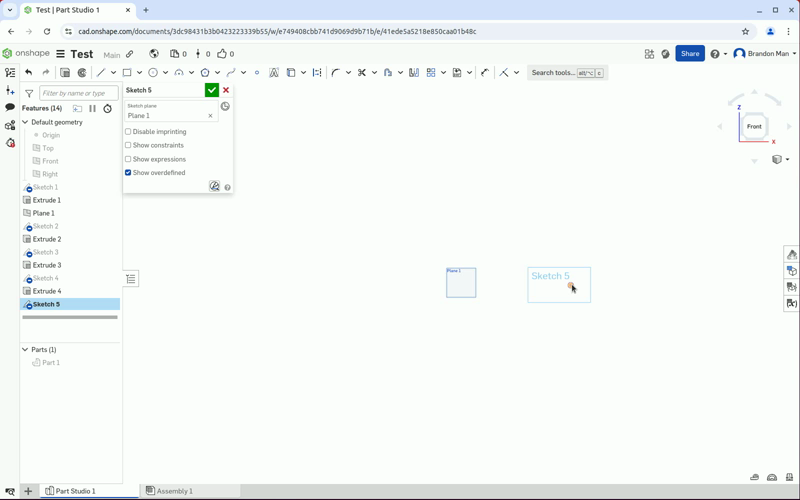
scroll(6)
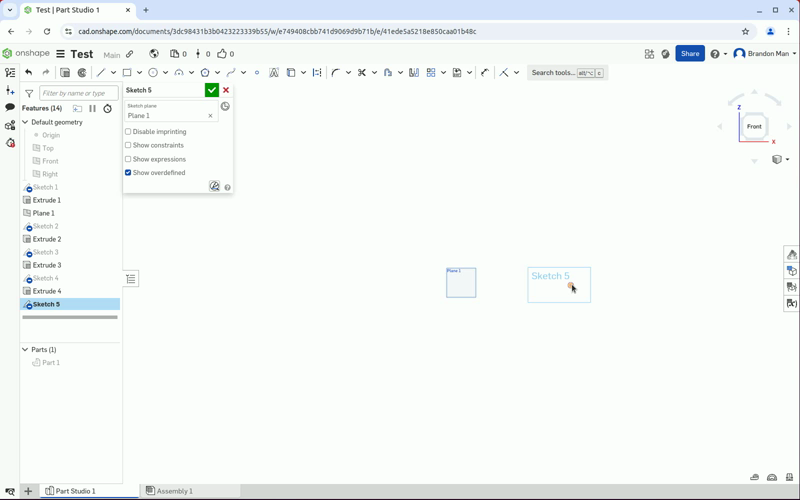
scroll(6)
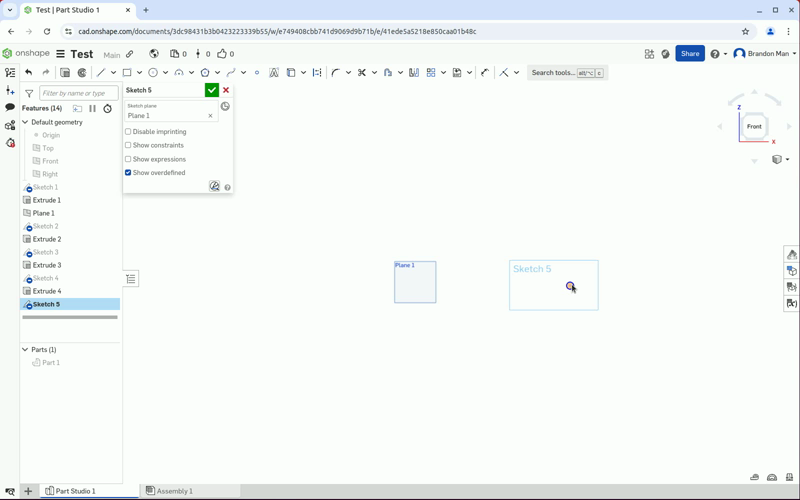
scroll(6)
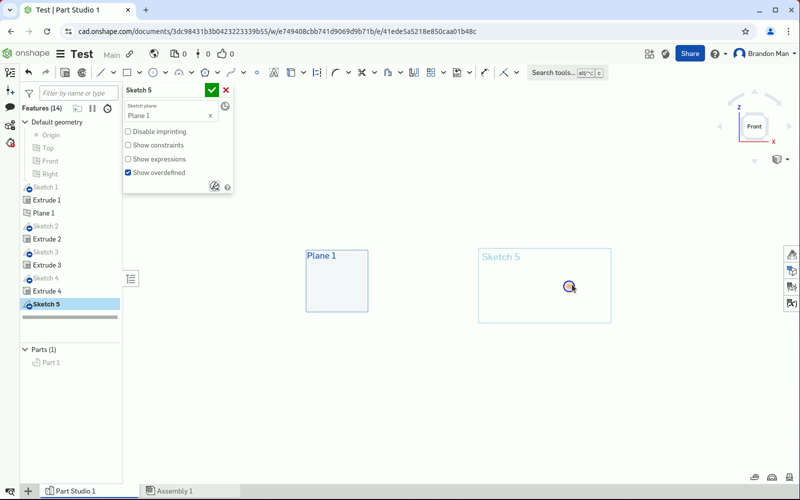
scroll(6)
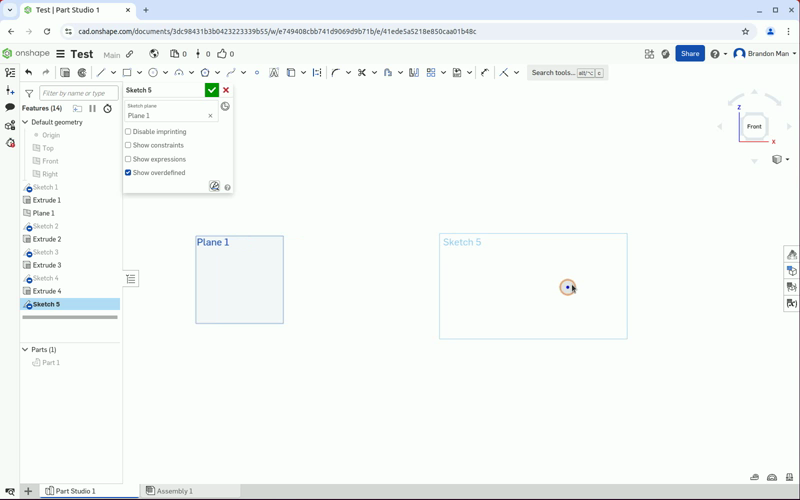
scroll(6)
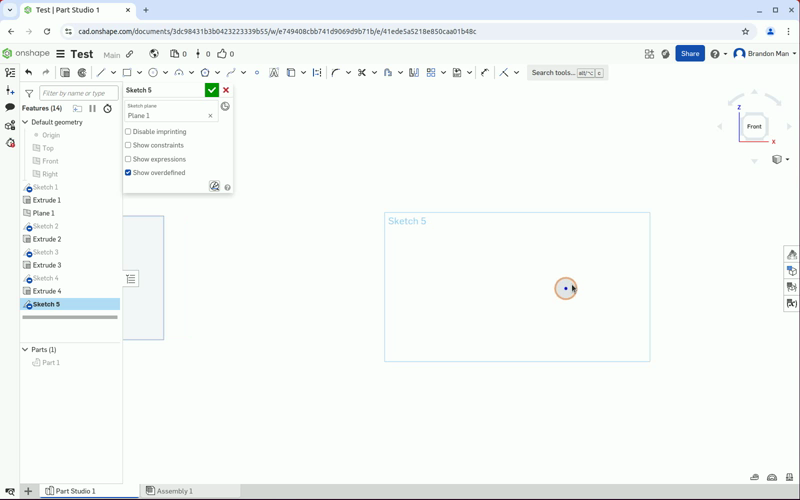
scroll(6)
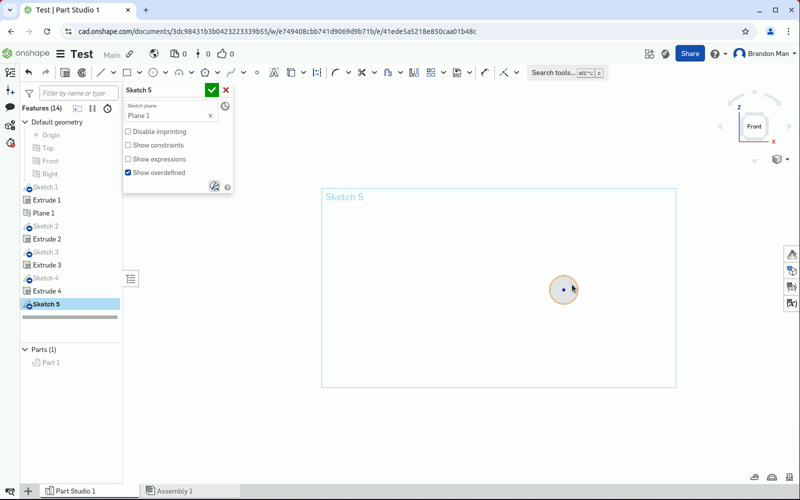
scroll(6)
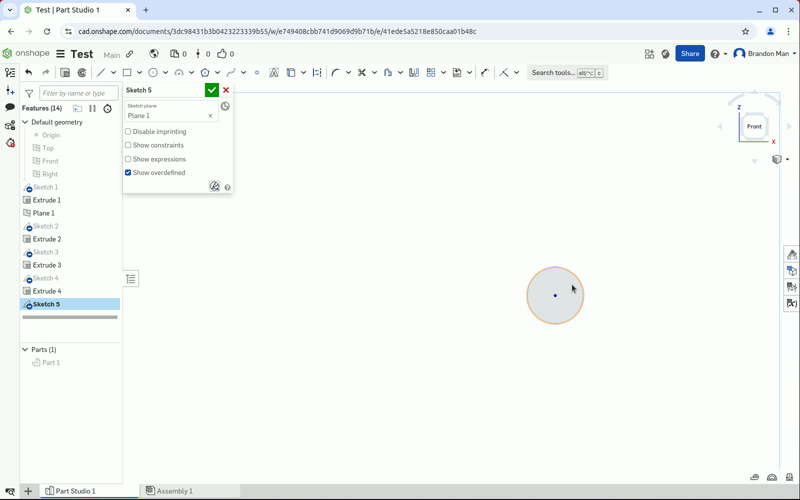
click(572, 284)
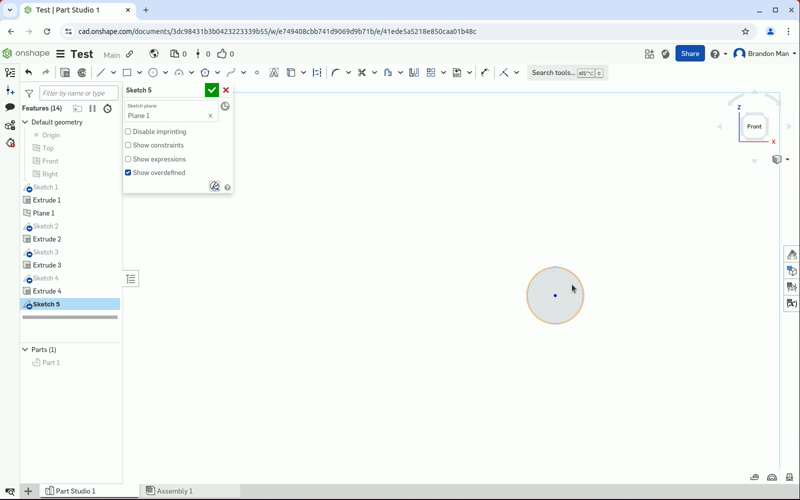
scroll(-6)
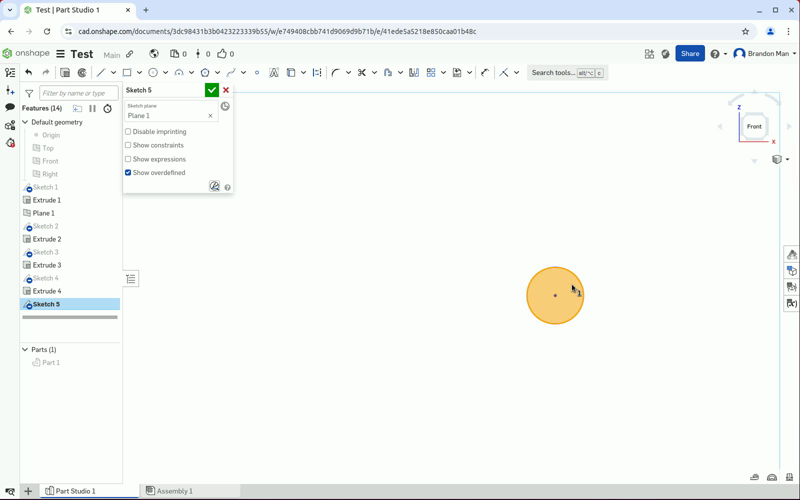
scroll(-6)
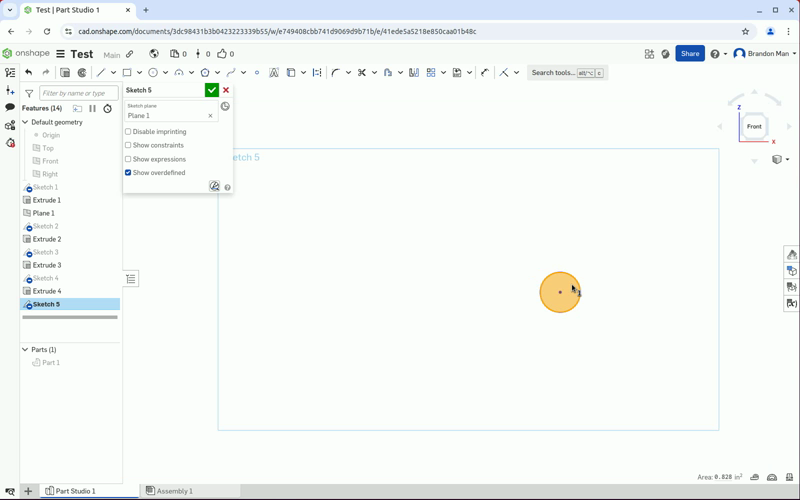
scroll(-6)
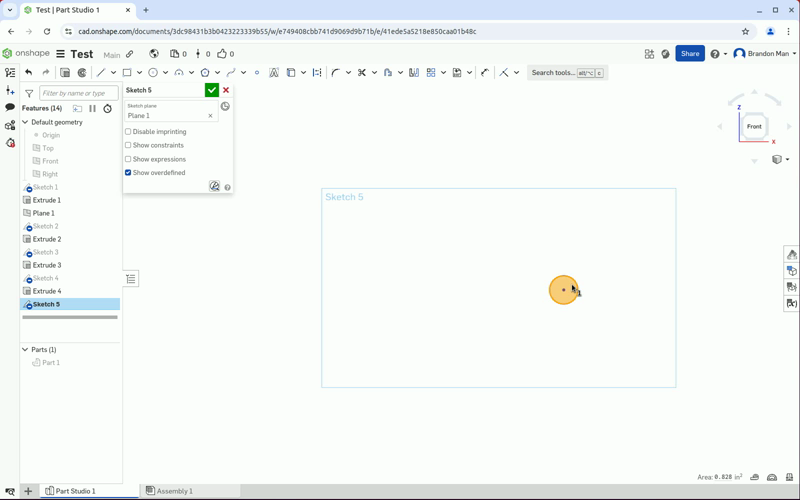
scroll(-6)
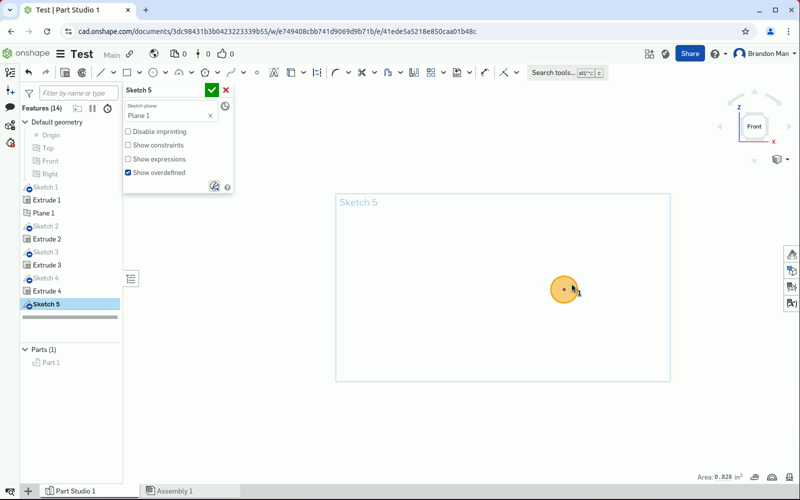
scroll(-6)
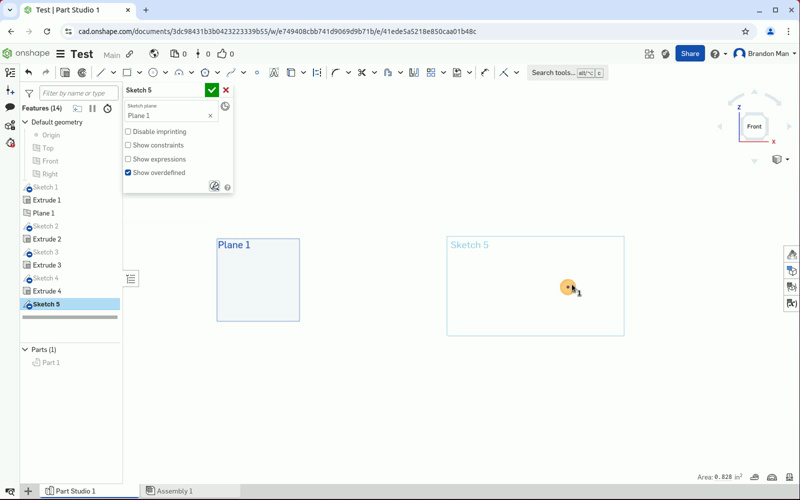
scroll(-6)
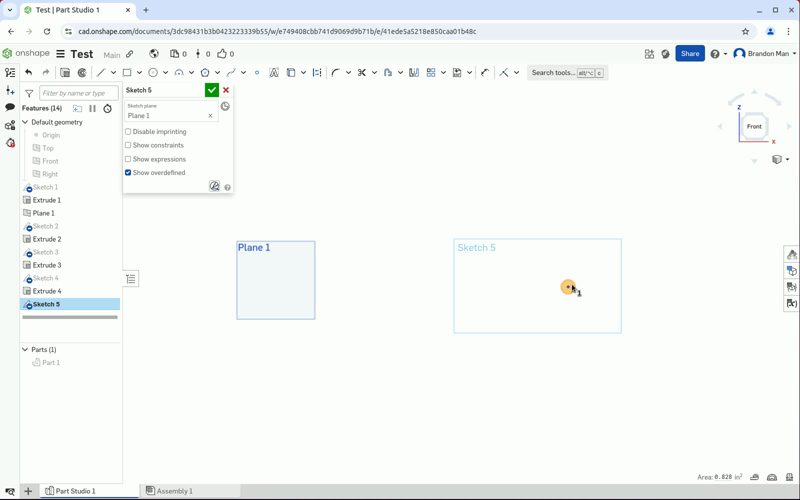
scroll(-6)
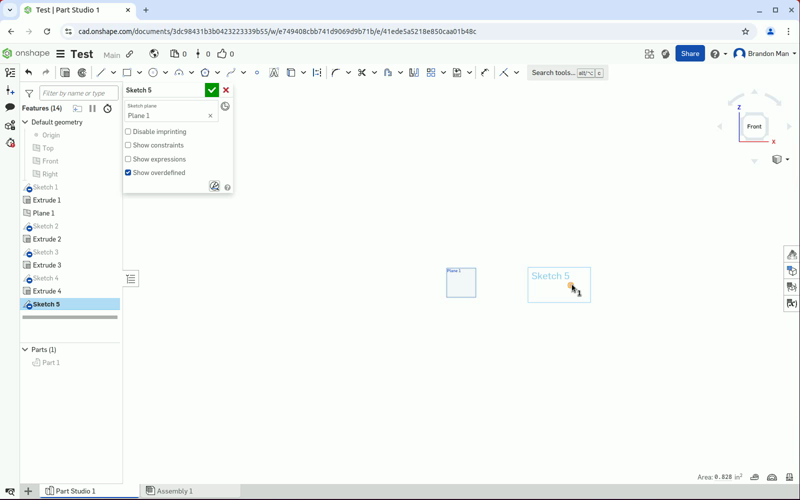
mouse_move(73, 352)
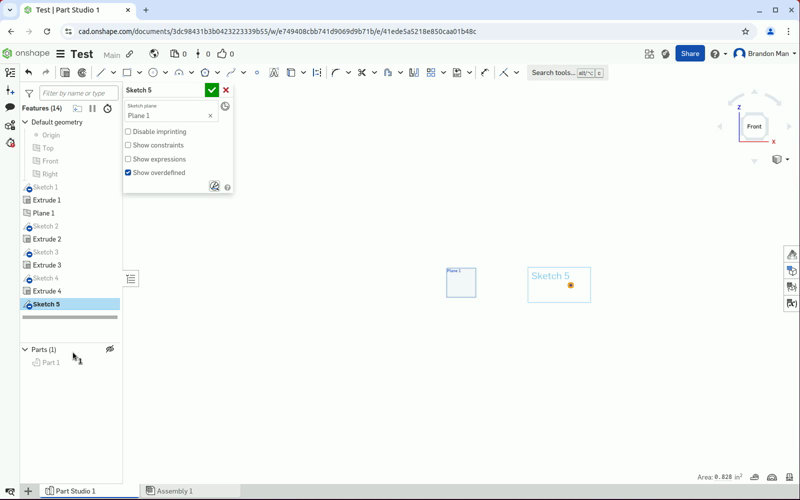
key(shift+y)
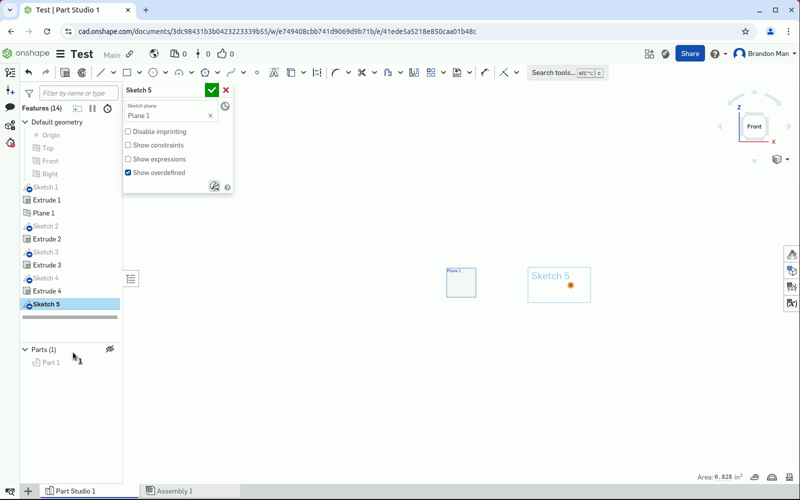
key(shift+e)
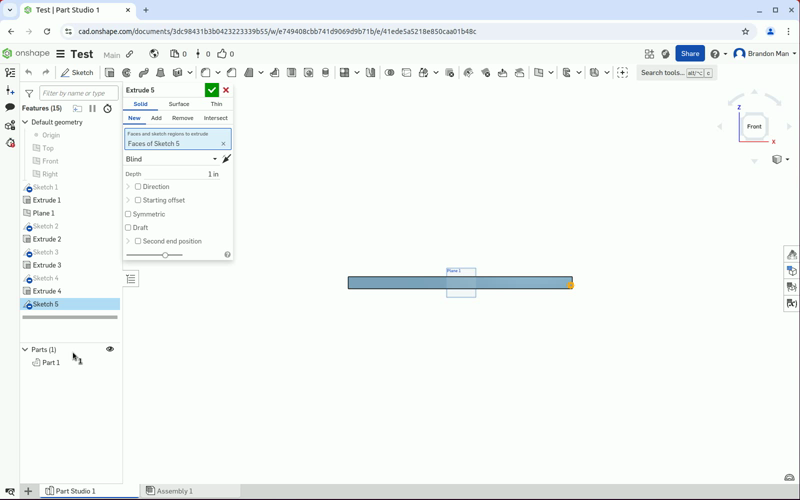
mouse_move(143, 106)
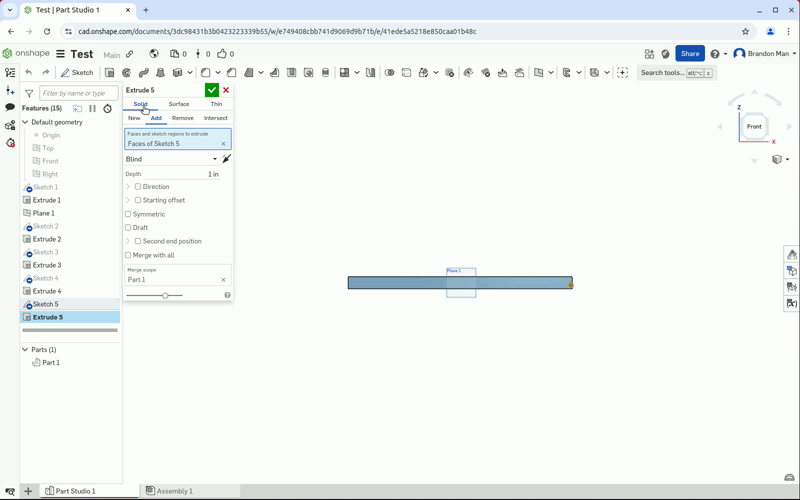
click(143, 106)
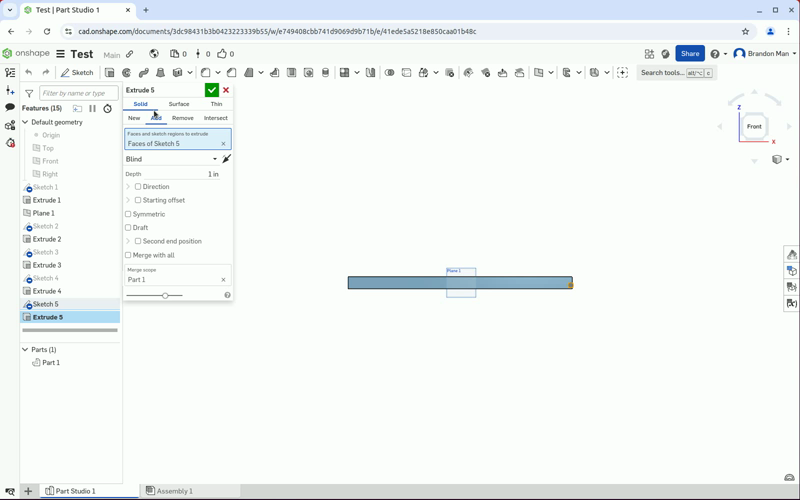
mouse_move(186, 120)
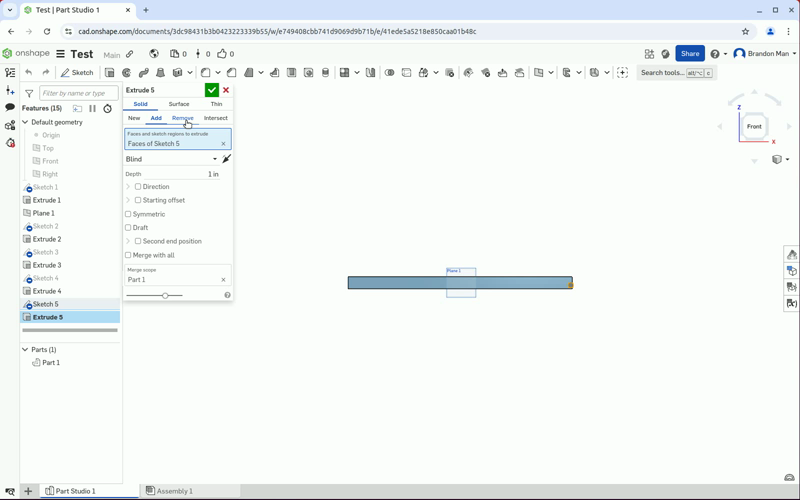
click(186, 120)
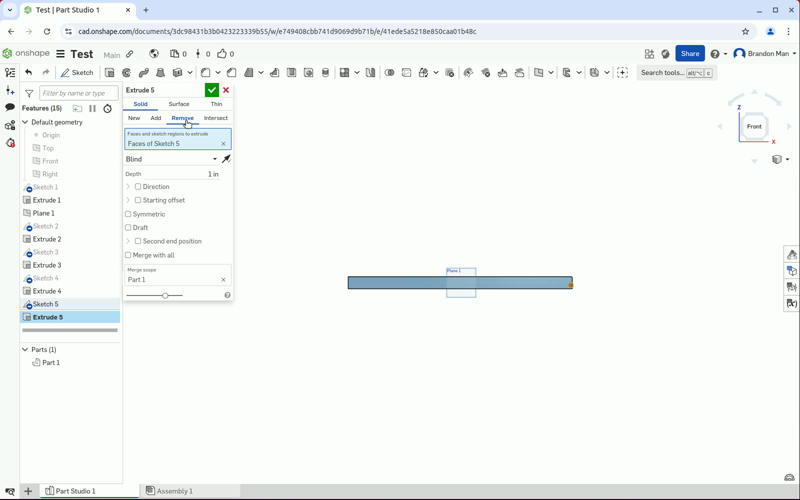
key(tab, 4)
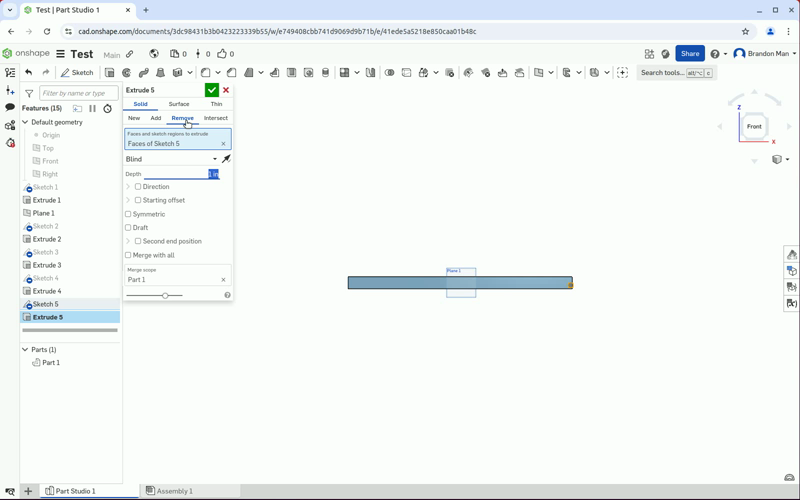
text(1.204)
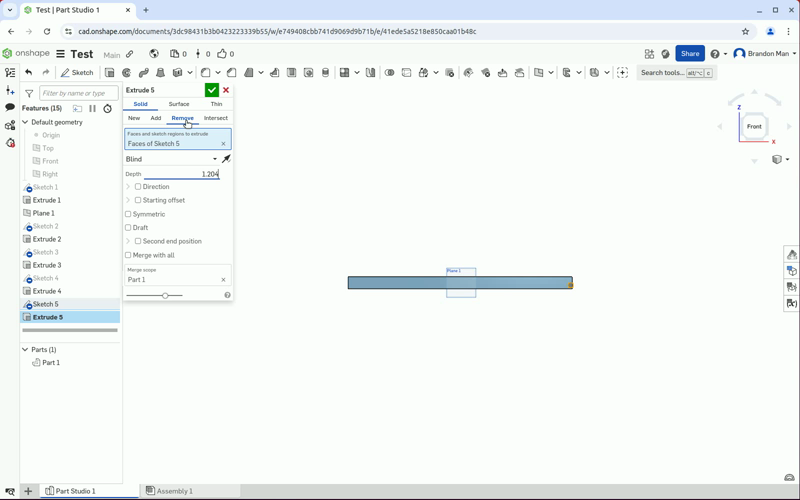
key(tab, 6)
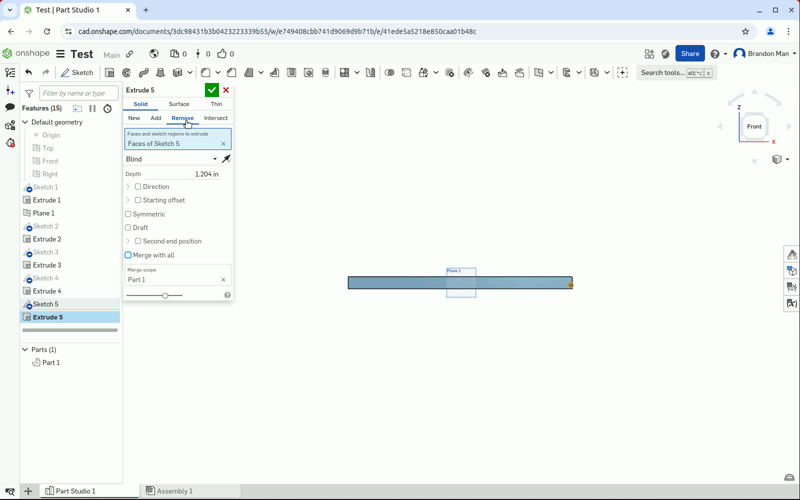
key(space)
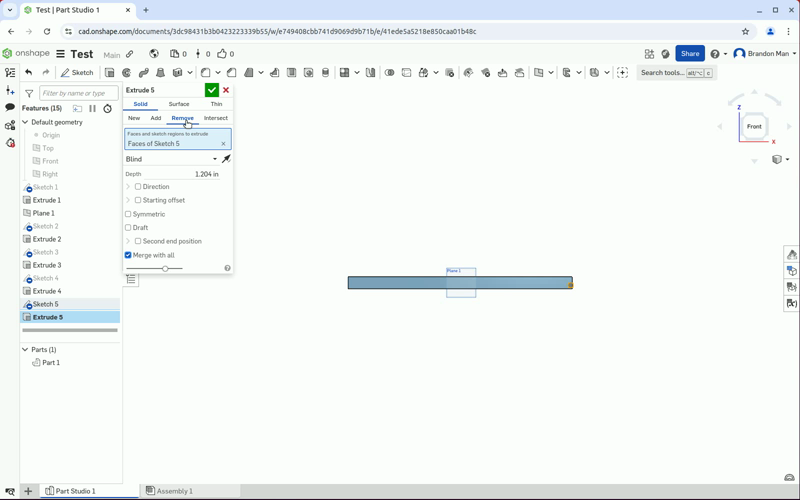
key(enter)
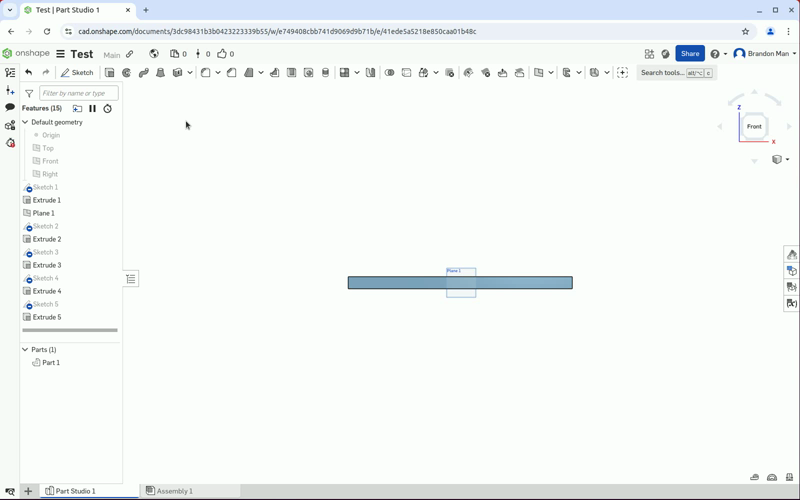
key(shift+h)
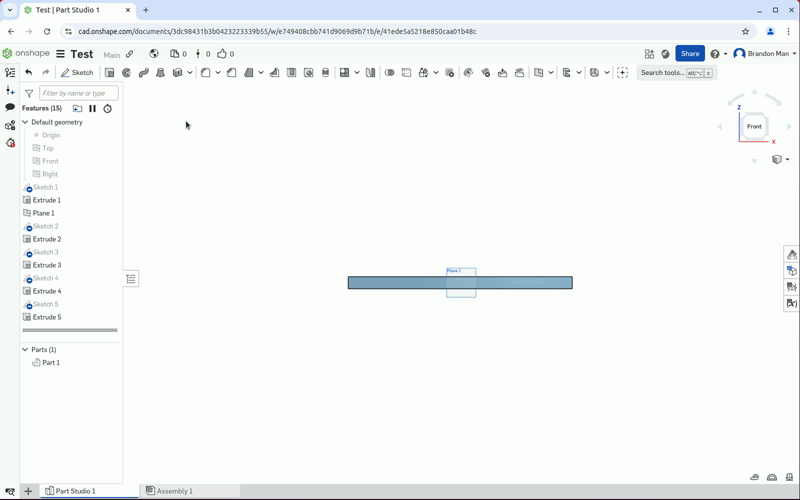
key(shift+h)
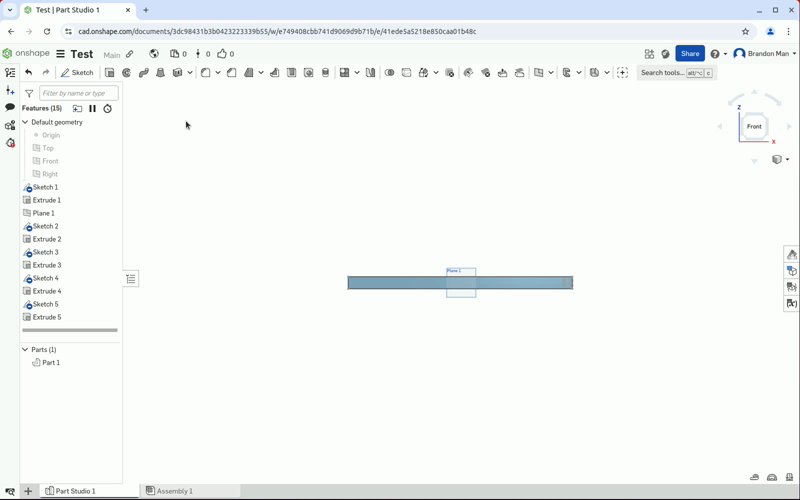
key(shift+7)
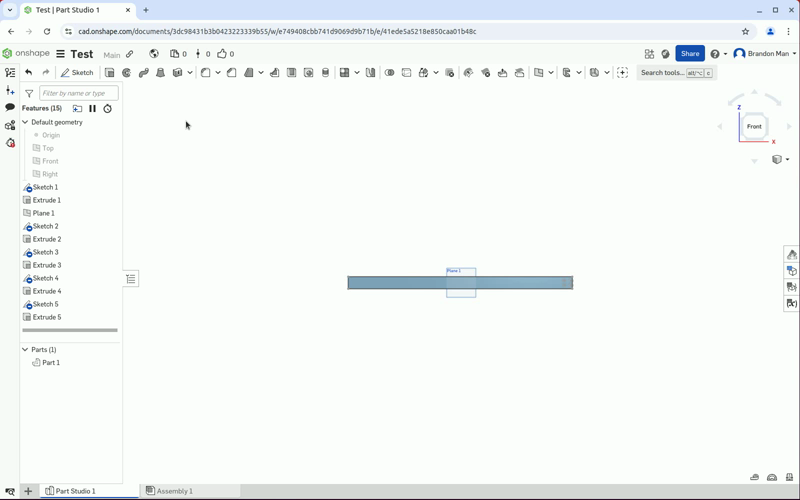
key(left, 2)
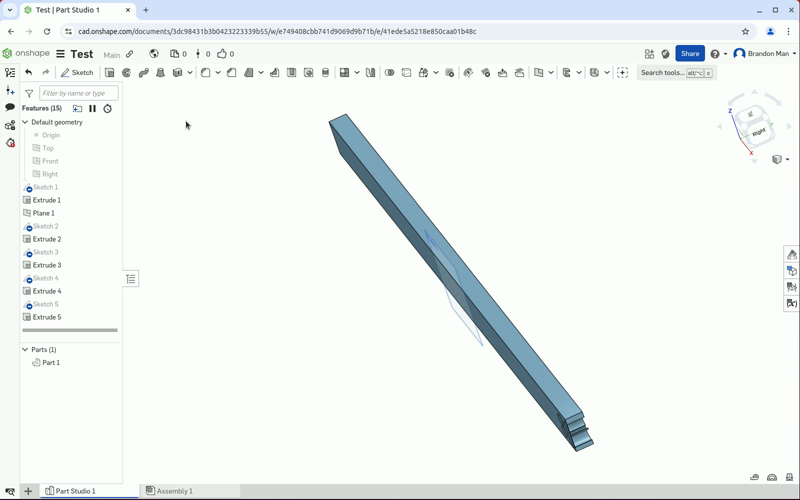
key(down, 2)
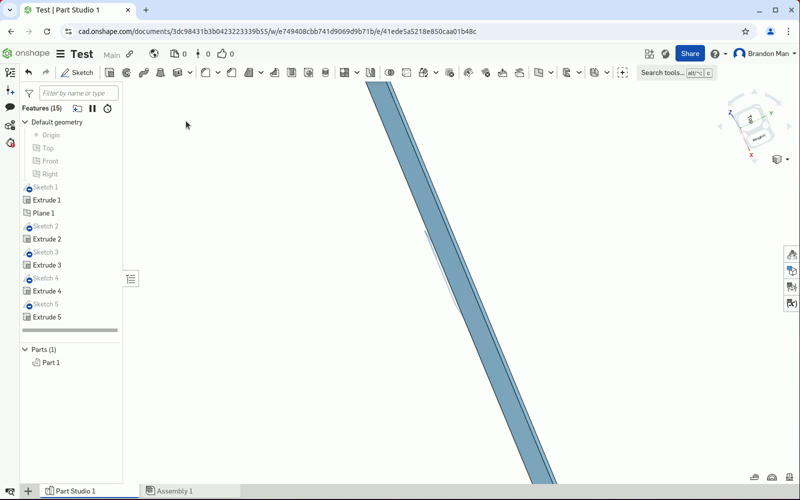
key(up, 2)
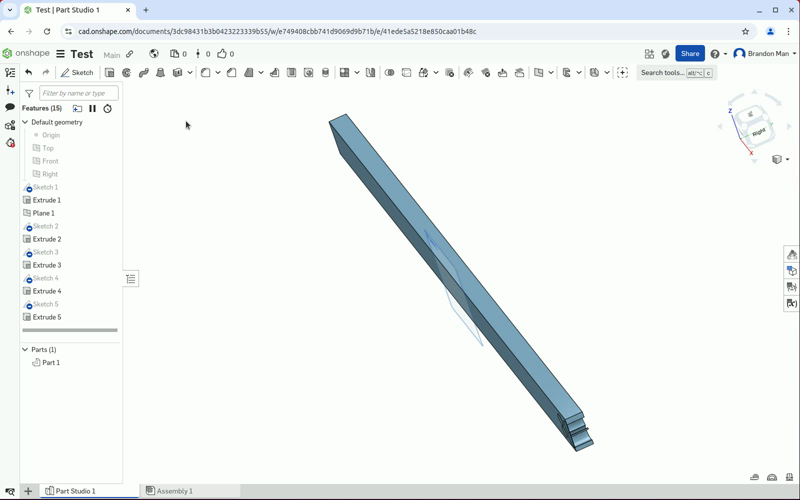
key(right, 2)
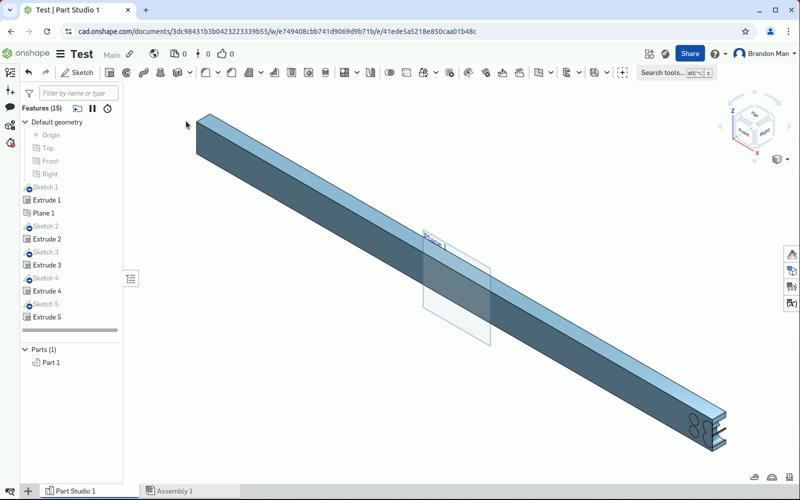
mouse_move(73, 189)
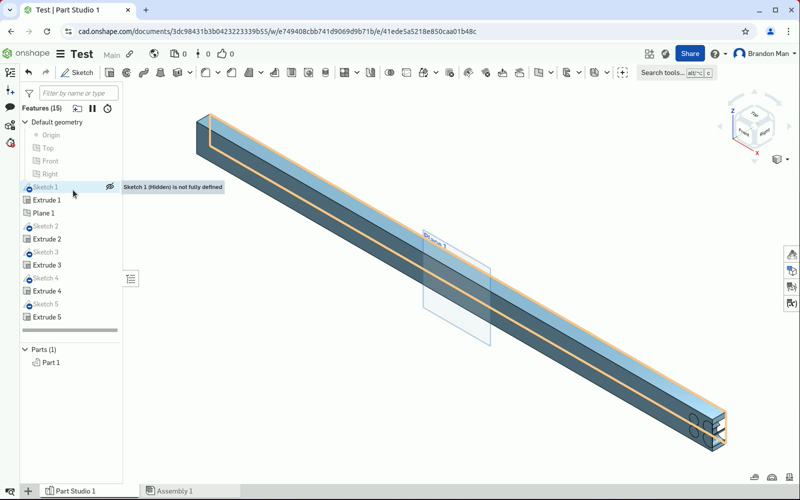
click(73, 189)